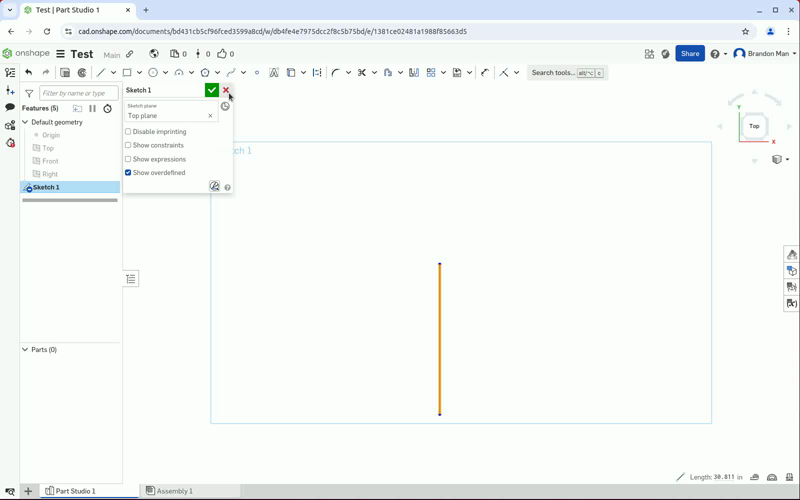
key(shift+h)
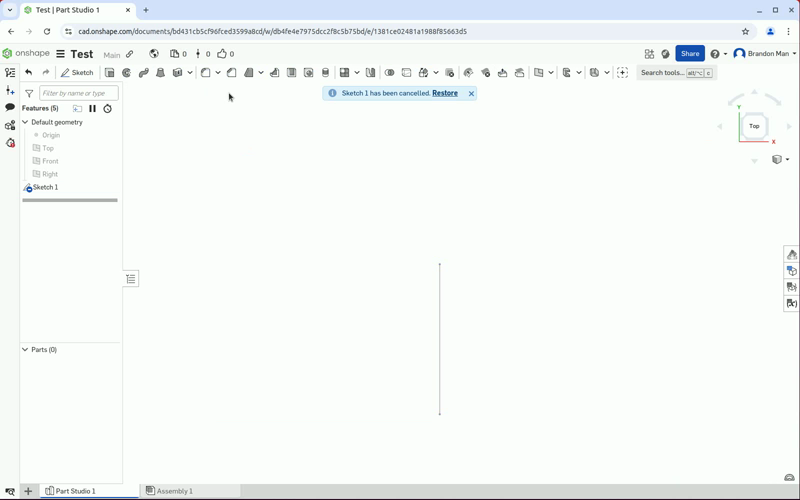
key(shift+s)
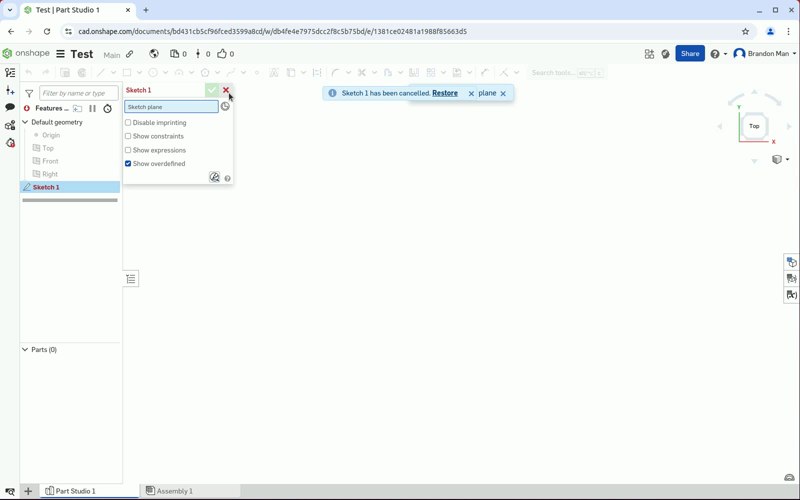
mouse_move(73, 150)
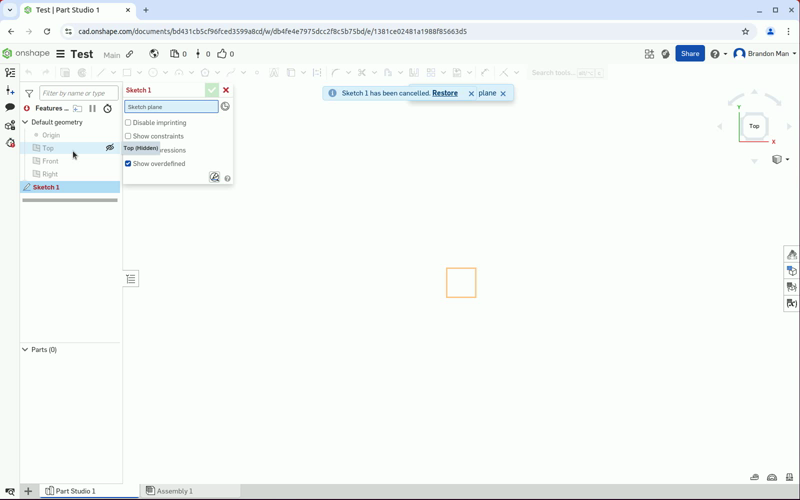
click(73, 150)
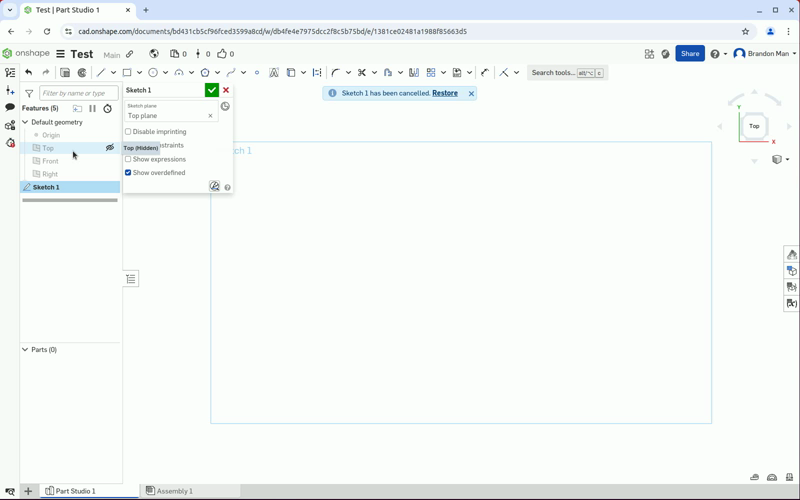
mouse_move(73, 352)
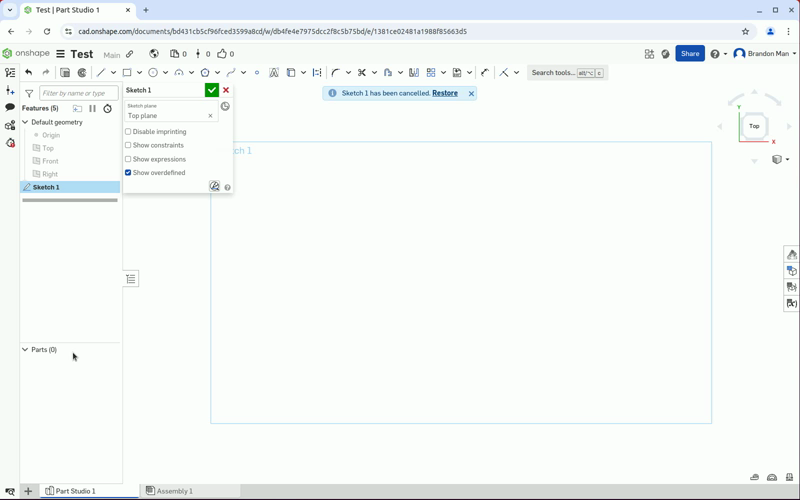
key(y)
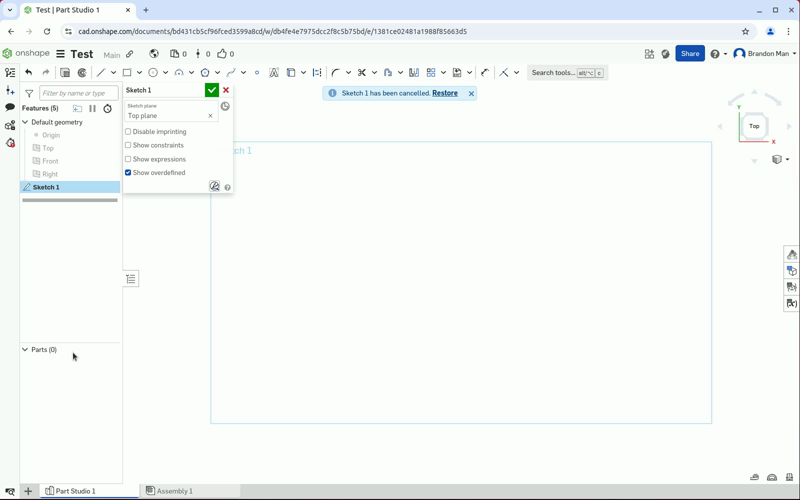
key(l)
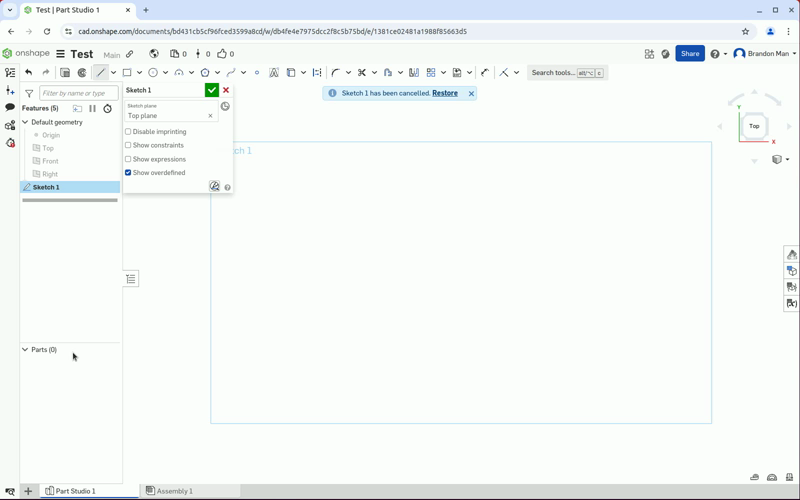
key_down(shift)
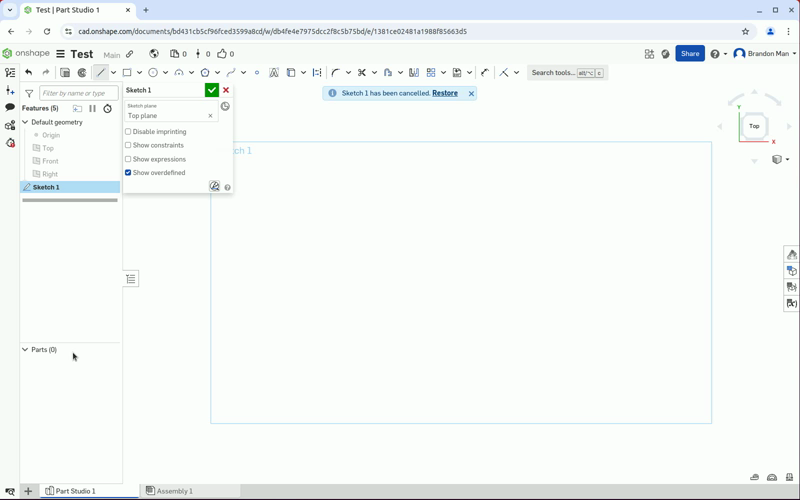
mouse_move(416, 252)
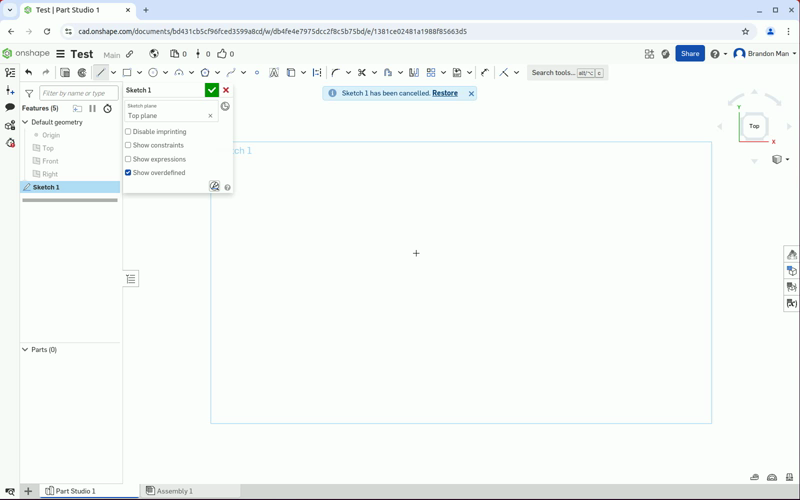
click(416, 252)
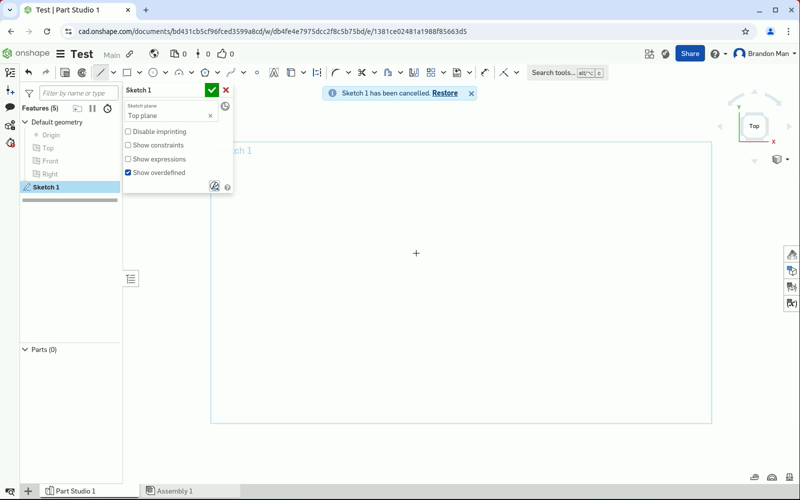
key_up(shift)
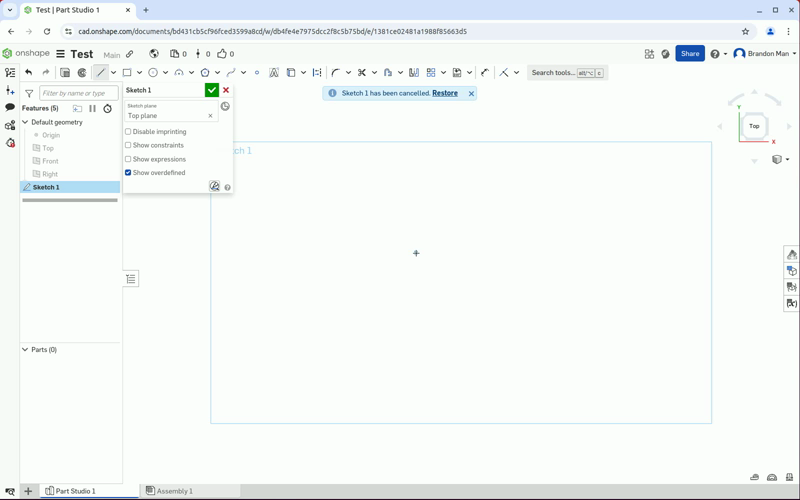
key_down(shift)
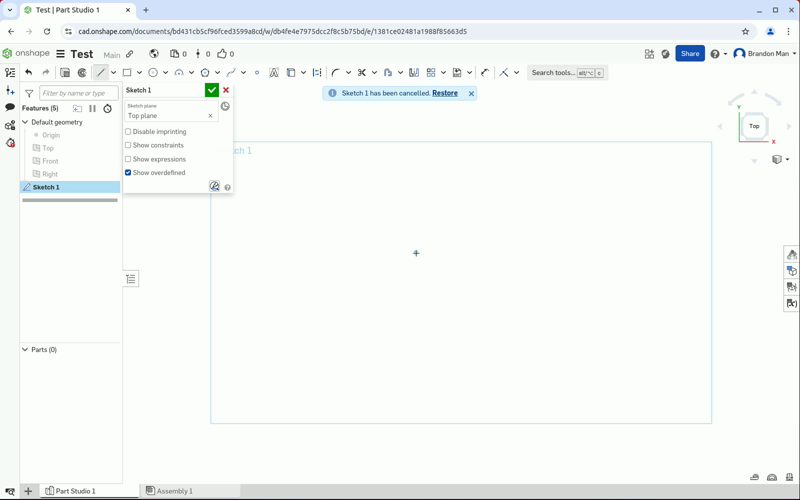
mouse_move(446, 252)
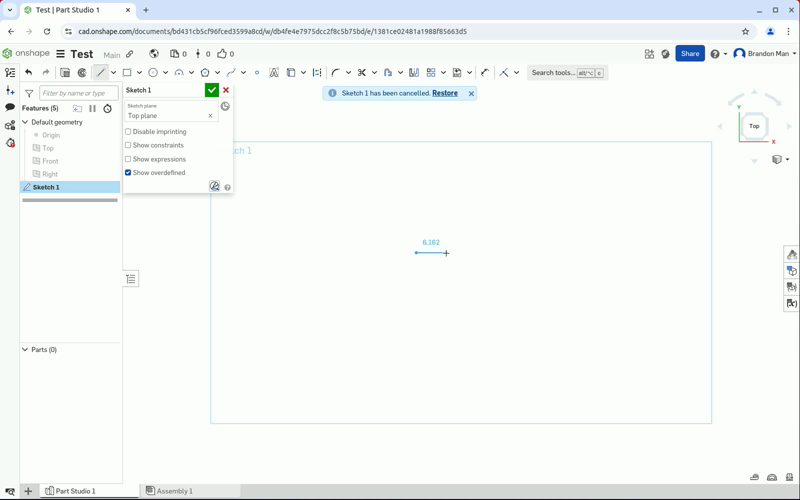
mouse_move(459, 282)
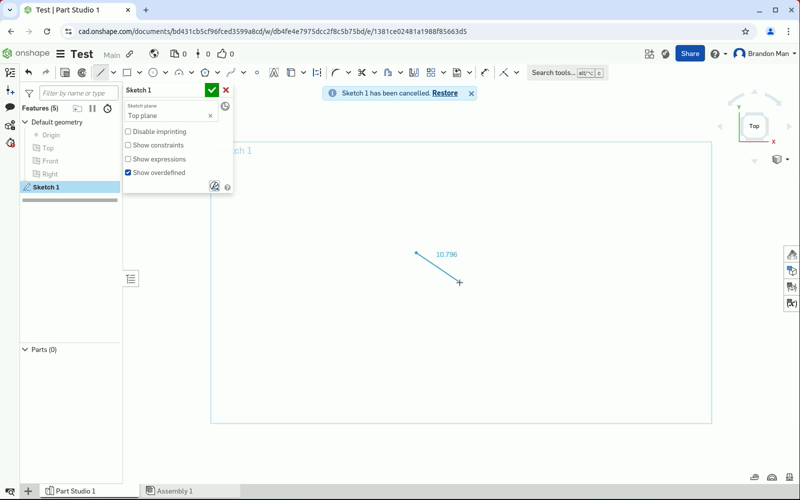
click(459, 282)
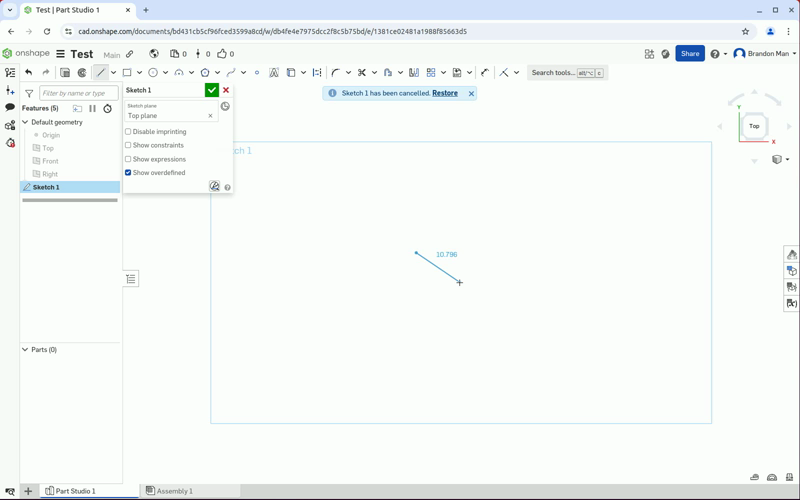
key_up(shift)
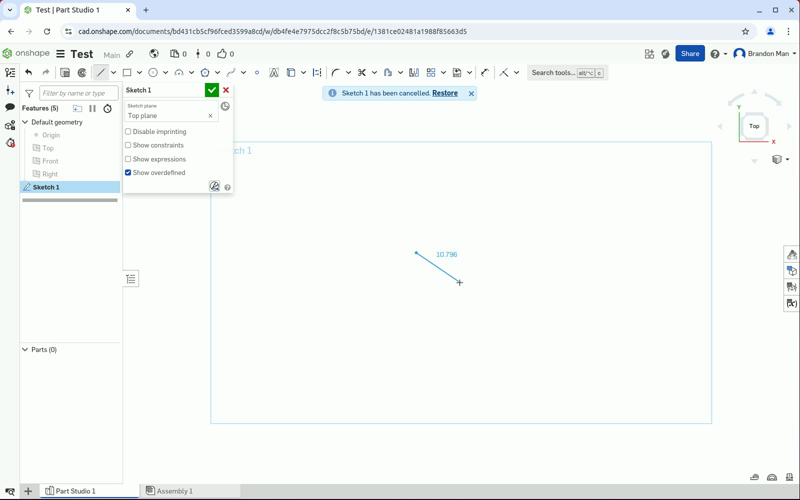
key_down(shift)
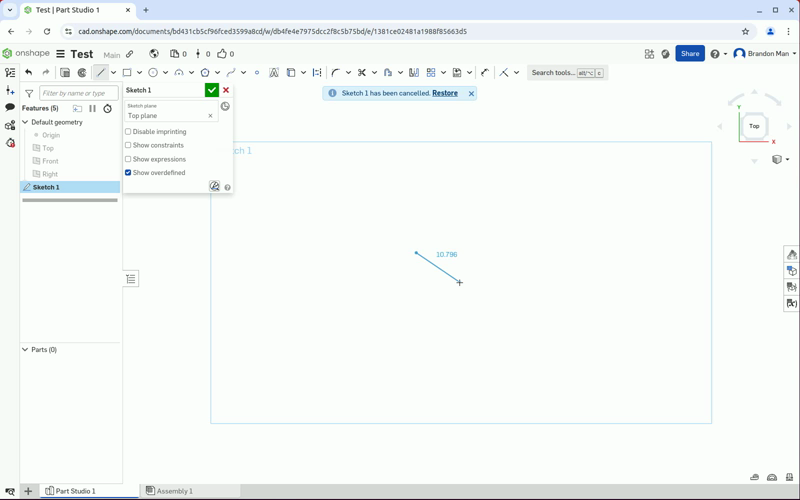
mouse_move(489, 282)
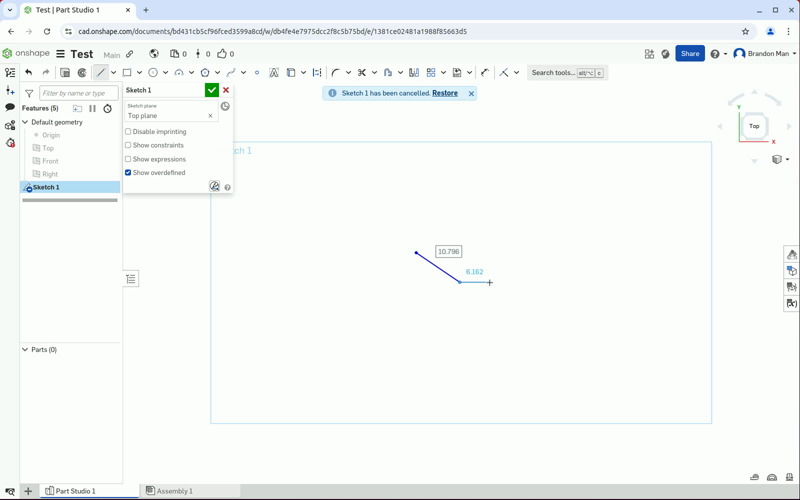
mouse_move(500, 282)
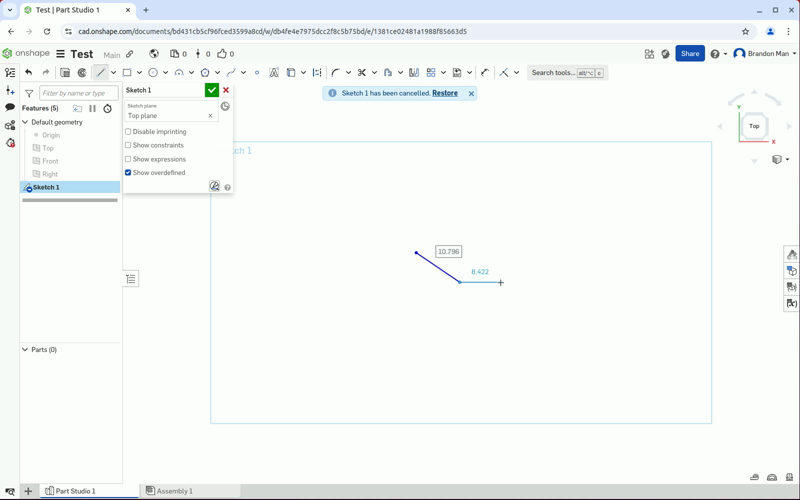
click(500, 282)
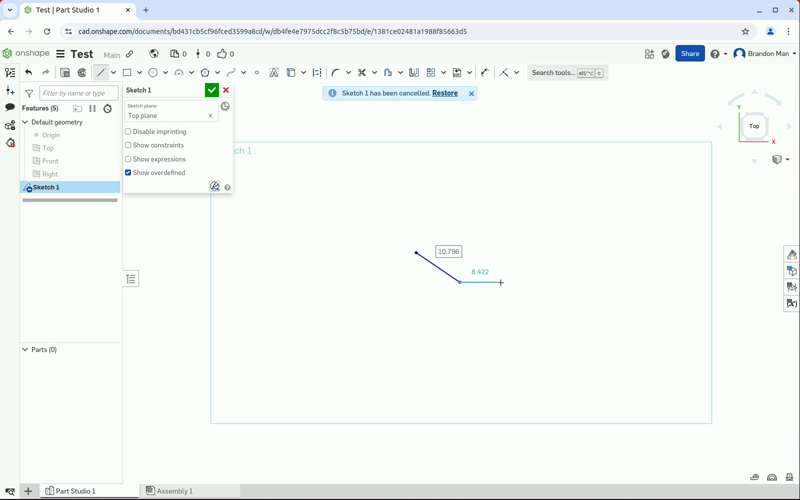
key_up(shift)
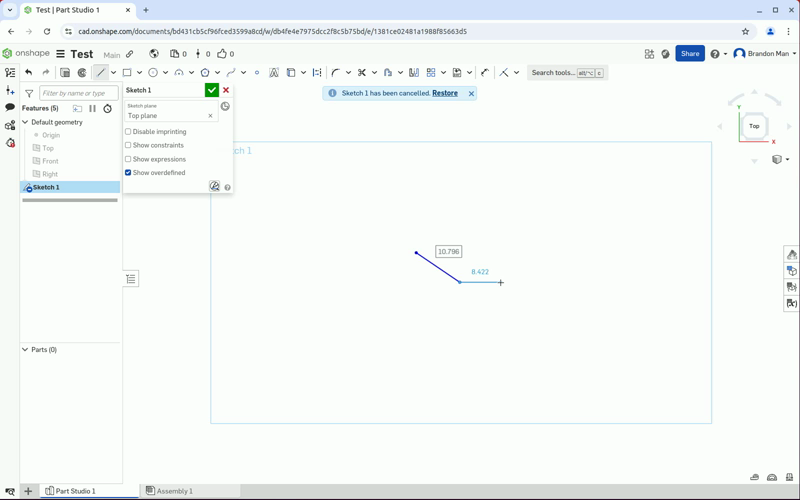
key_down(shift)
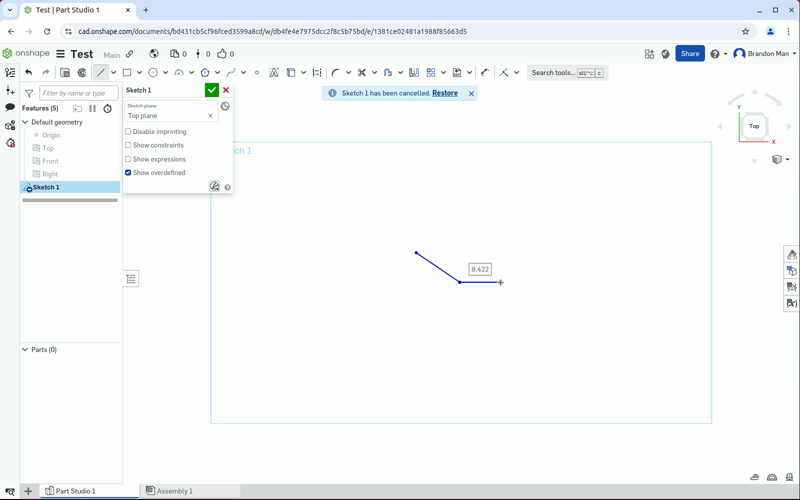
mouse_move(564, 244)
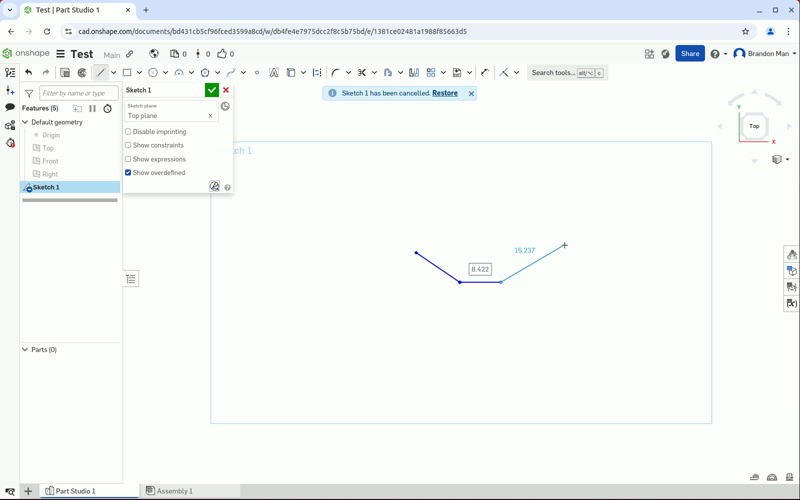
click(564, 244)
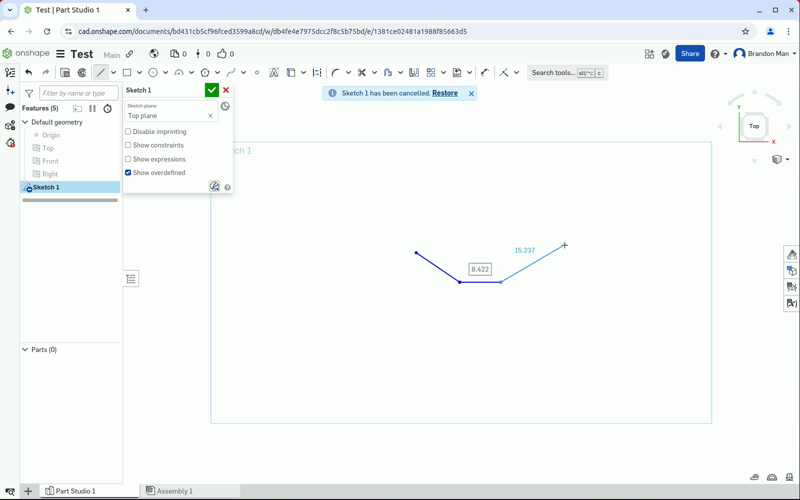
key_up(shift)
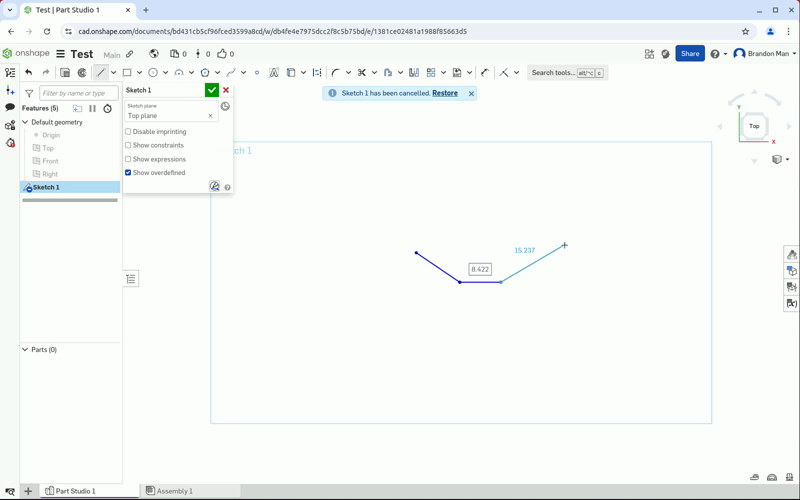
key_down(shift)
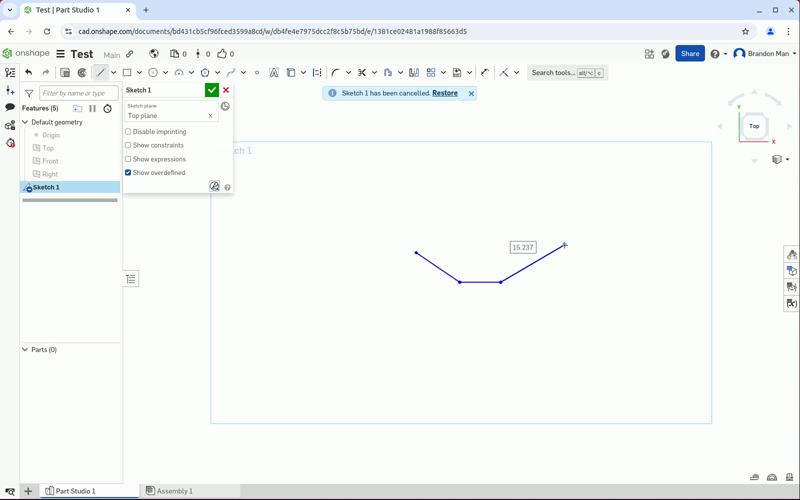
mouse_move(589, 244)
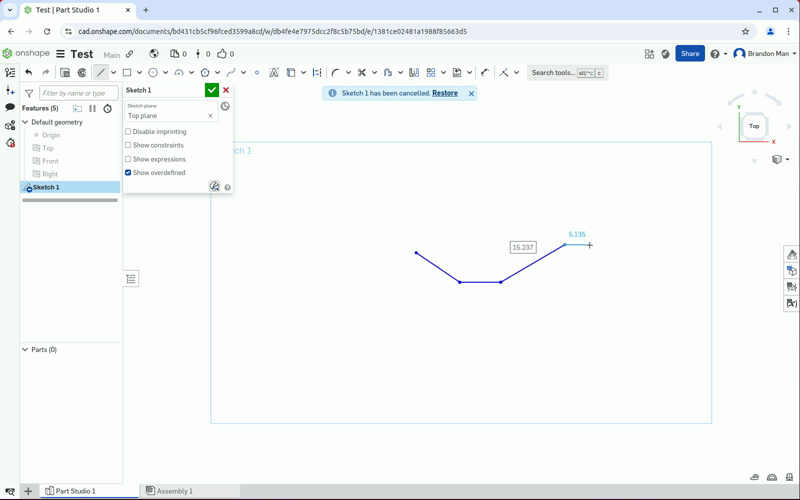
mouse_move(564, 193)
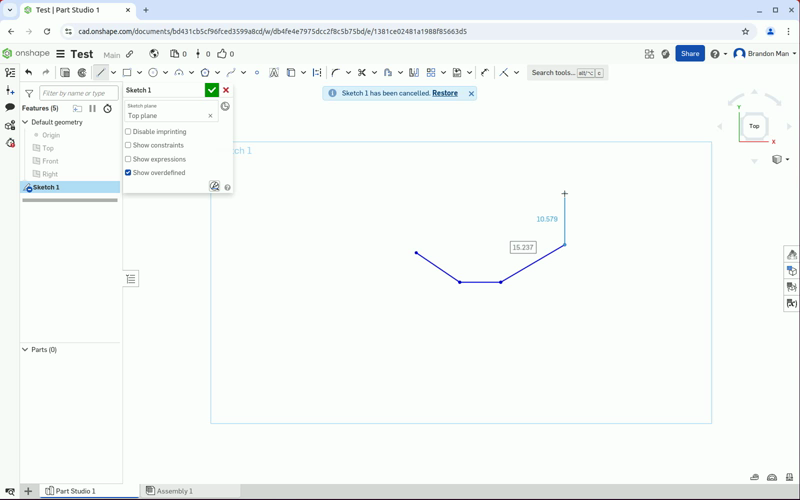
click(564, 193)
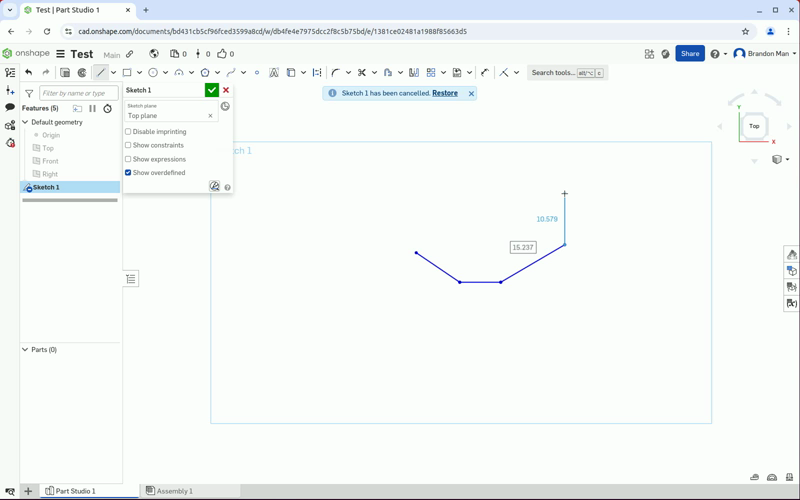
key_up(shift)
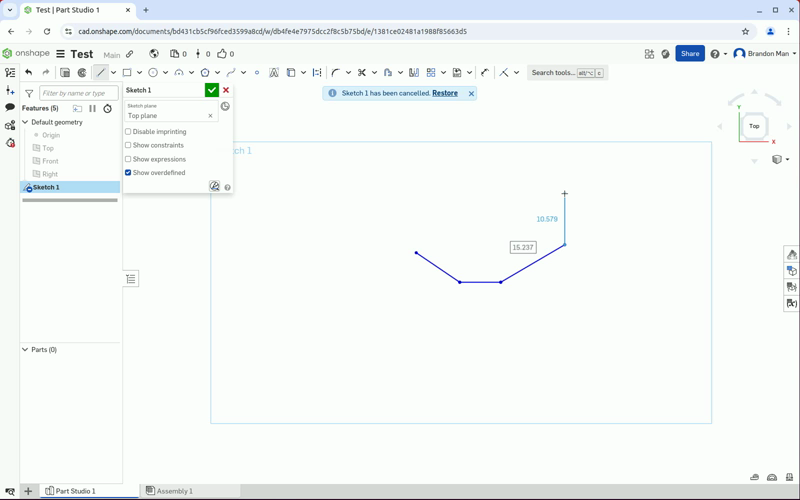
key_down(shift)
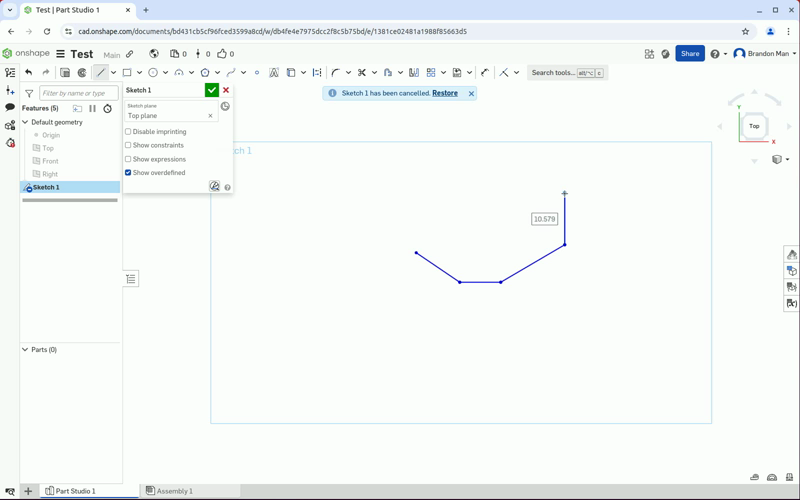
mouse_move(416, 193)
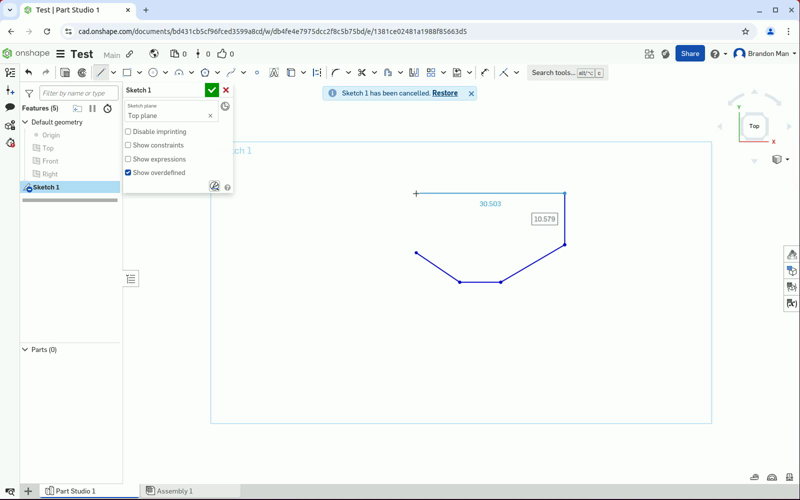
click(416, 193)
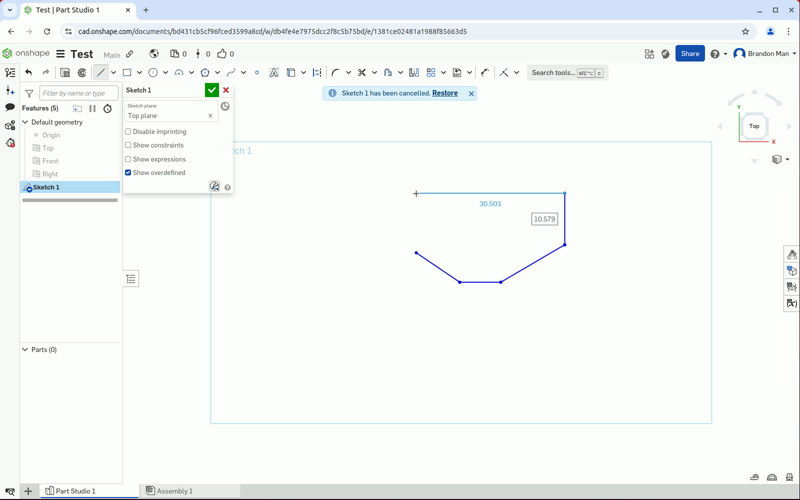
key_up(shift)
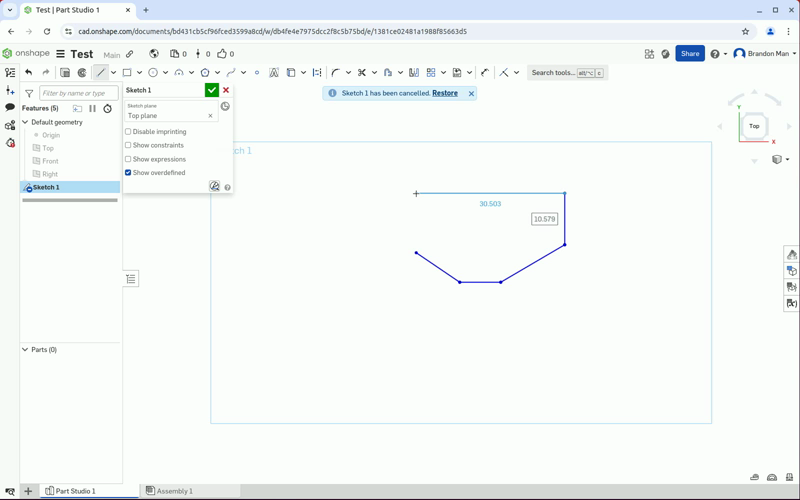
mouse_move(446, 193)
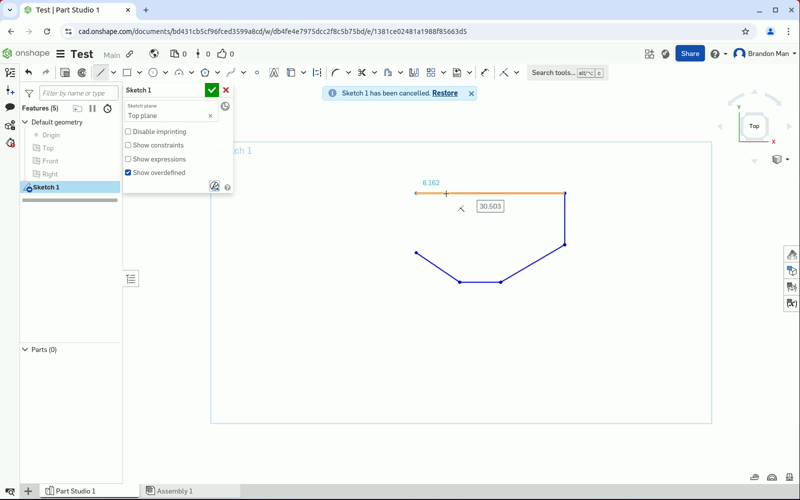
key_down(shift)
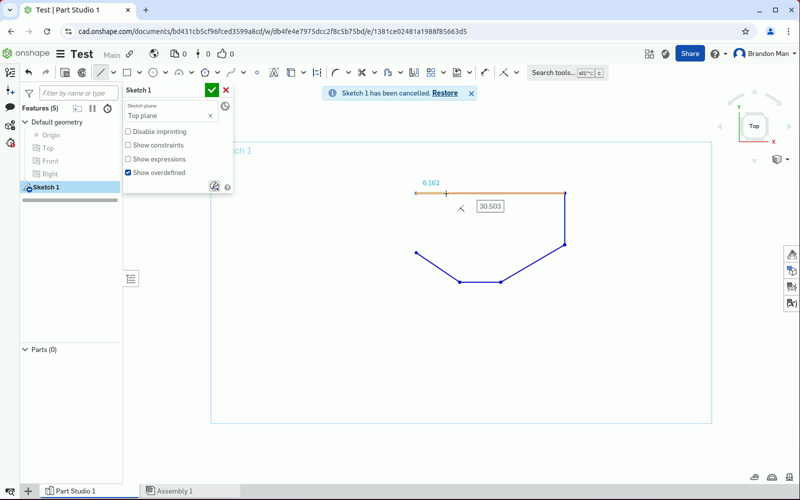
mouse_move(416, 252)
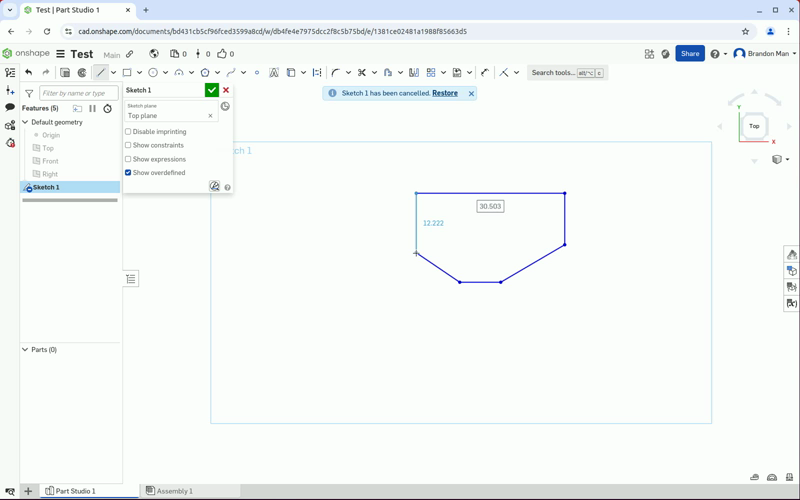
key_up(shift)
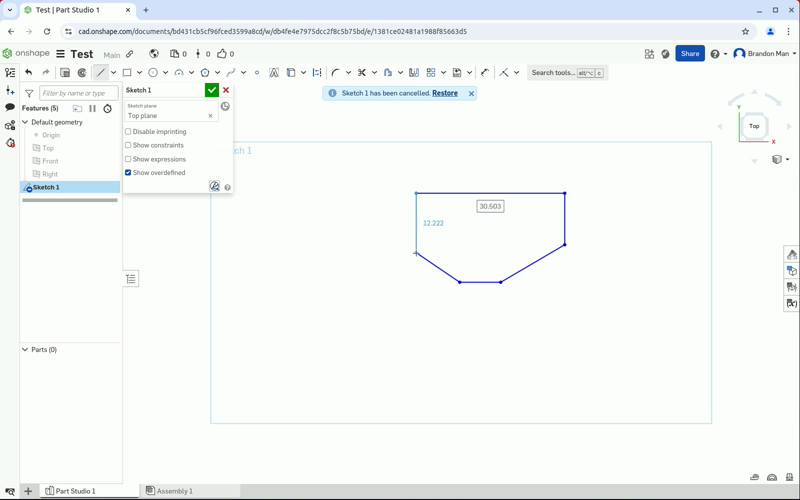
click(416, 252)
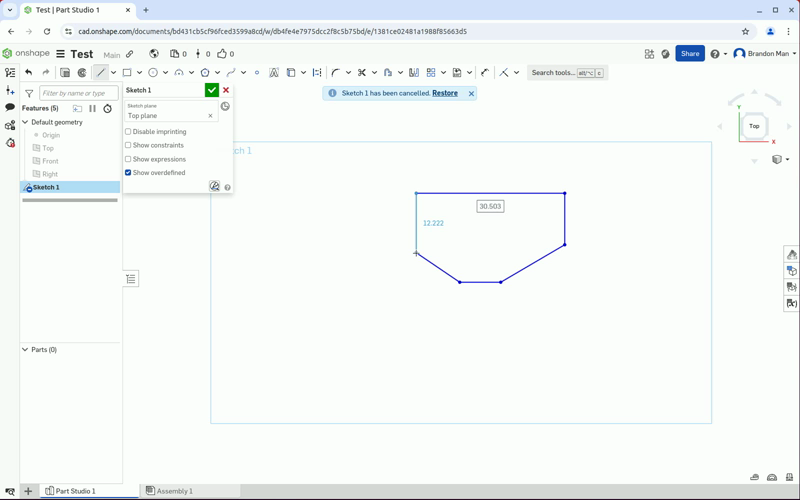
key(esc)
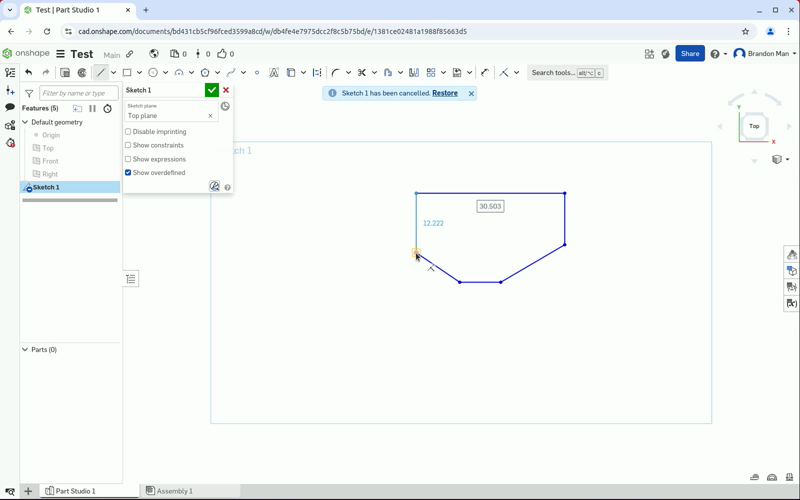
key(l)
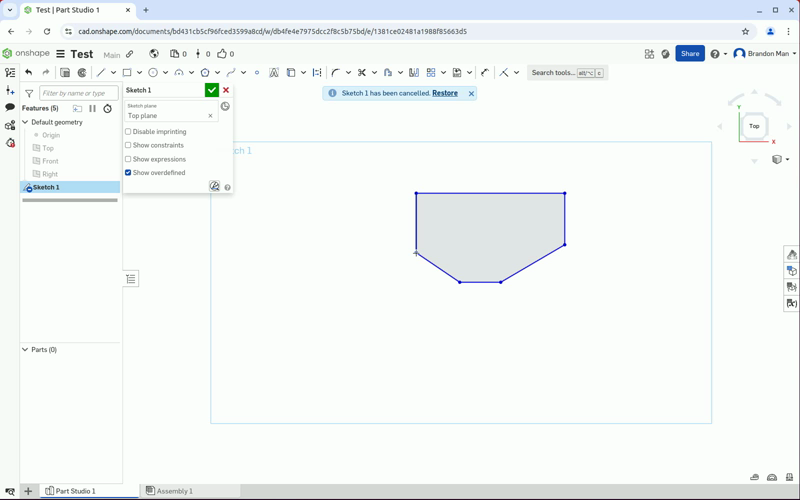
key_down(shift)
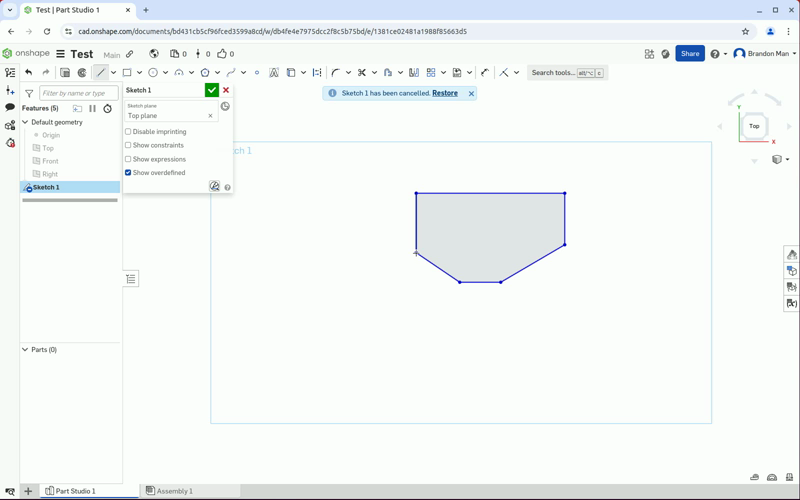
mouse_move(422, 249)
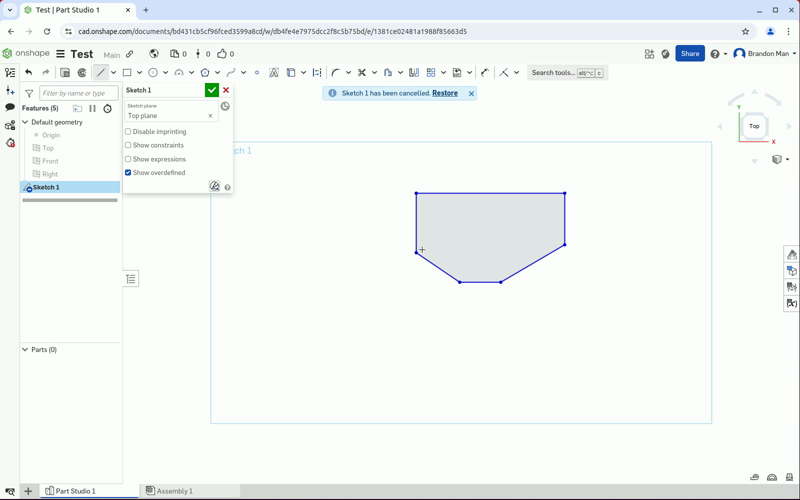
click(422, 249)
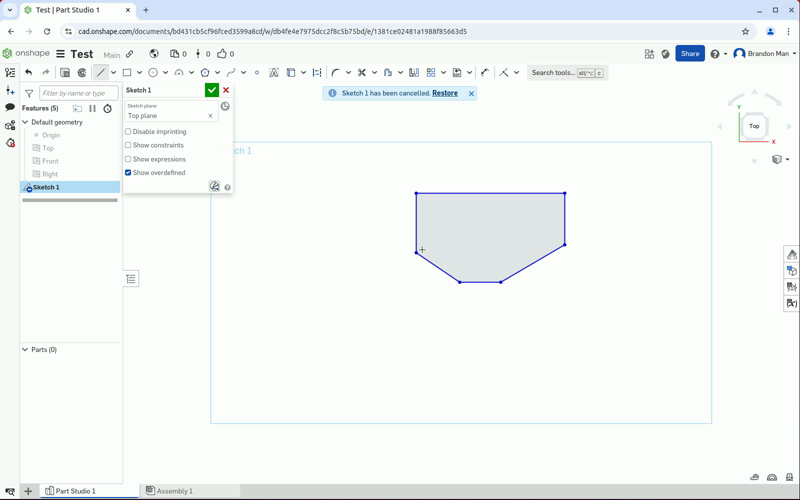
key_up(shift)
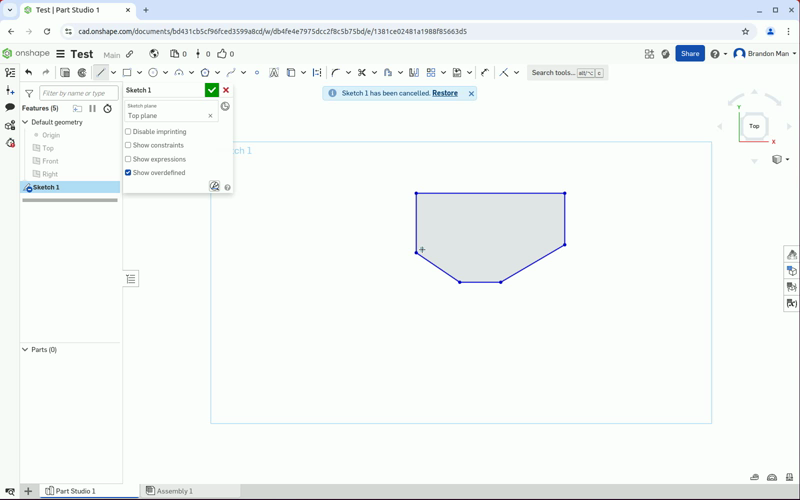
key_down(shift)
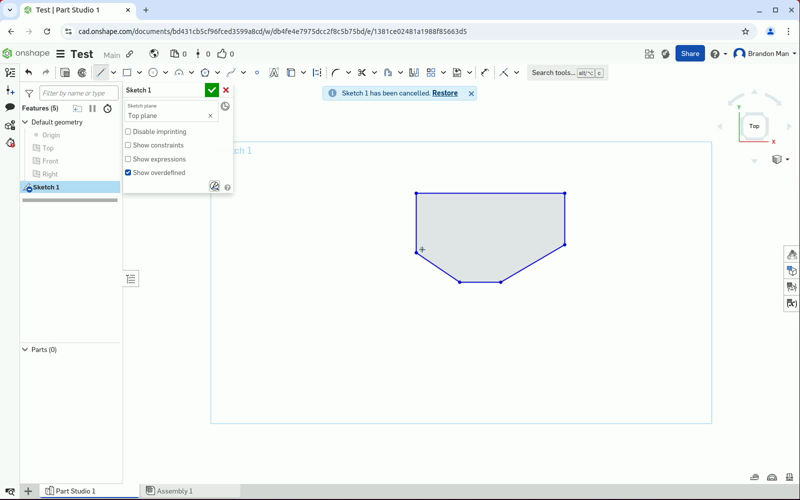
mouse_move(452, 249)
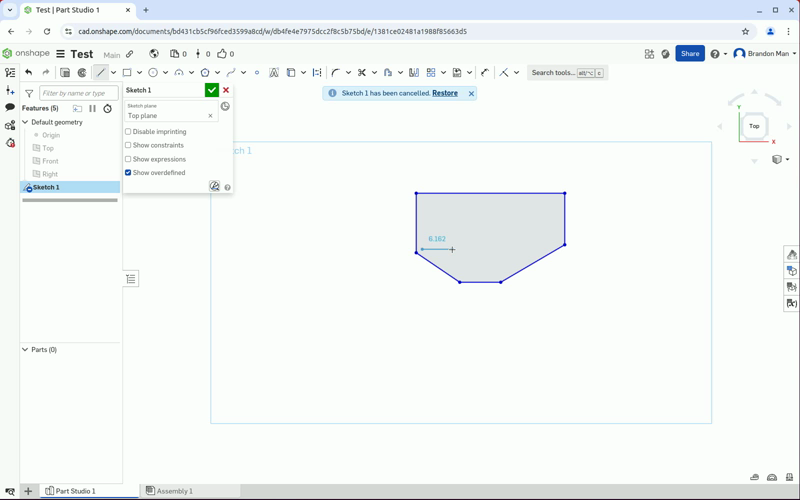
mouse_move(463, 276)
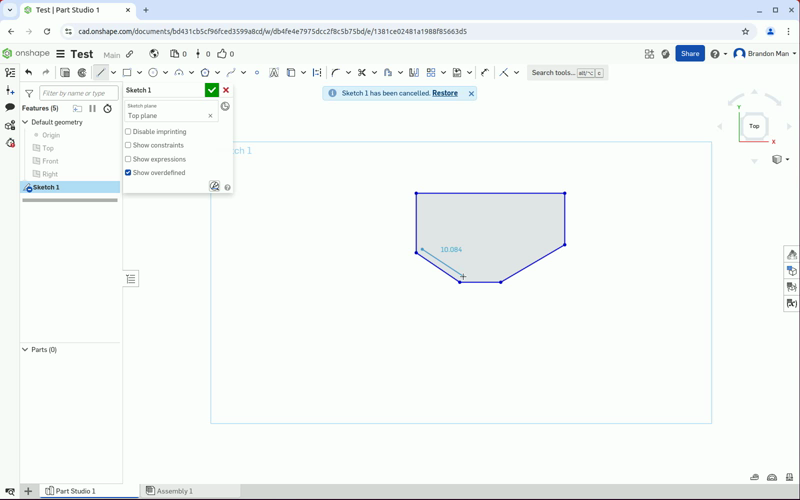
click(463, 276)
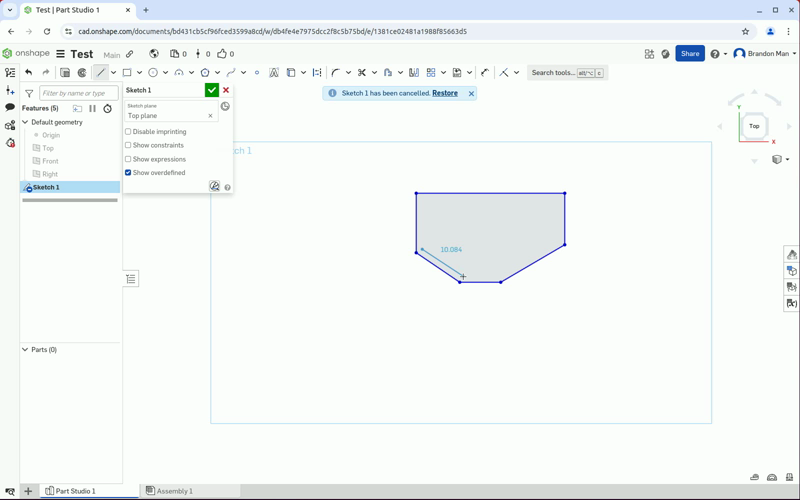
key_up(shift)
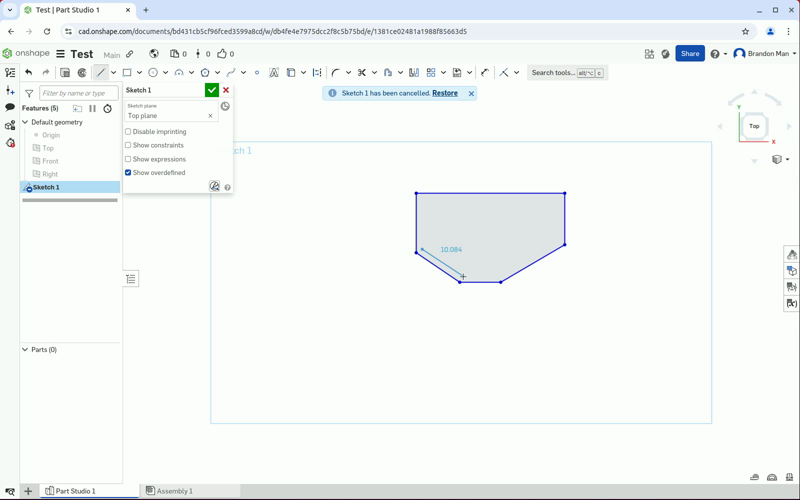
key_down(shift)
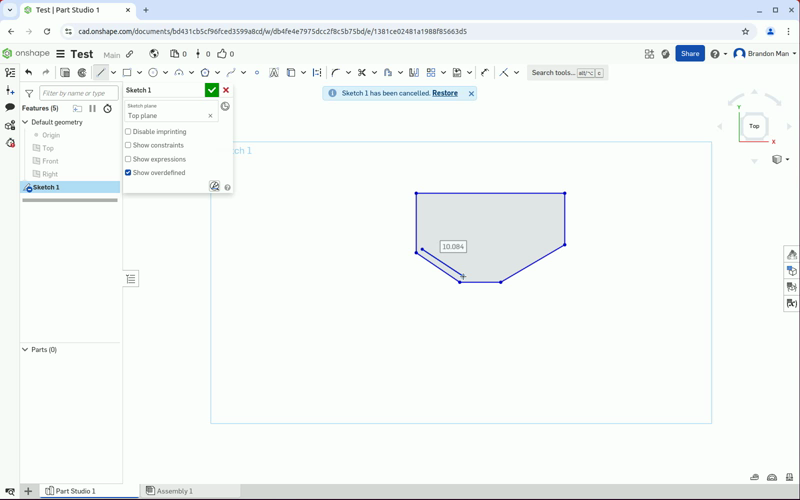
mouse_move(493, 276)
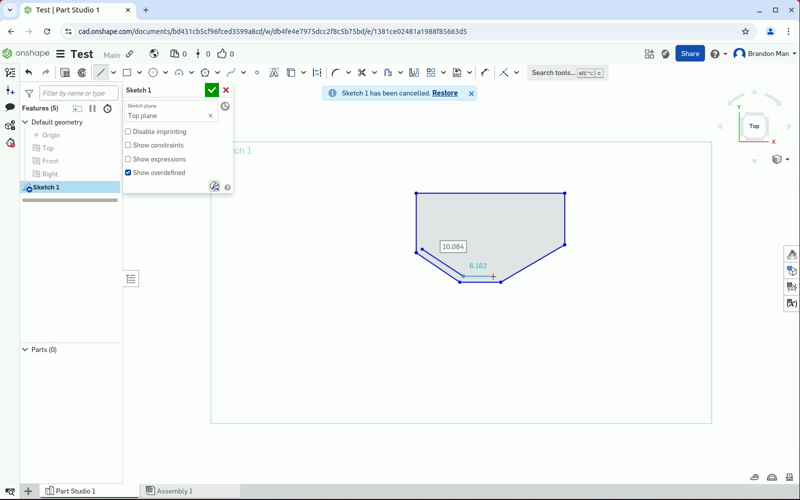
mouse_move(499, 276)
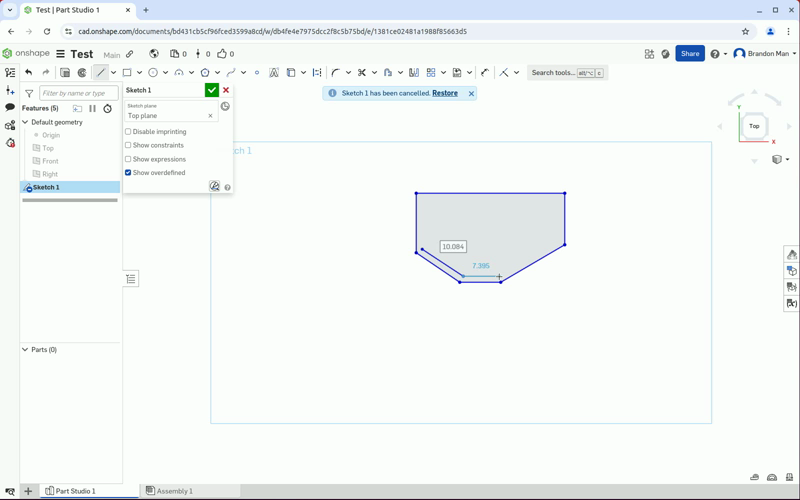
click(499, 276)
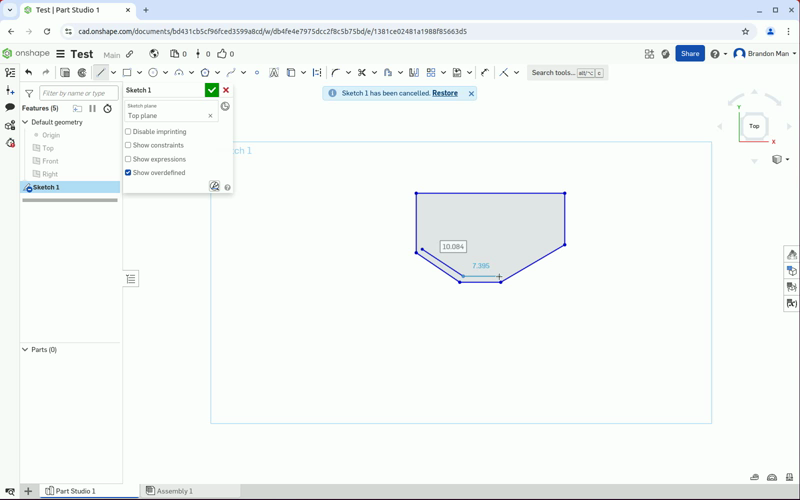
key_up(shift)
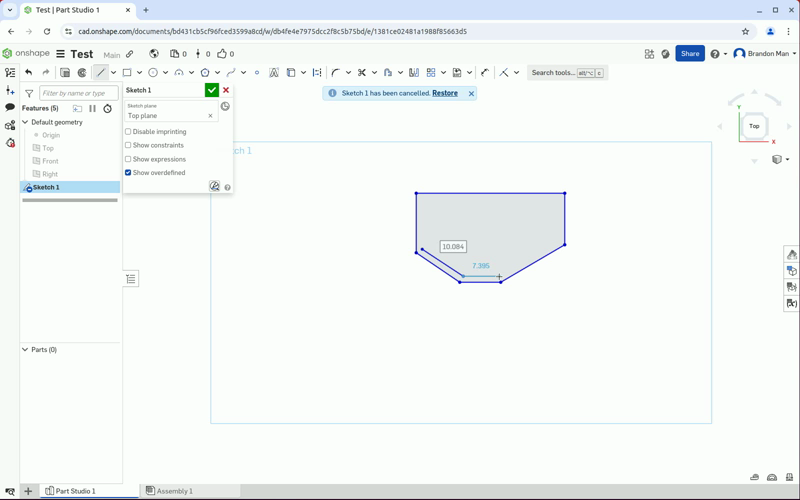
key_down(shift)
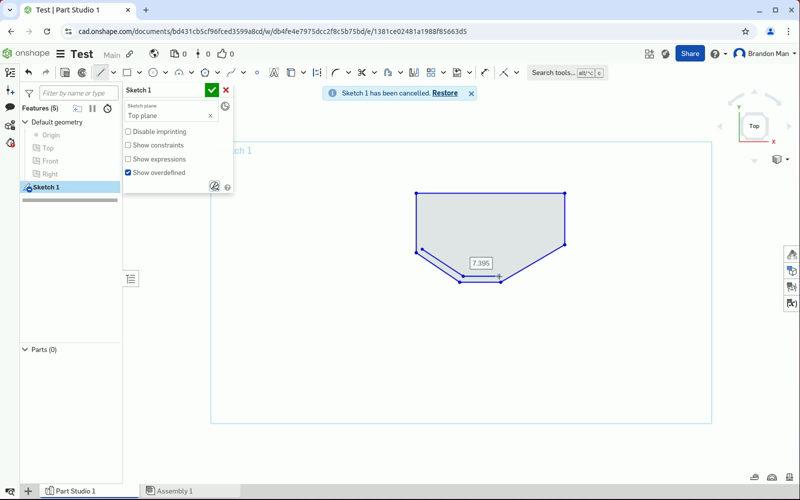
mouse_move(558, 241)
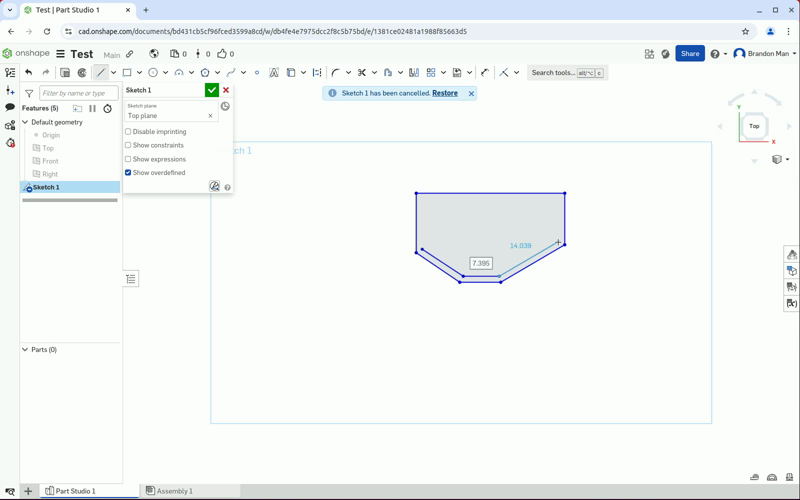
click(558, 241)
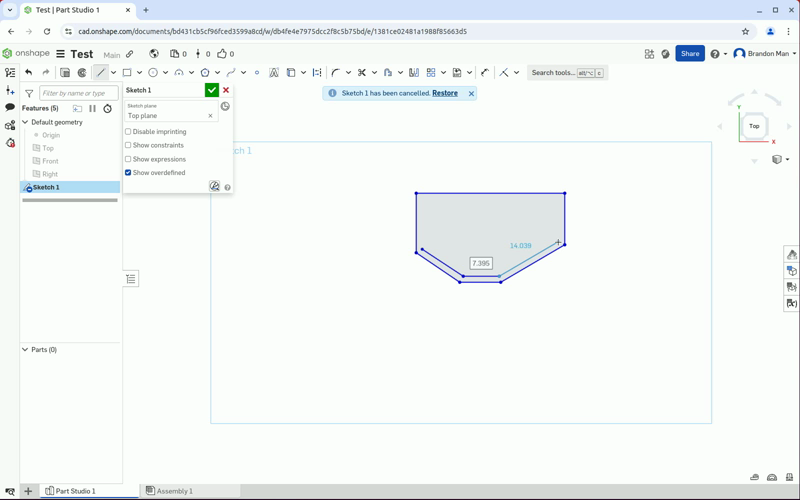
key_up(shift)
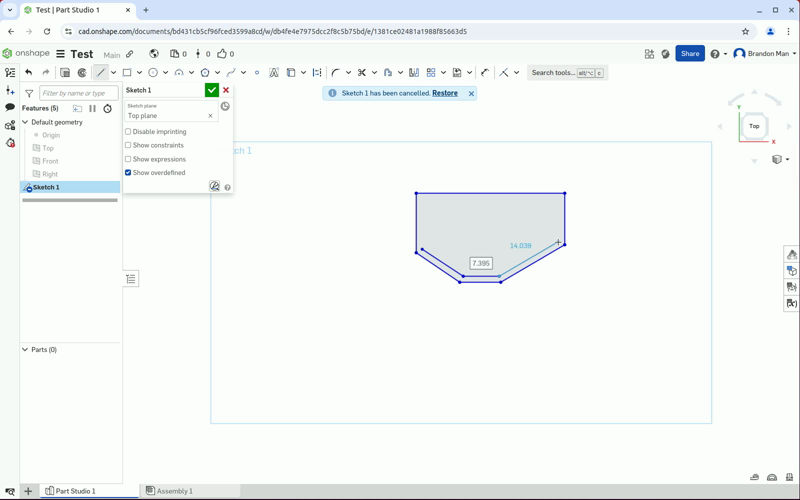
key_down(shift)
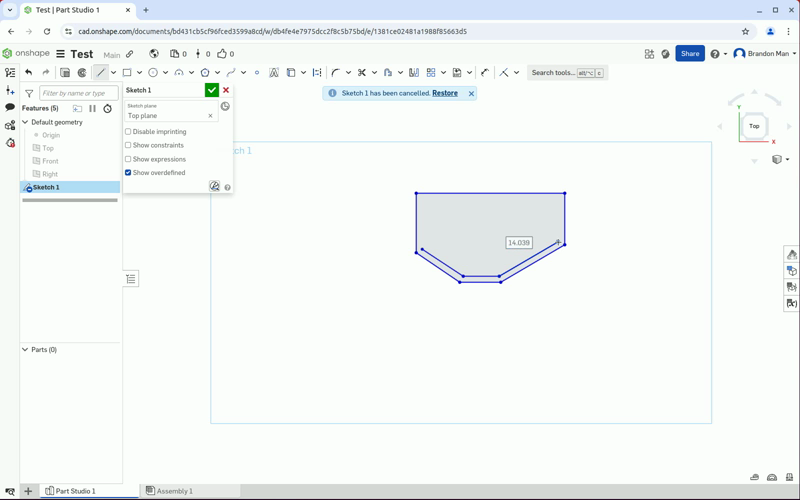
mouse_move(588, 241)
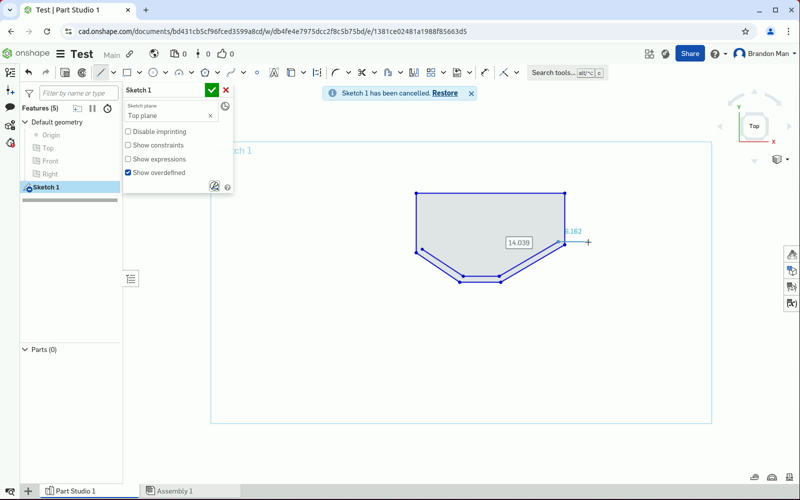
mouse_move(558, 201)
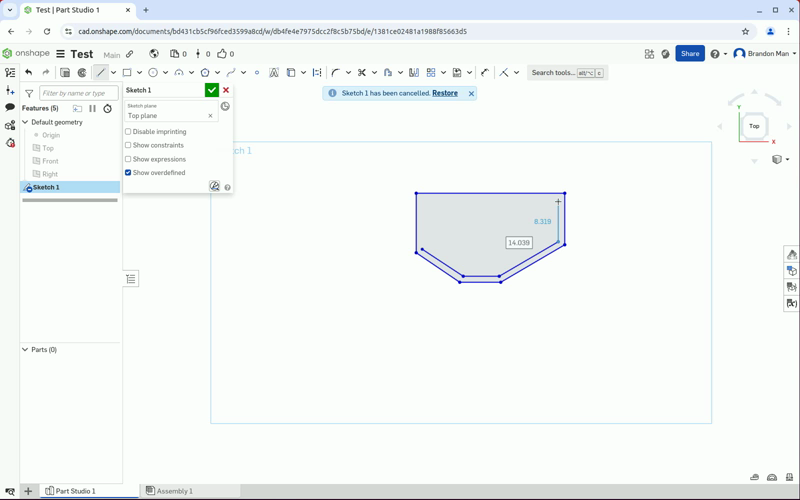
click(558, 201)
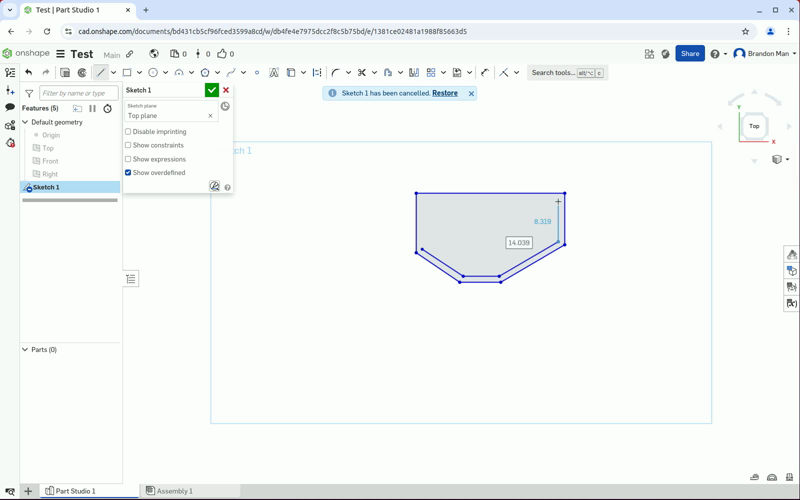
key_up(shift)
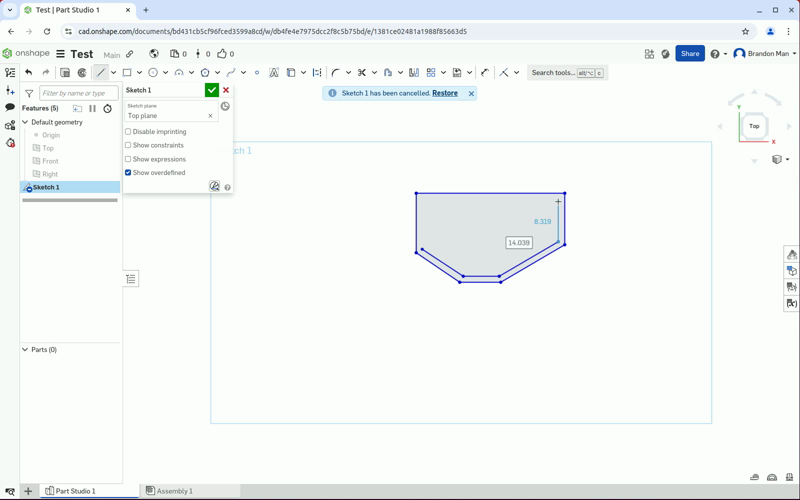
key_down(shift)
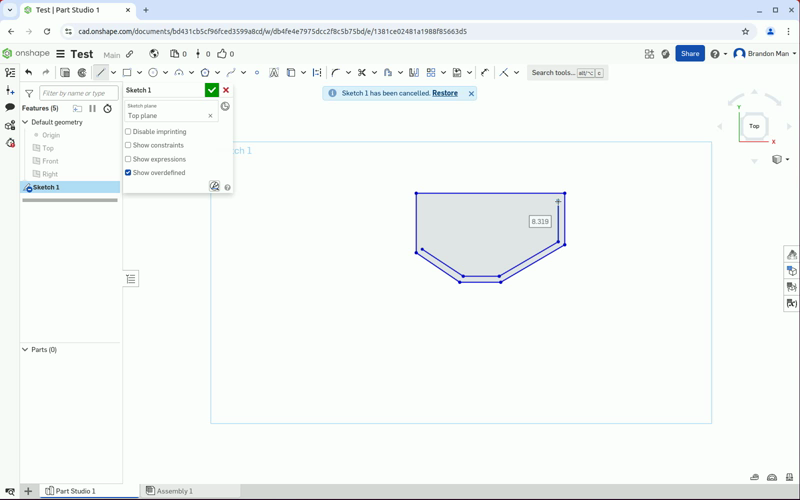
mouse_move(422, 201)
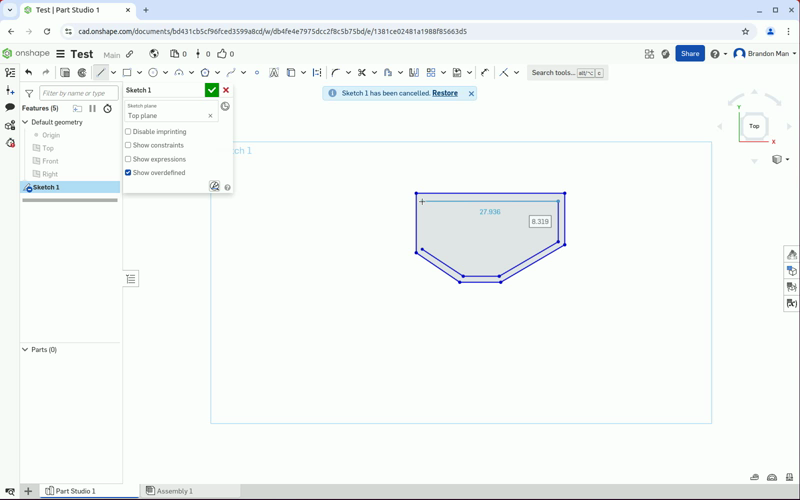
click(422, 201)
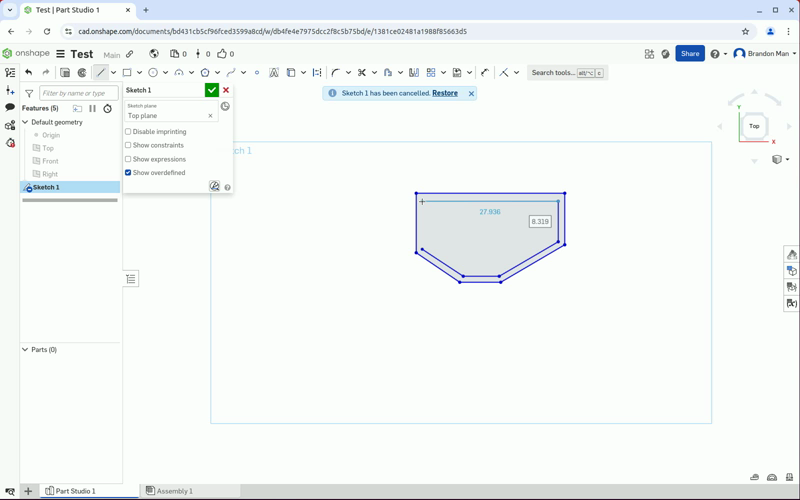
key_up(shift)
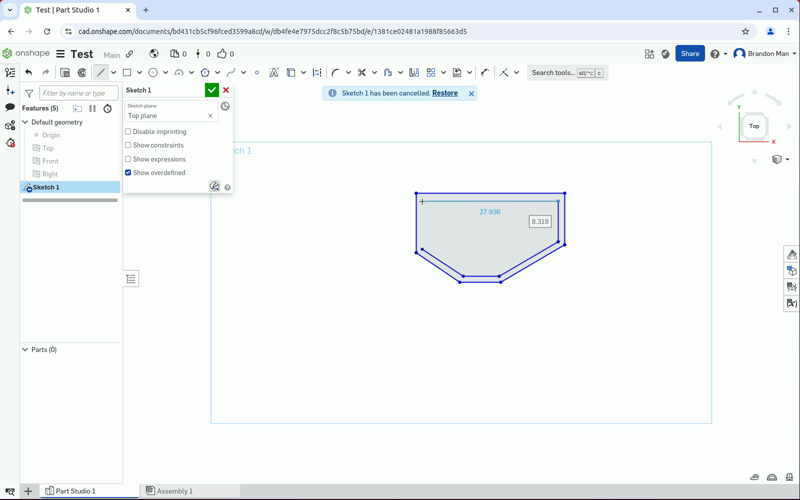
mouse_move(452, 201)
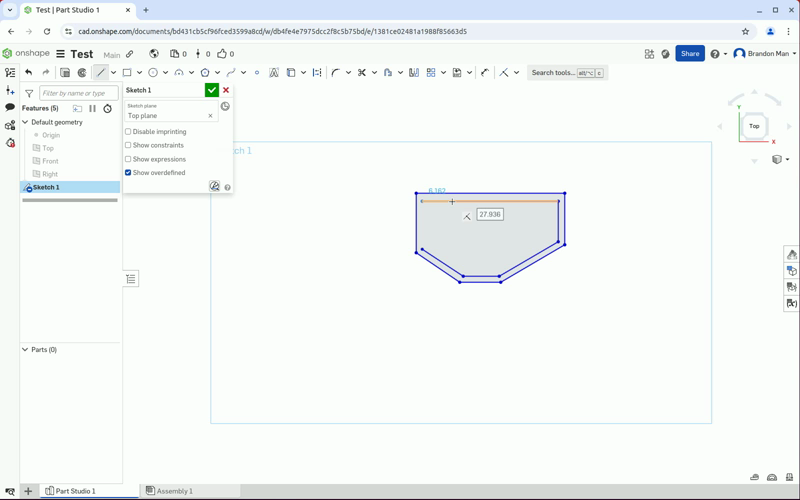
key_down(shift)
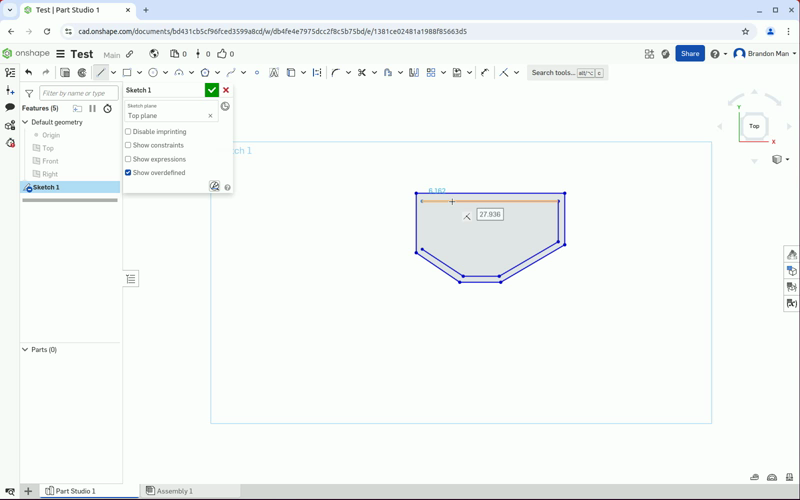
mouse_move(422, 249)
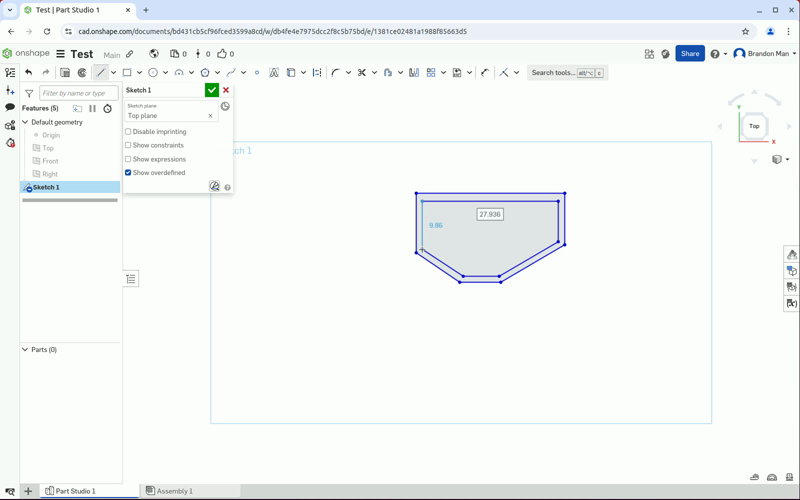
key_up(shift)
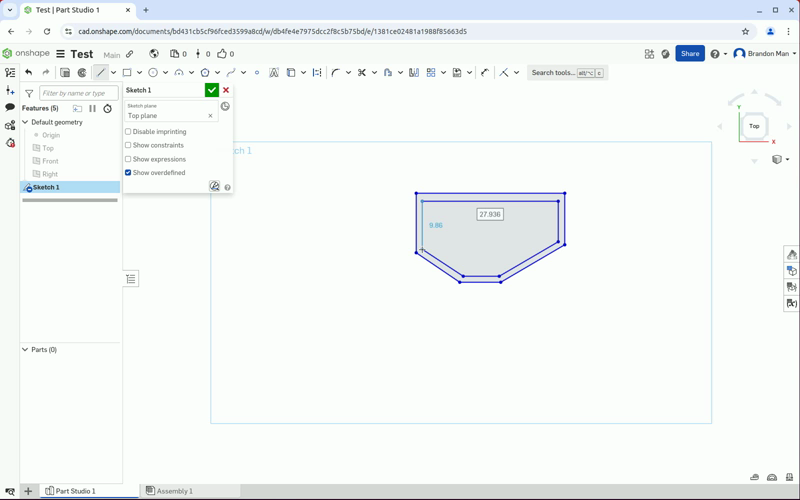
click(422, 249)
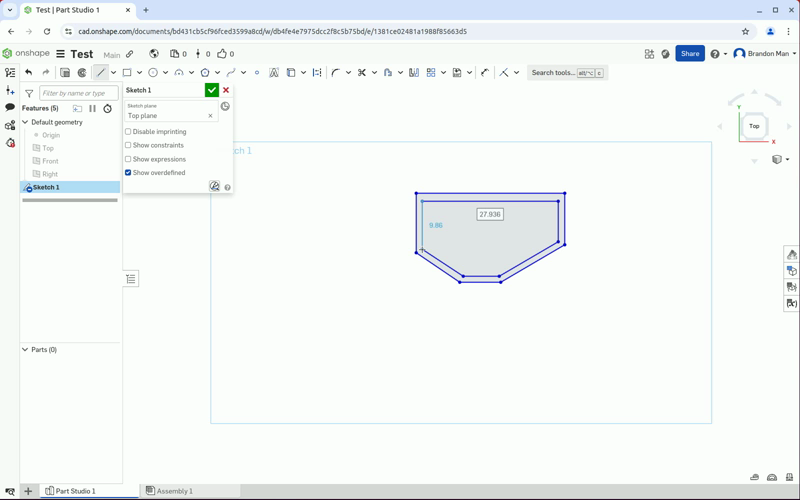
key(esc)
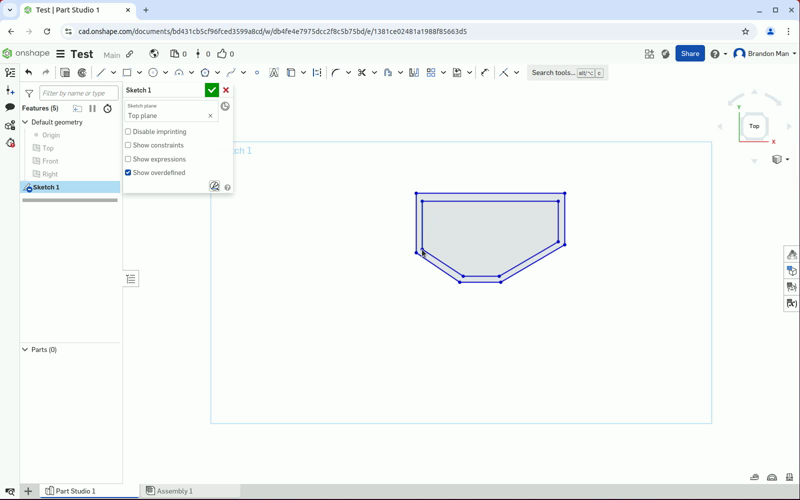
mouse_move(465, 280)
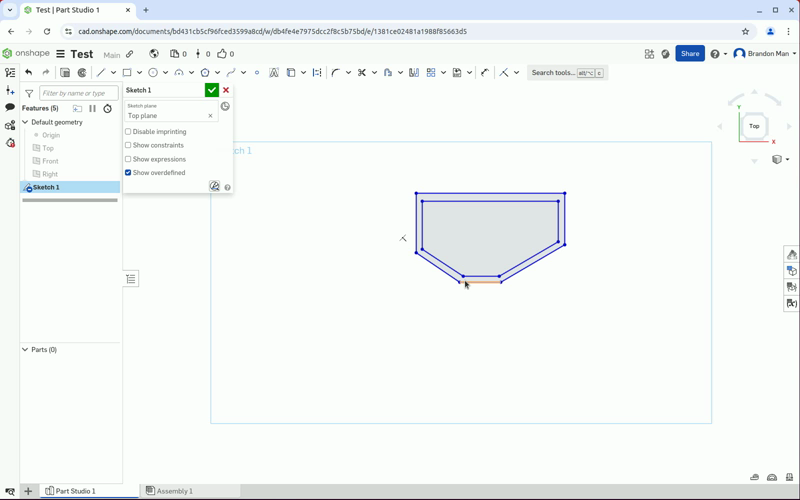
click(465, 280)
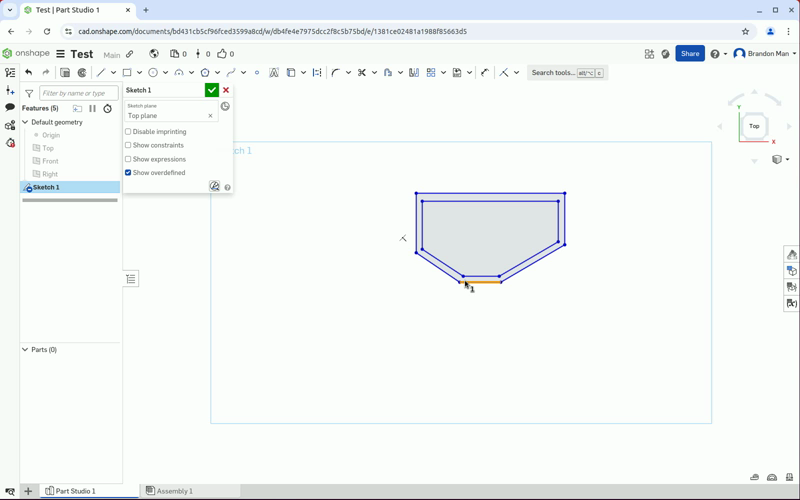
mouse_move(73, 352)
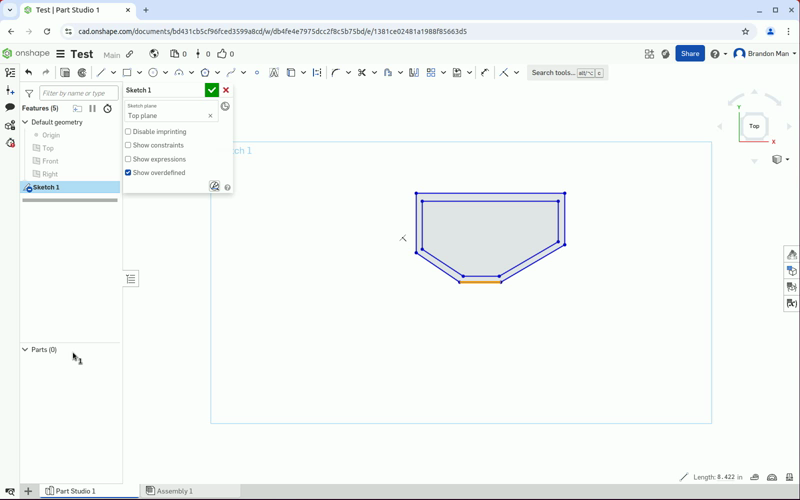
key(shift+y)
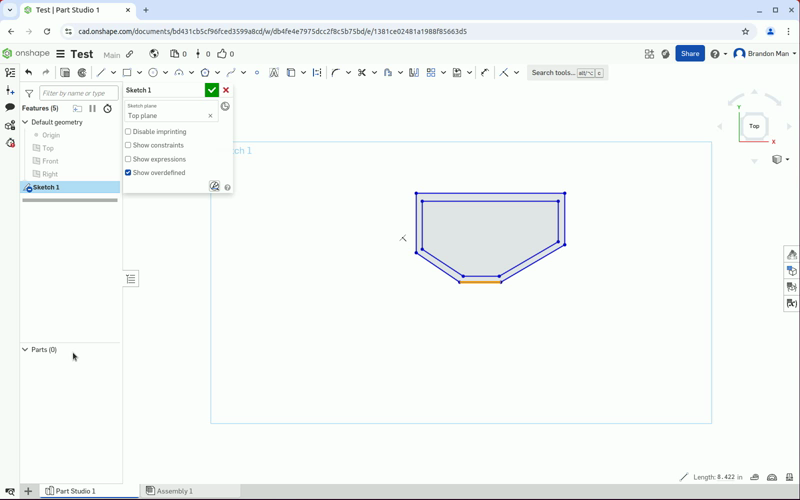
key(shift+e)
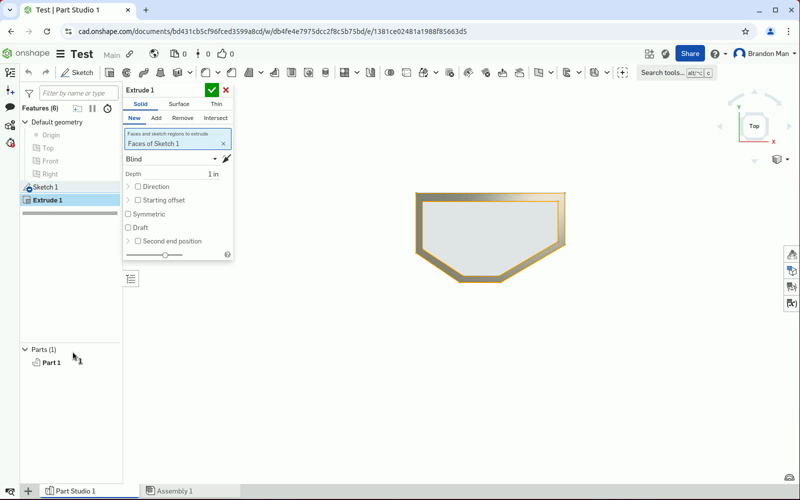
mouse_move(143, 106)
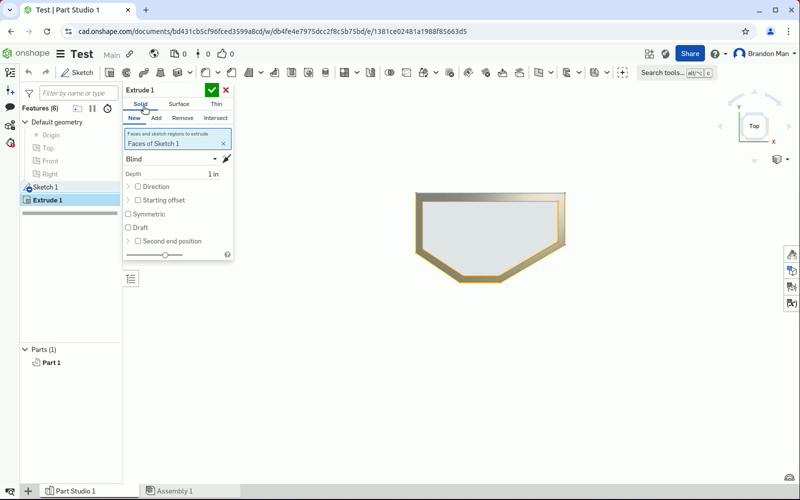
click(143, 106)
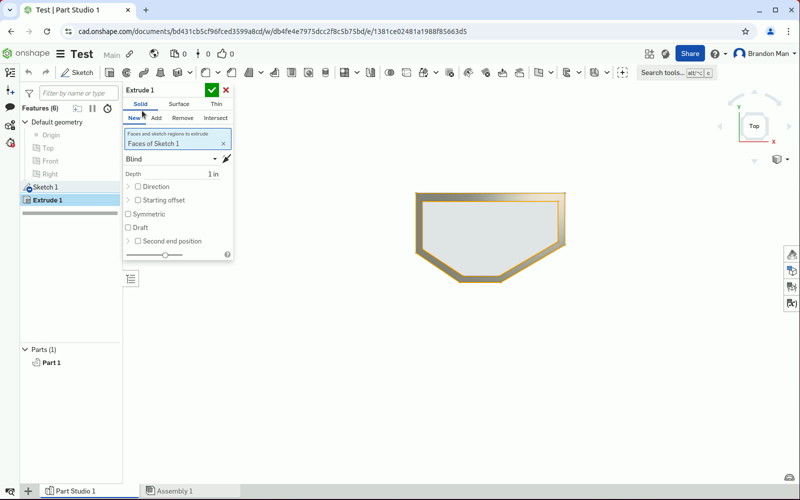
mouse_move(137, 120)
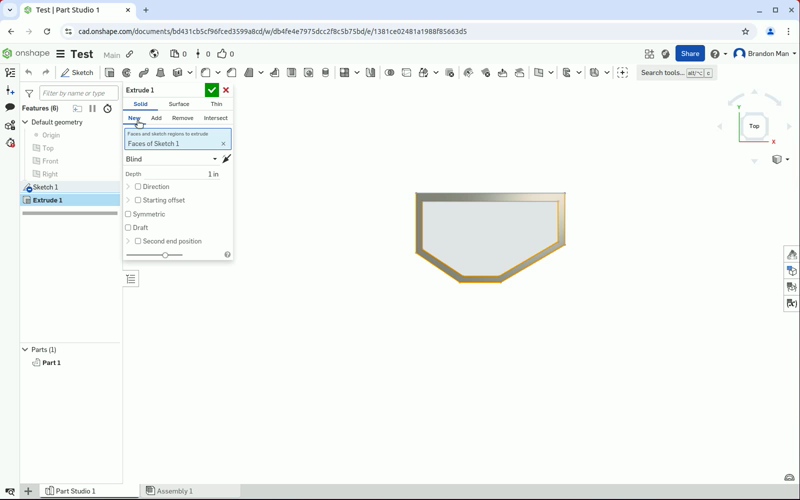
click(137, 120)
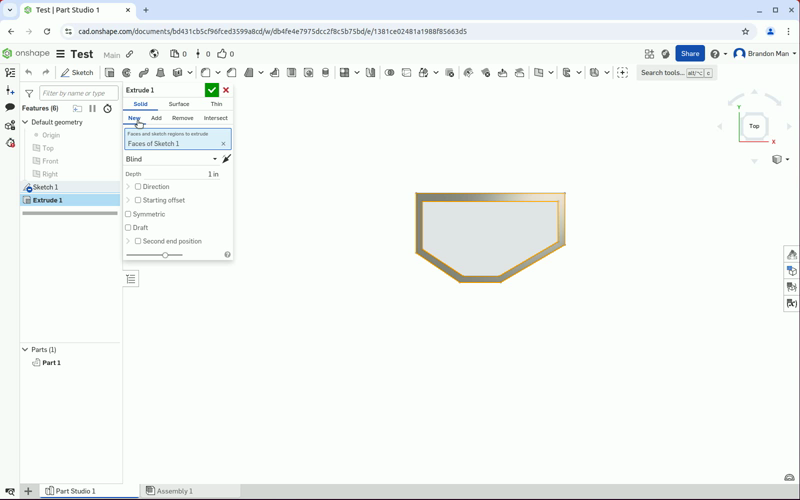
key(tab, 4)
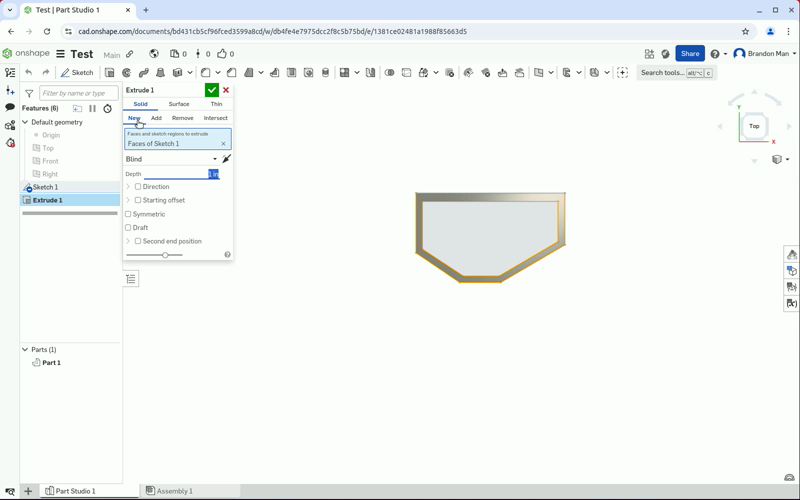
text(4.814)
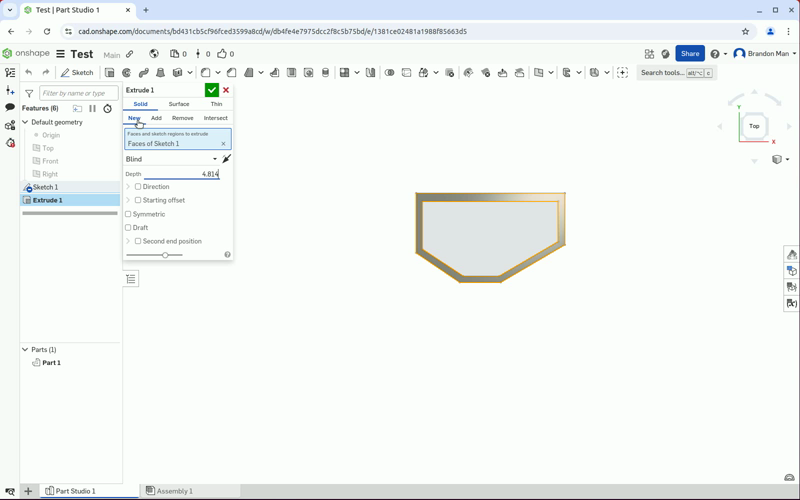
key(enter)
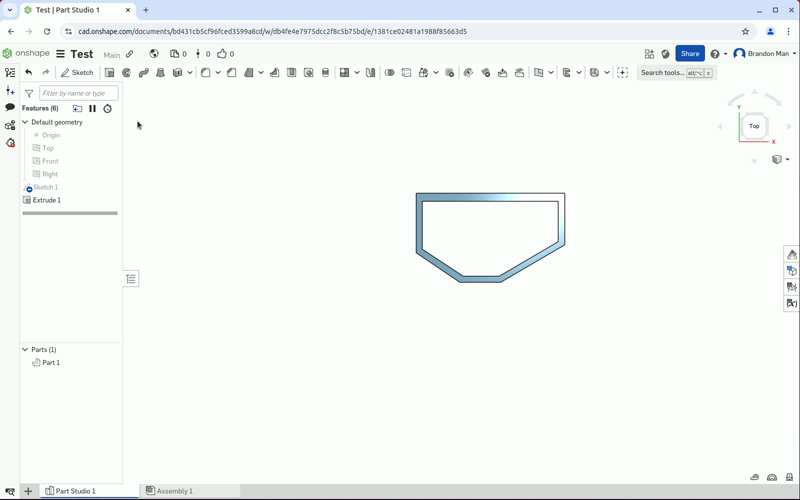
key(shift+h)
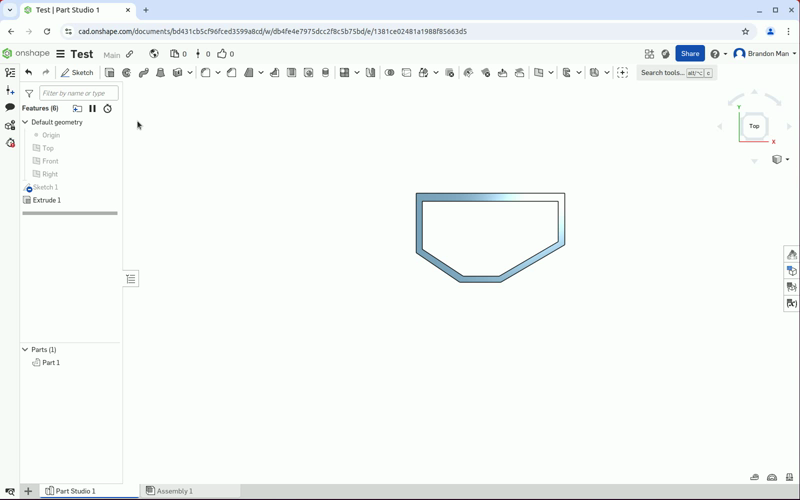
key(shift+h)
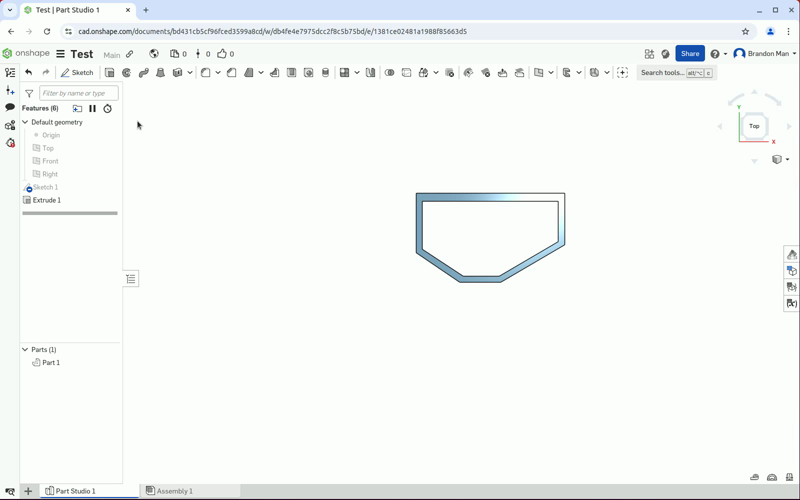
mouse_move(73, 189)
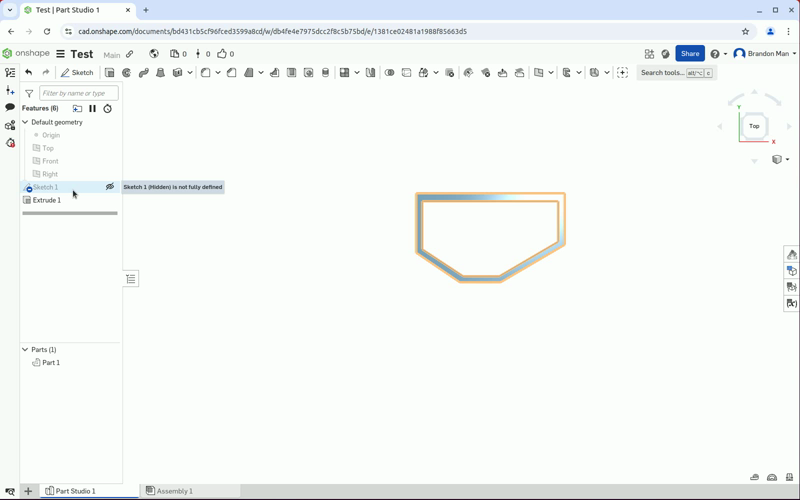
click(73, 189)
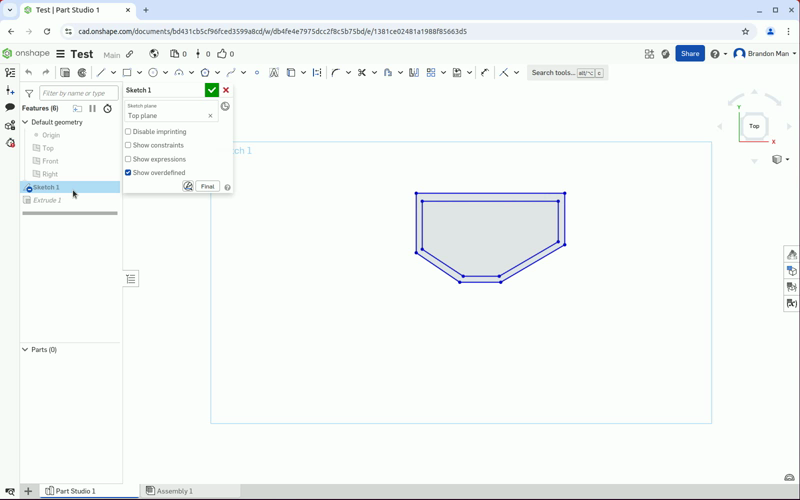
mouse_move(229, 92)
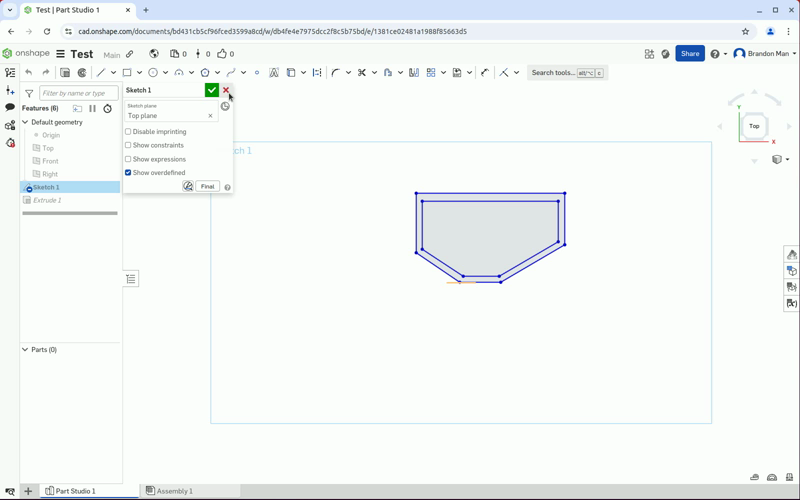
click(229, 92)
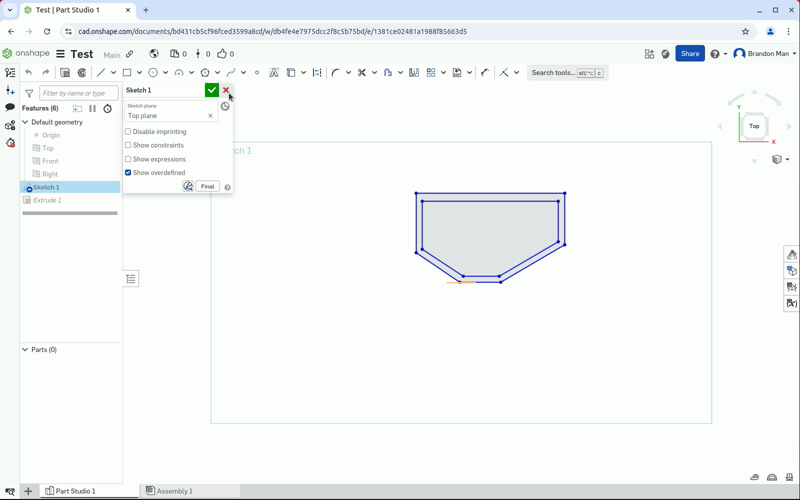
key(shift+s)
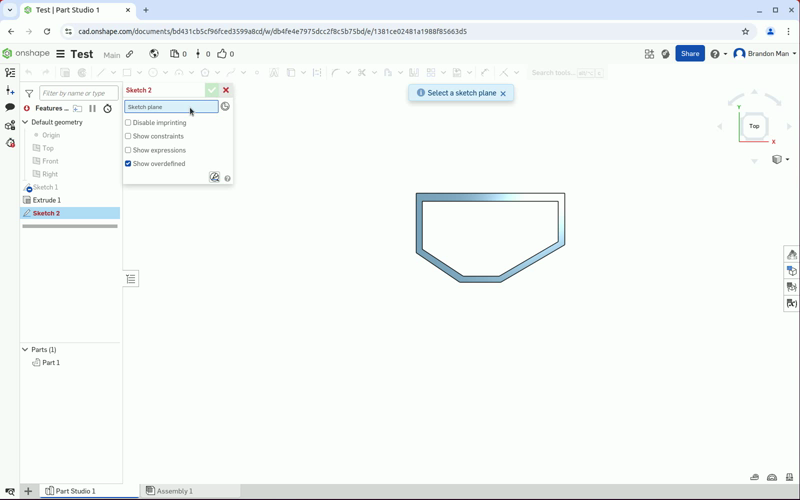
mouse_move(73, 150)
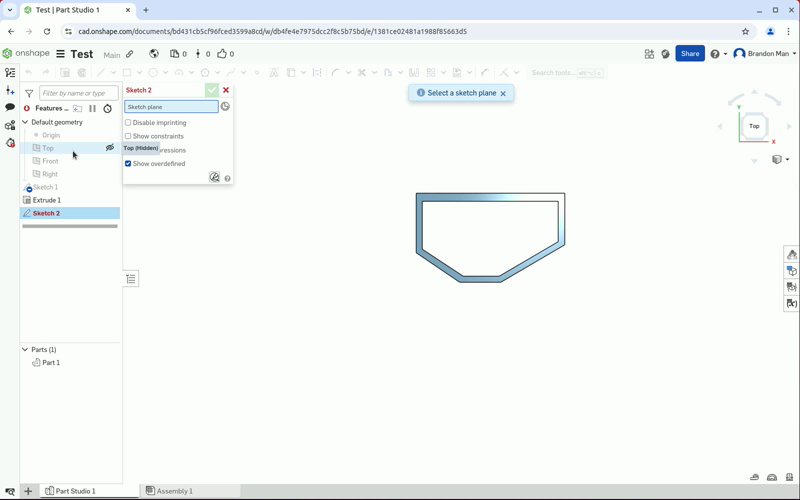
click(73, 150)
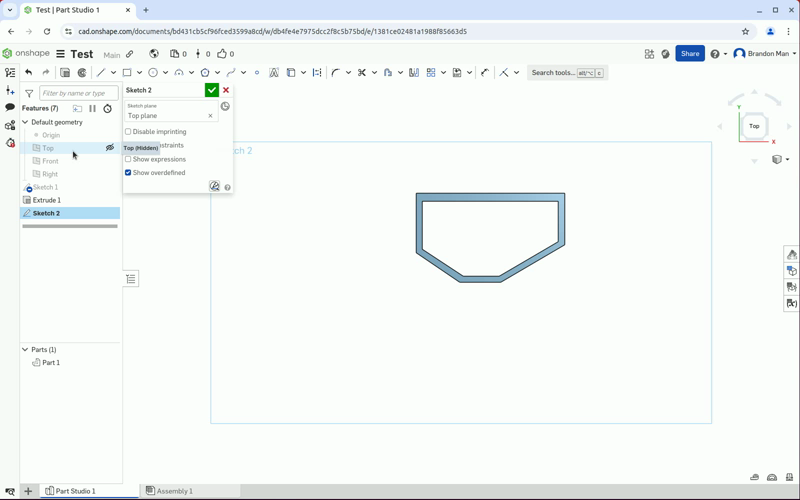
mouse_move(73, 352)
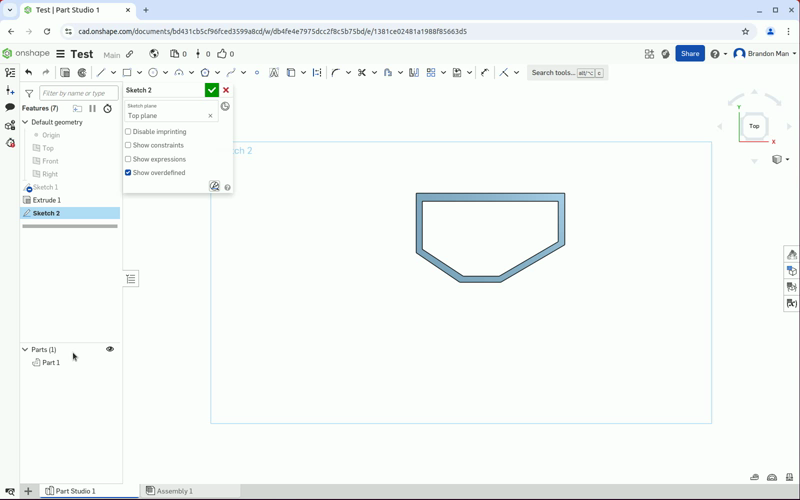
key(y)
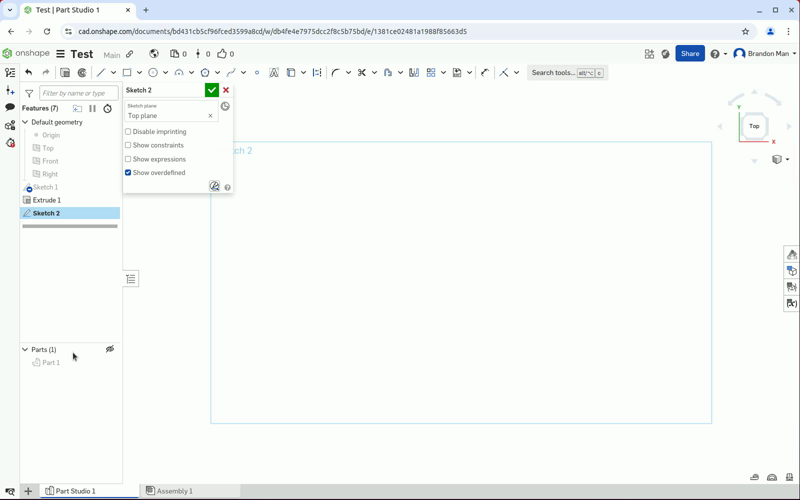
key(c)
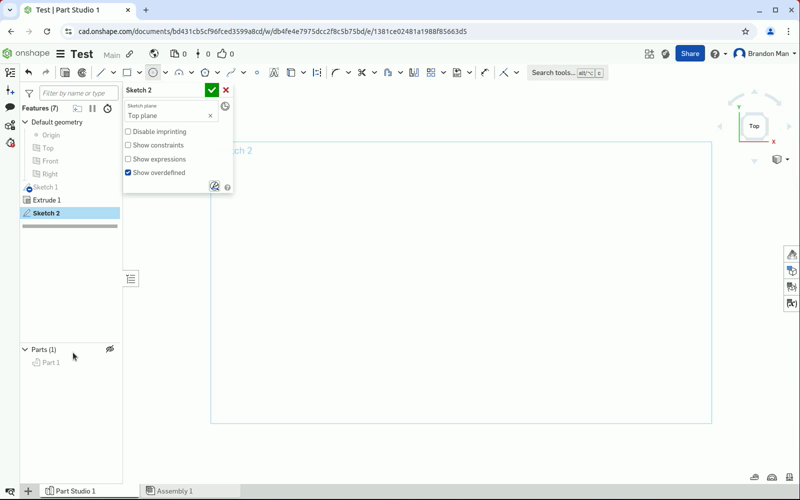
key_down(shift)
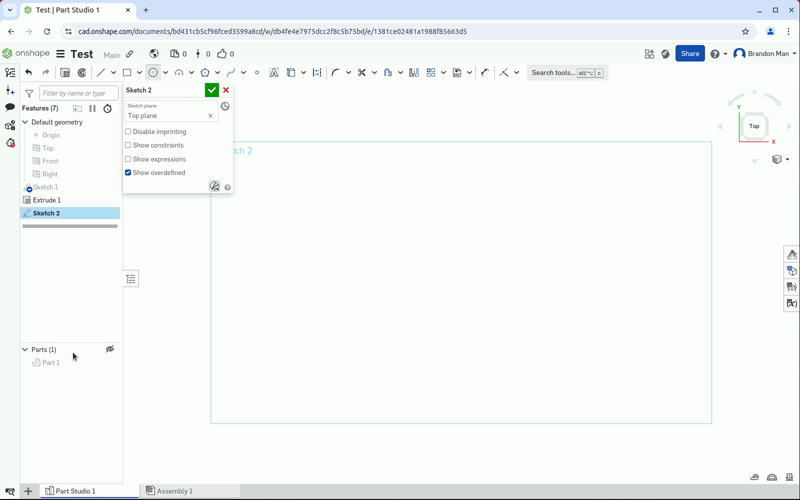
mouse_move(461, 282)
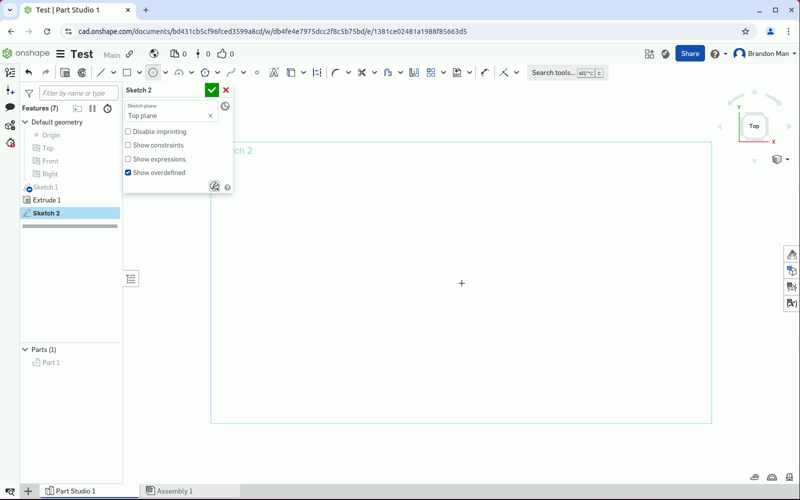
click(461, 282)
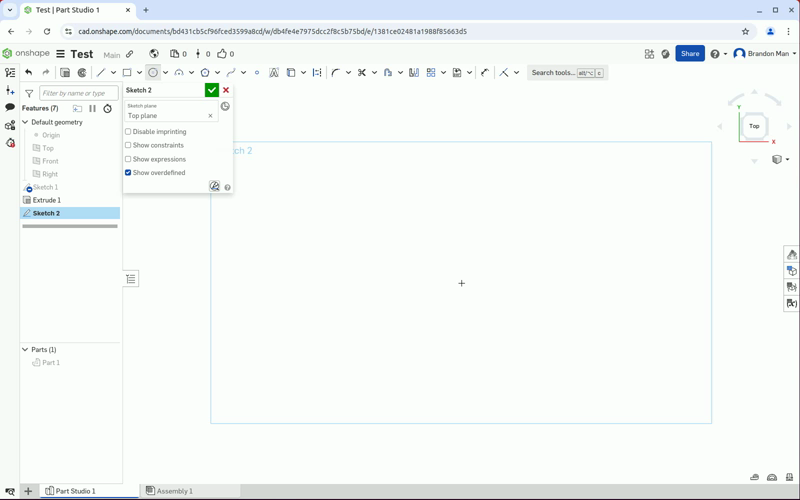
key_up(shift)
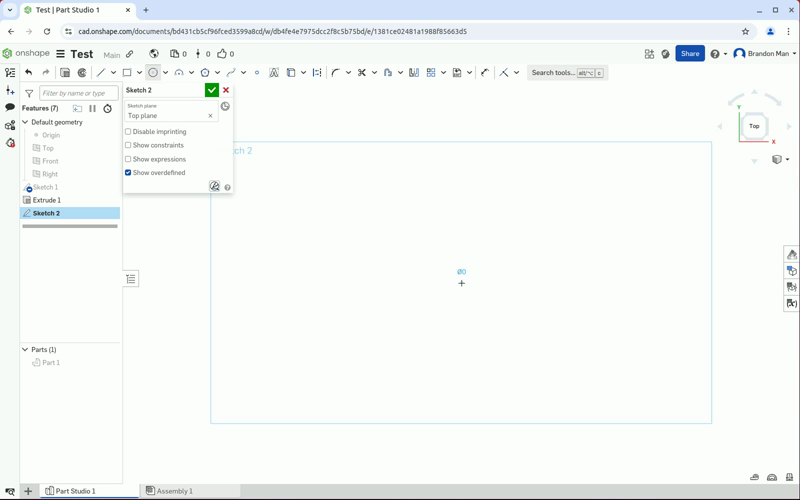
mouse_move(470, 282)
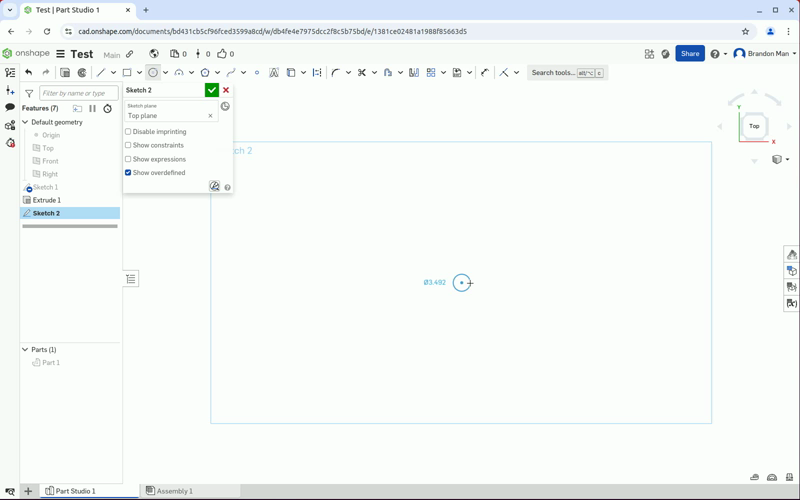
click(470, 282)
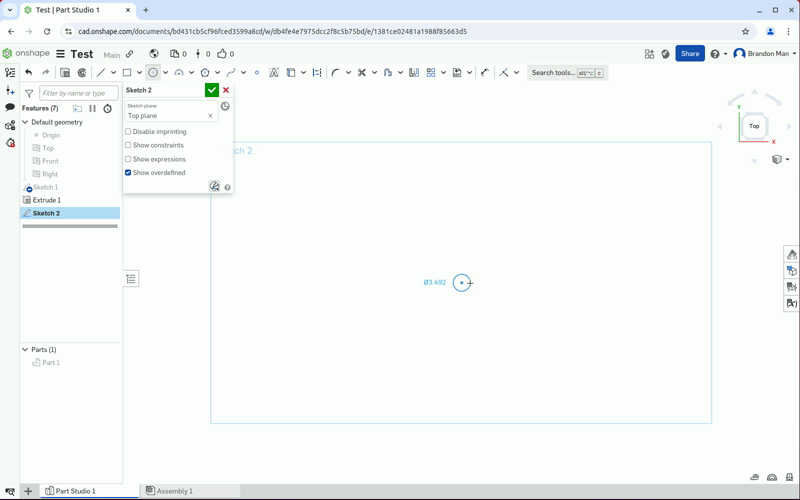
key(esc)
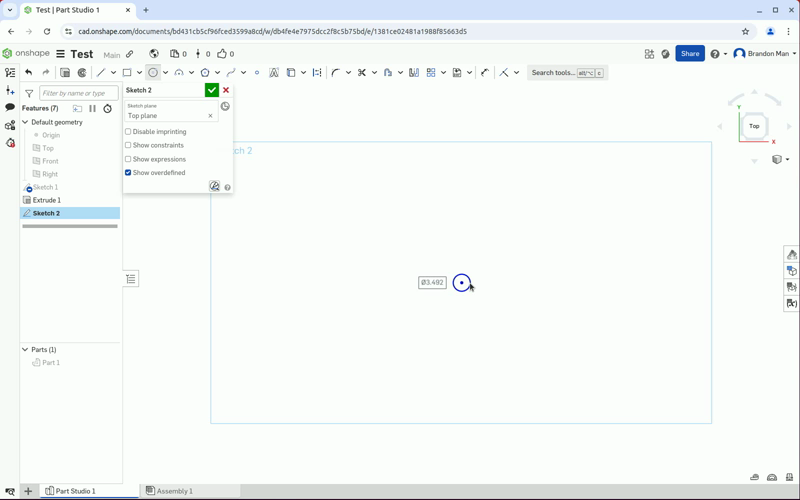
mouse_move(459, 280)
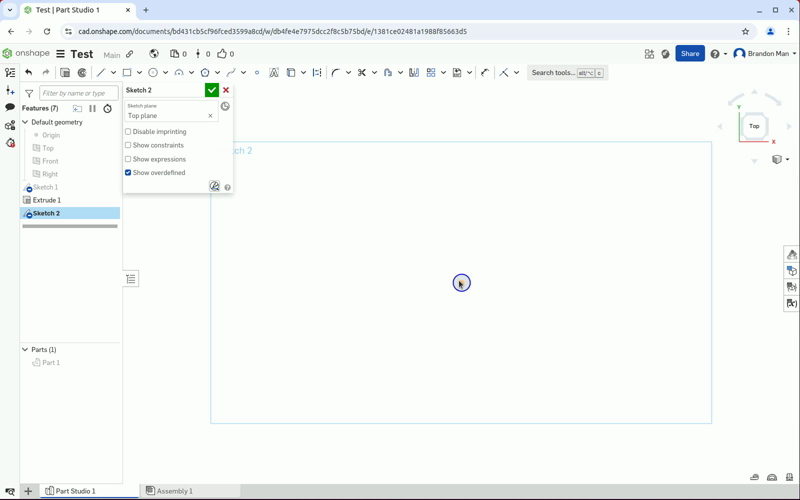
scroll(6)
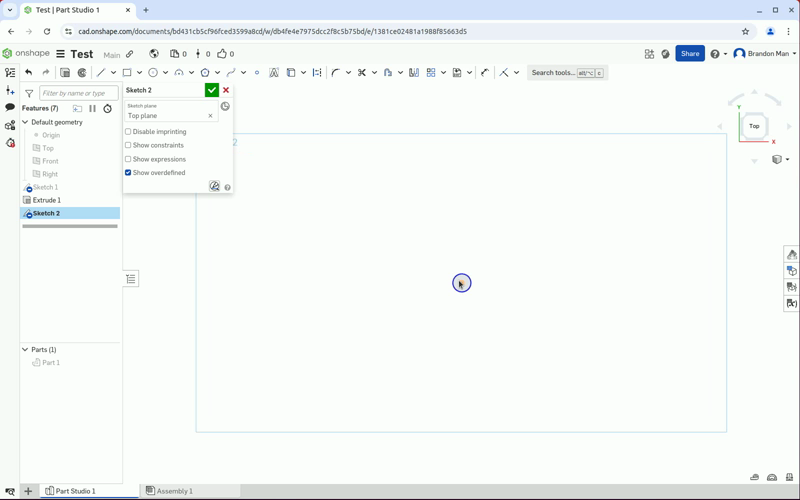
scroll(6)
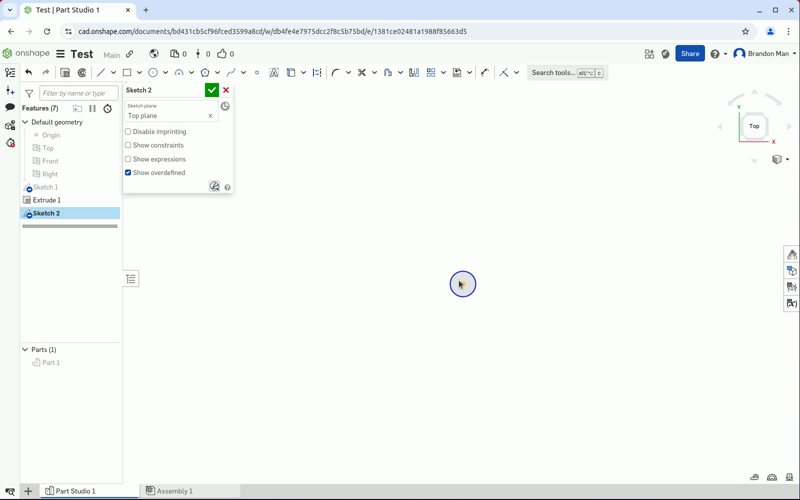
scroll(6)
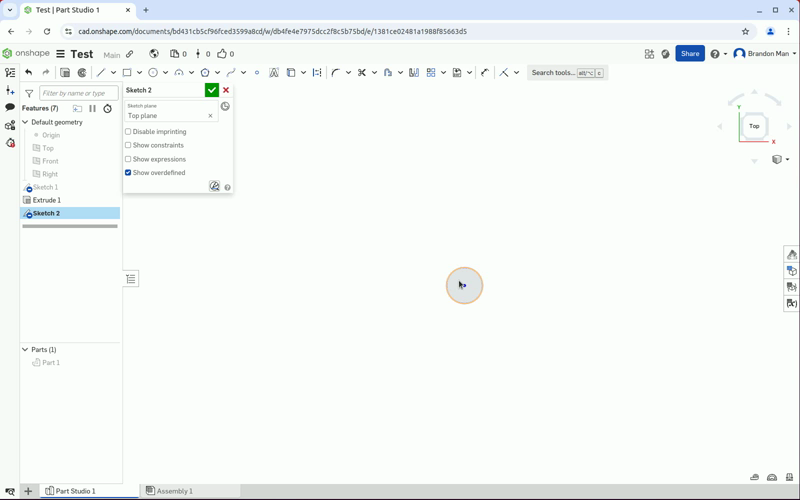
scroll(6)
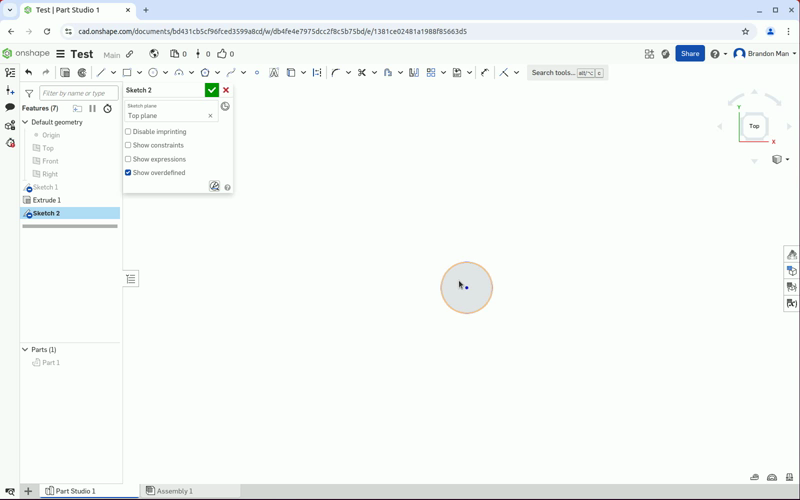
scroll(6)
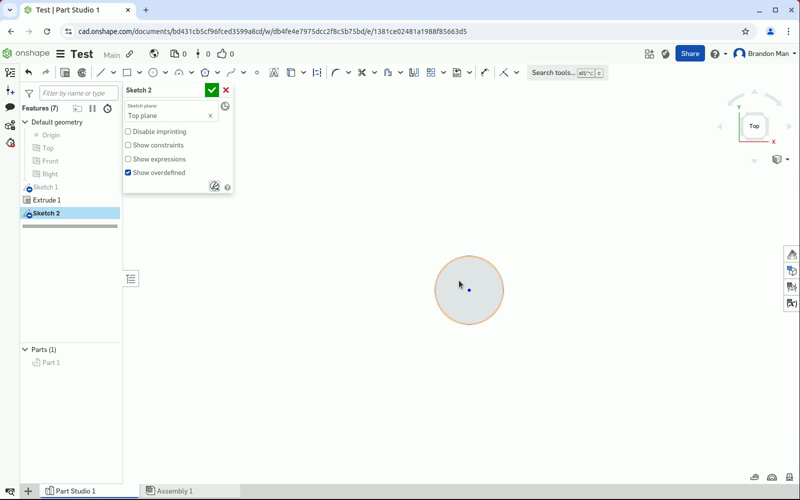
scroll(6)
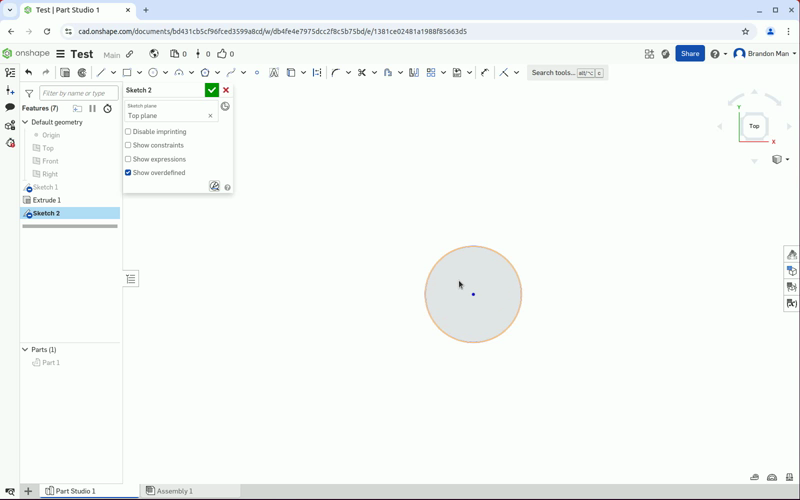
scroll(6)
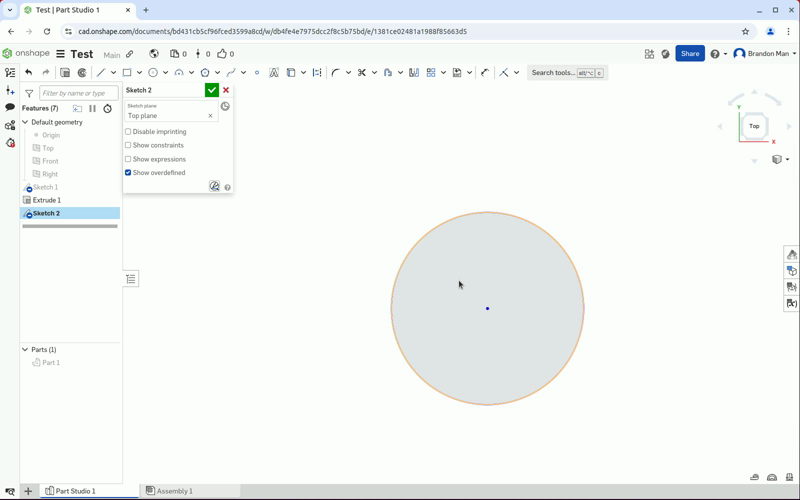
click(459, 280)
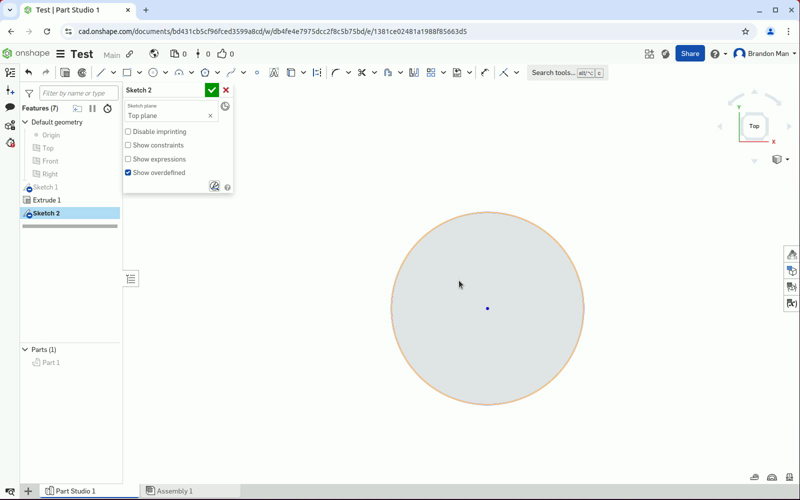
scroll(-6)
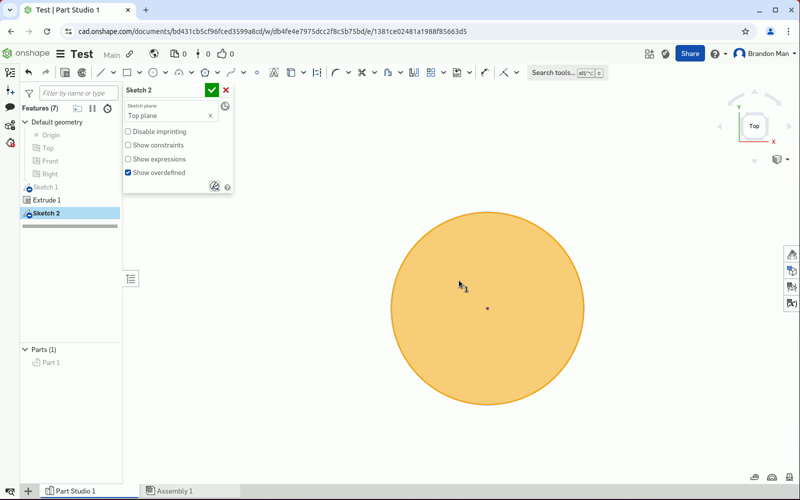
scroll(-6)
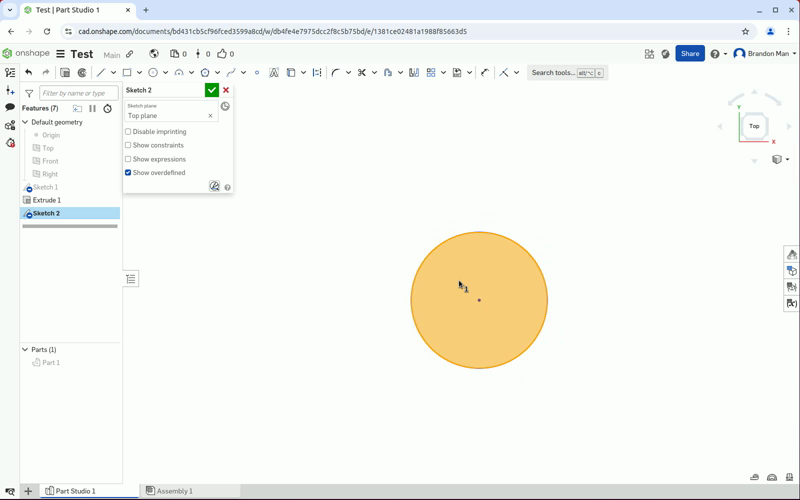
scroll(-6)
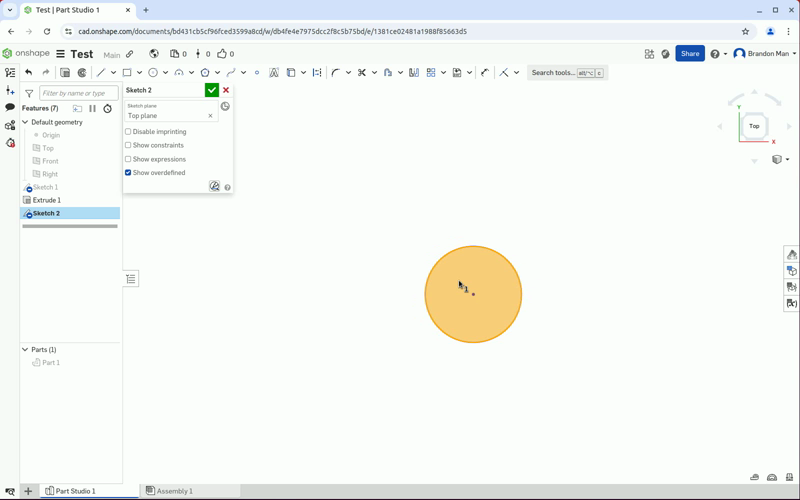
scroll(-6)
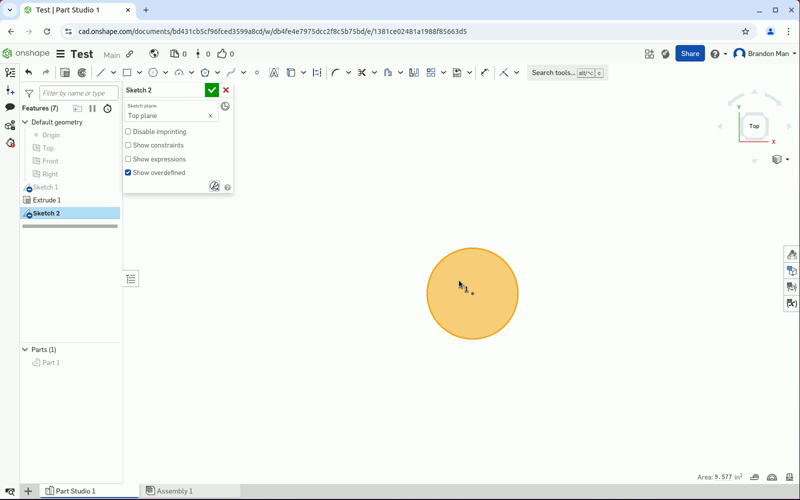
scroll(-6)
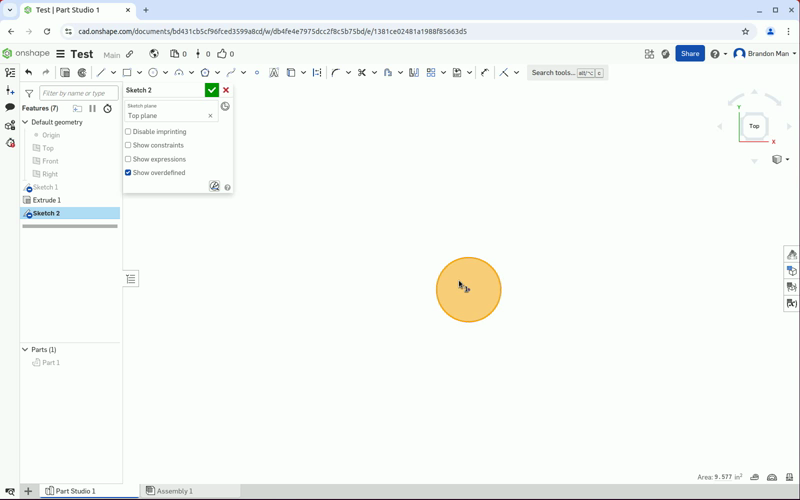
scroll(-6)
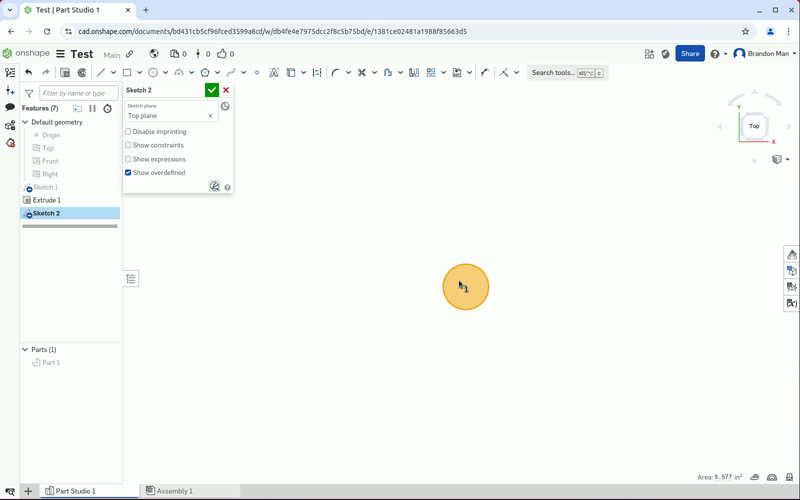
scroll(-6)
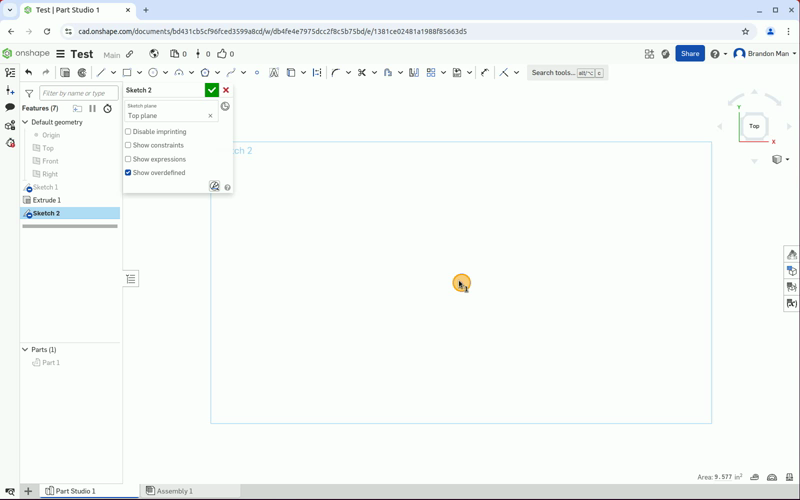
mouse_move(73, 352)
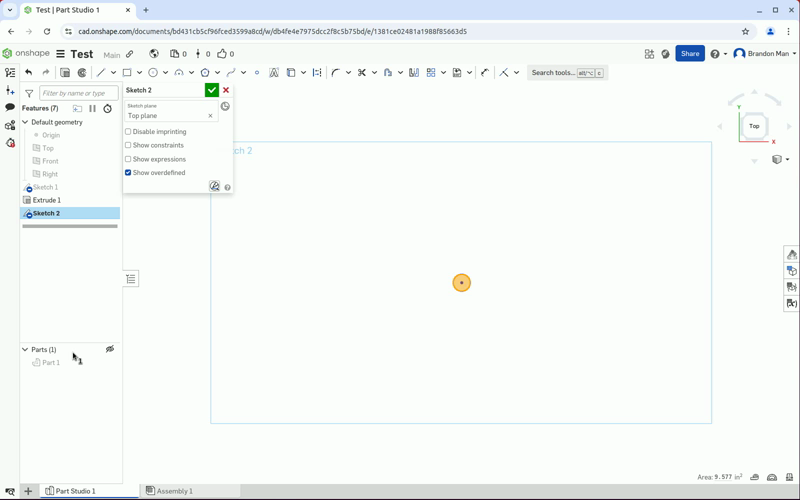
key(shift+y)
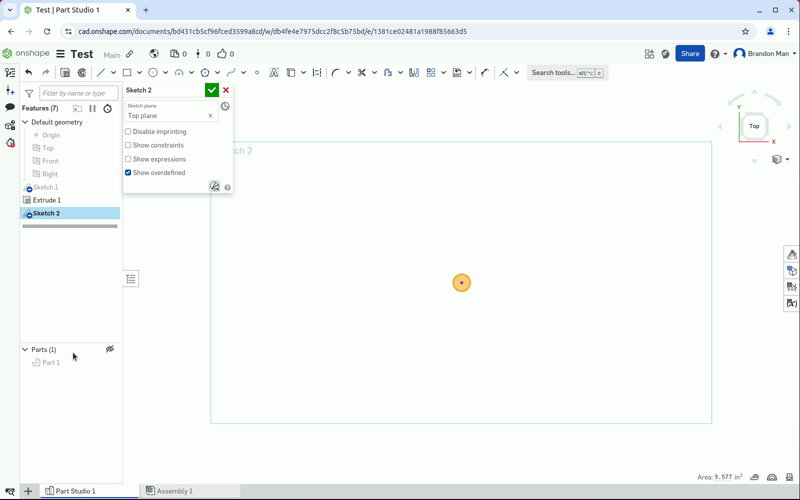
key(shift+e)
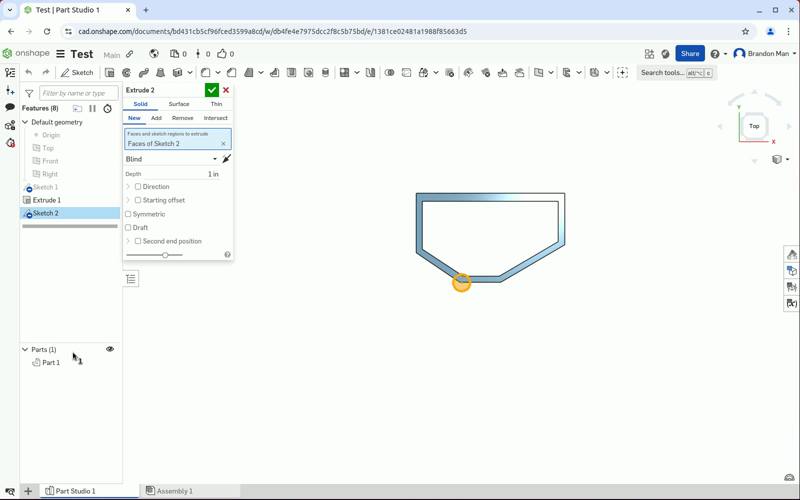
mouse_move(143, 106)
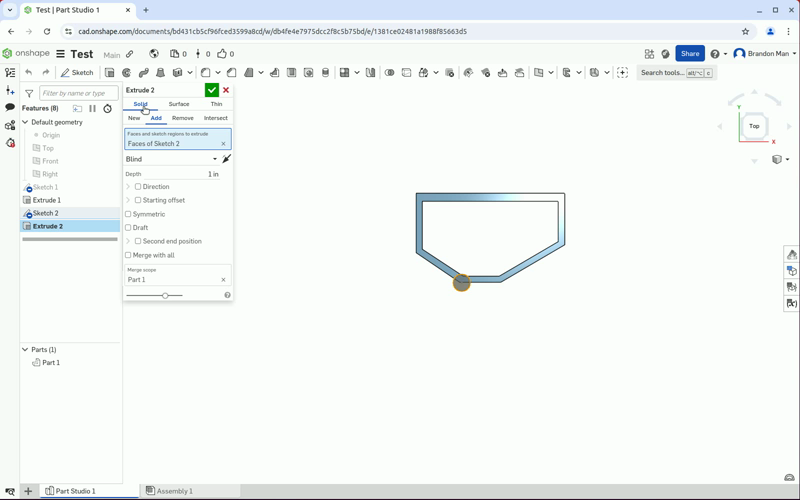
click(143, 106)
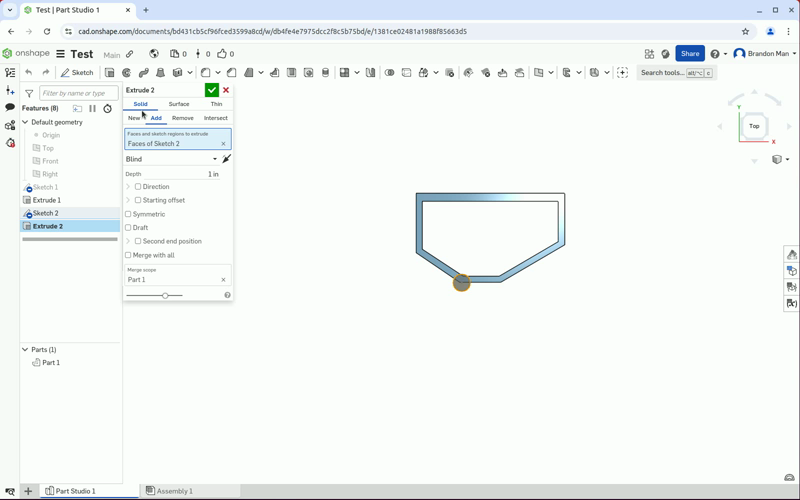
mouse_move(137, 120)
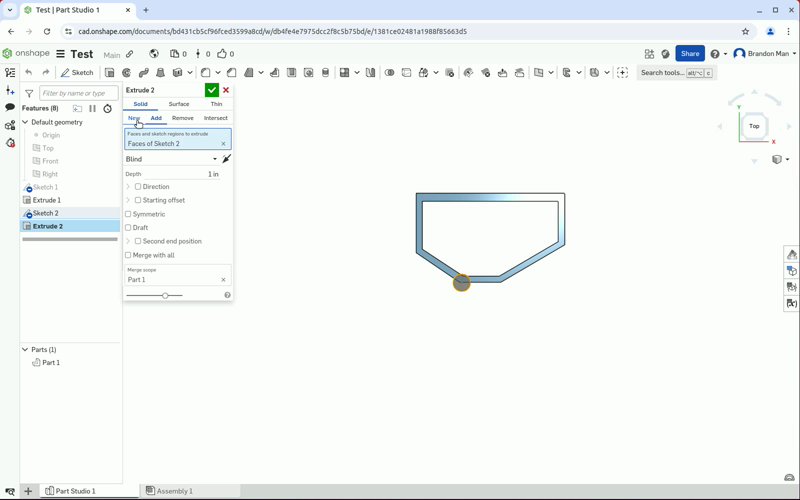
click(137, 120)
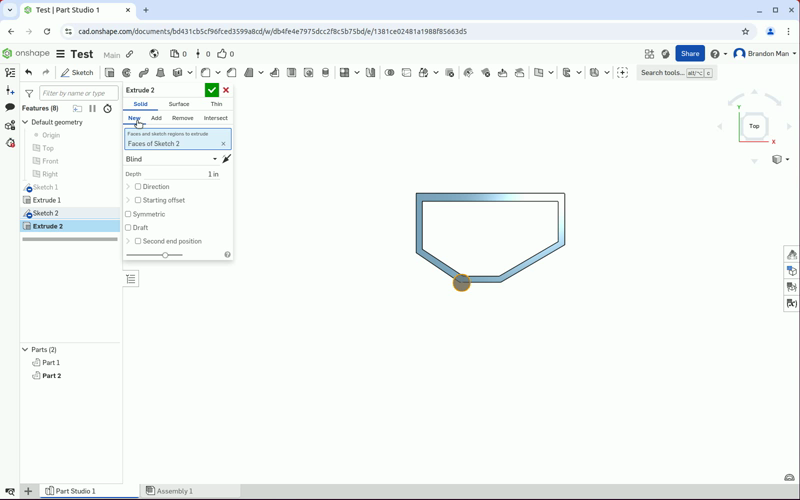
key(tab, 4)
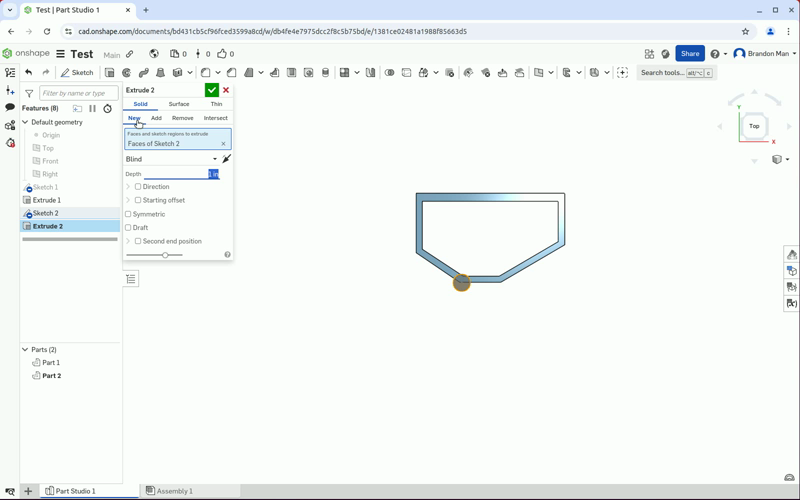
text(10.832)
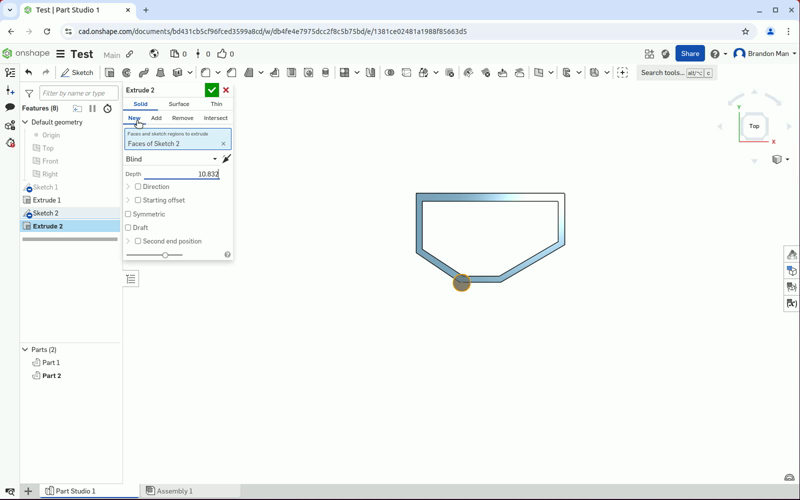
key(enter)
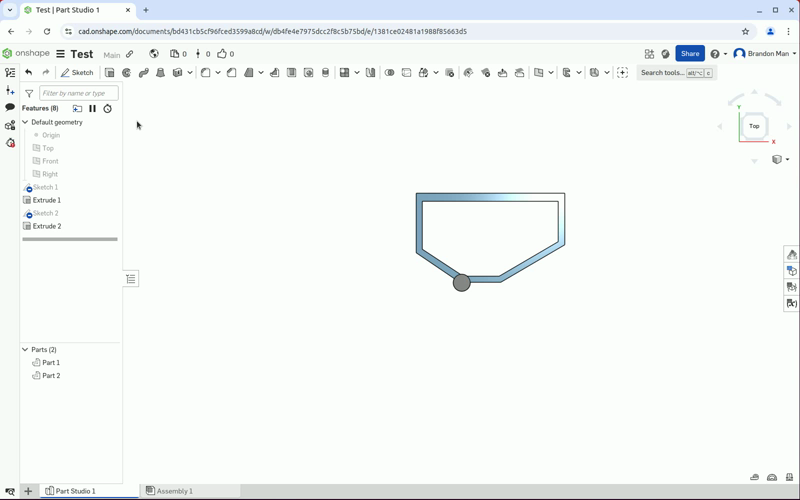
key(shift+h)
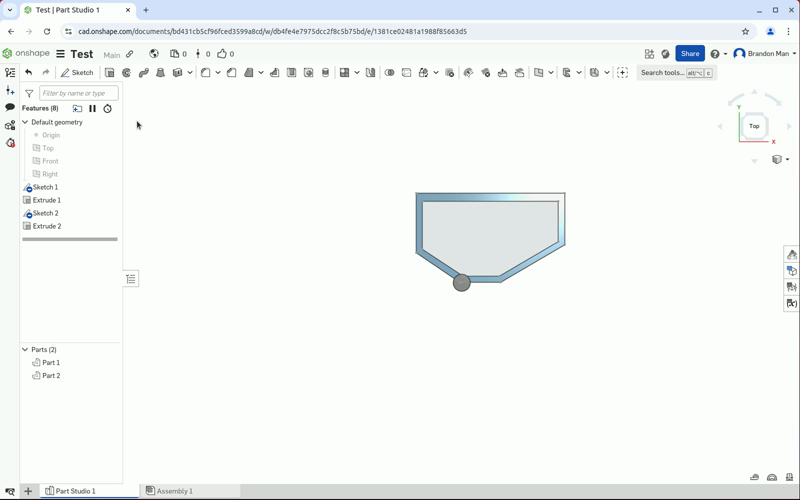
key(shift+h)
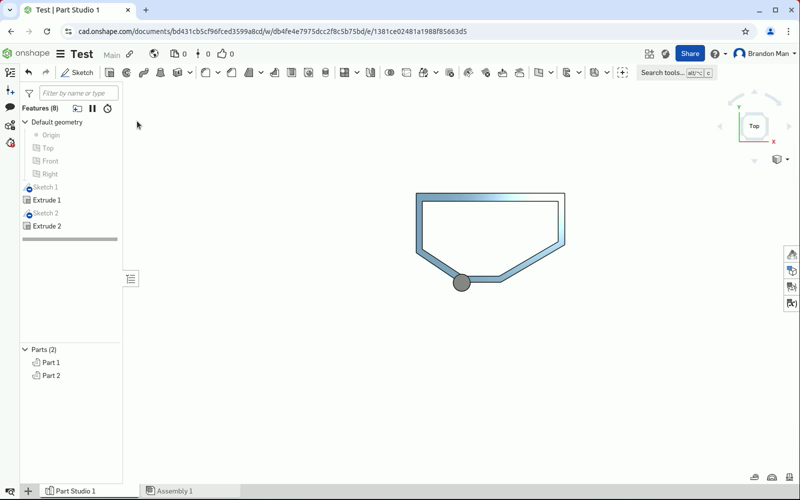
mouse_move(73, 189)
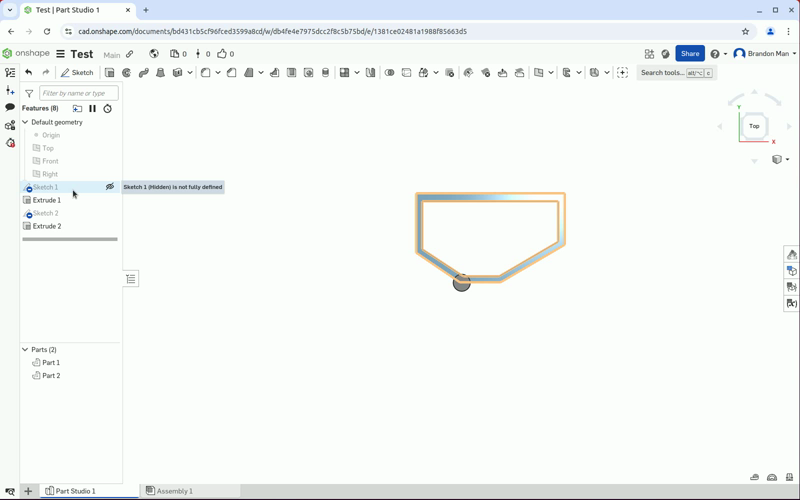
click(73, 189)
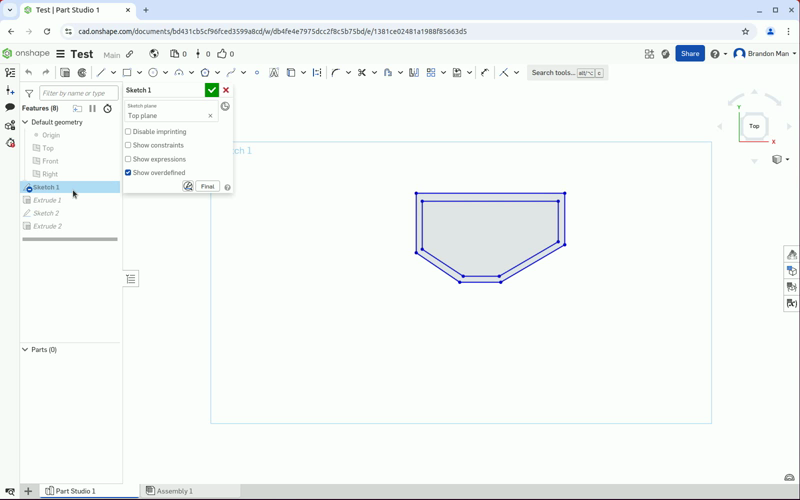
mouse_move(229, 92)
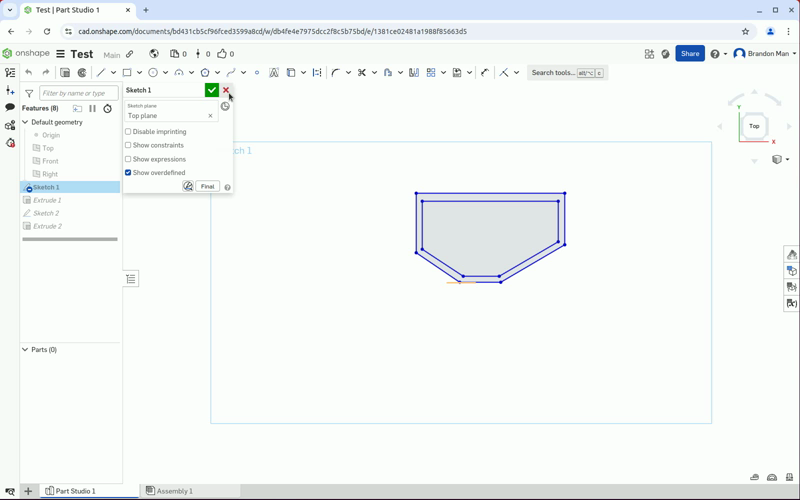
click(229, 92)
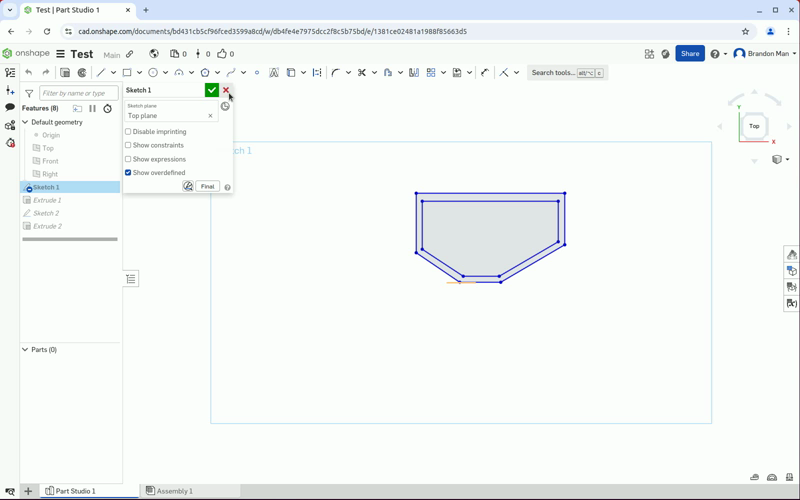
key(shift+s)
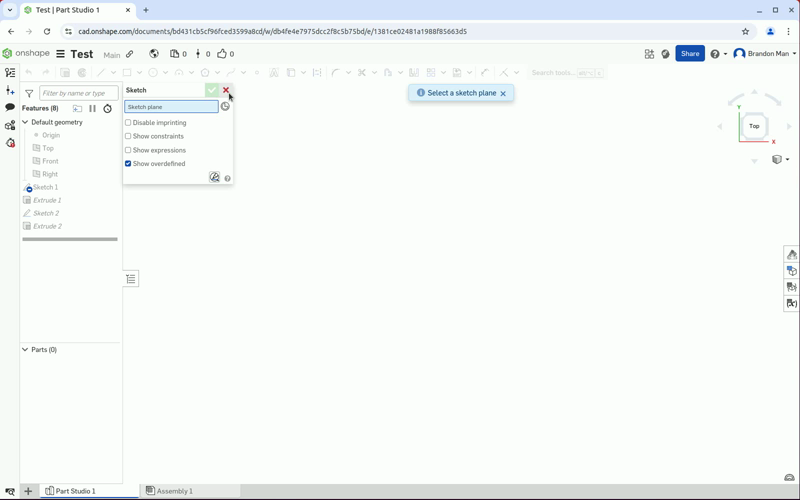
mouse_move(73, 150)
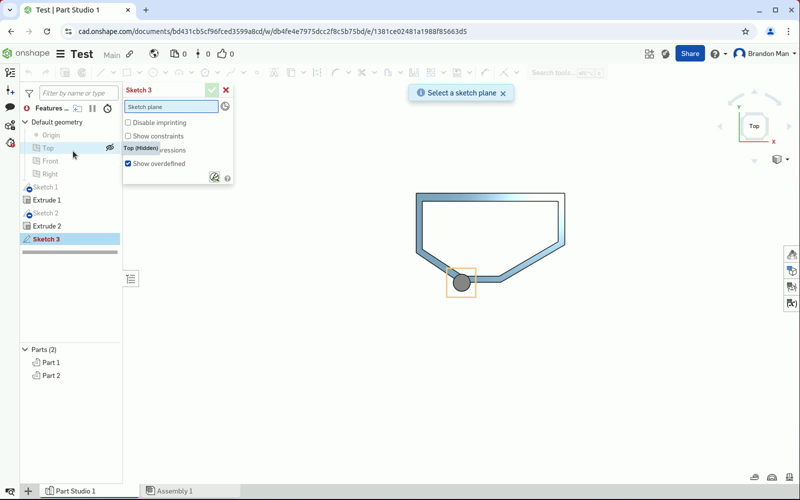
click(73, 150)
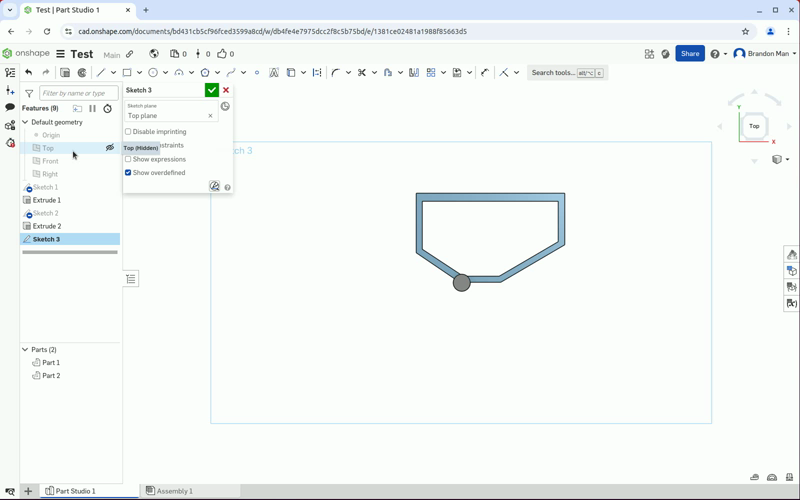
mouse_move(73, 352)
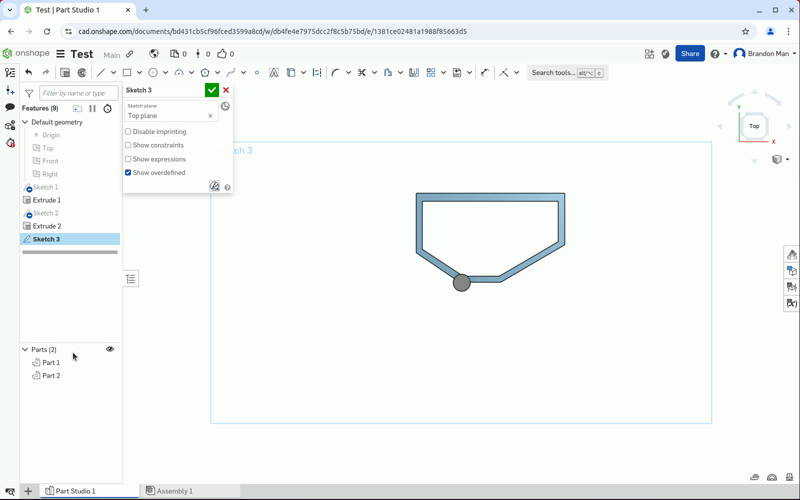
key(y)
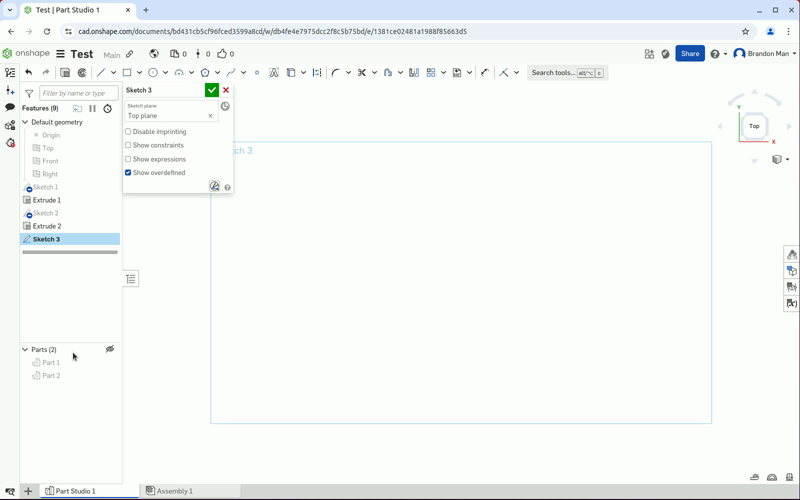
key(c)
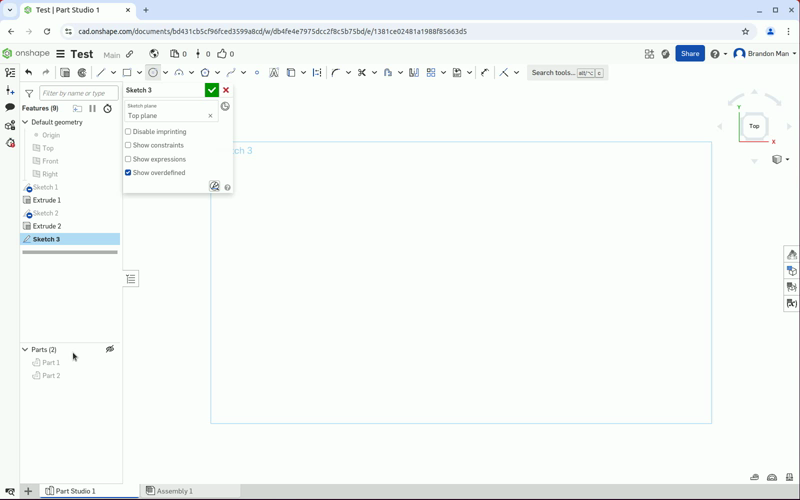
key_down(shift)
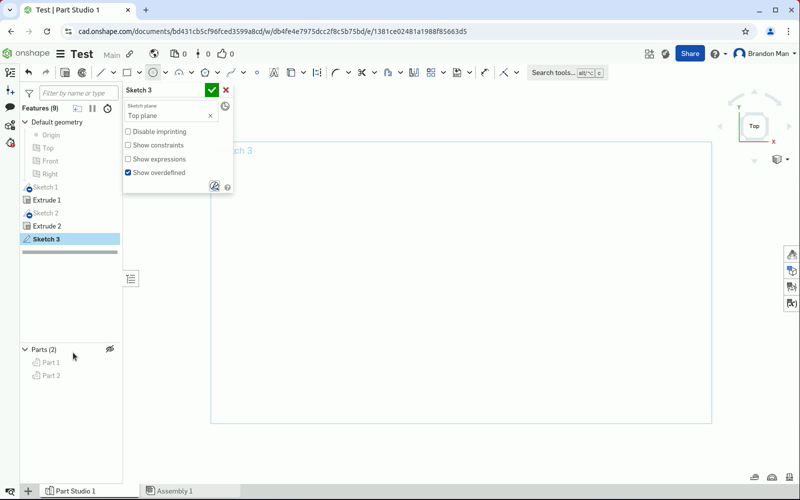
mouse_move(503, 282)
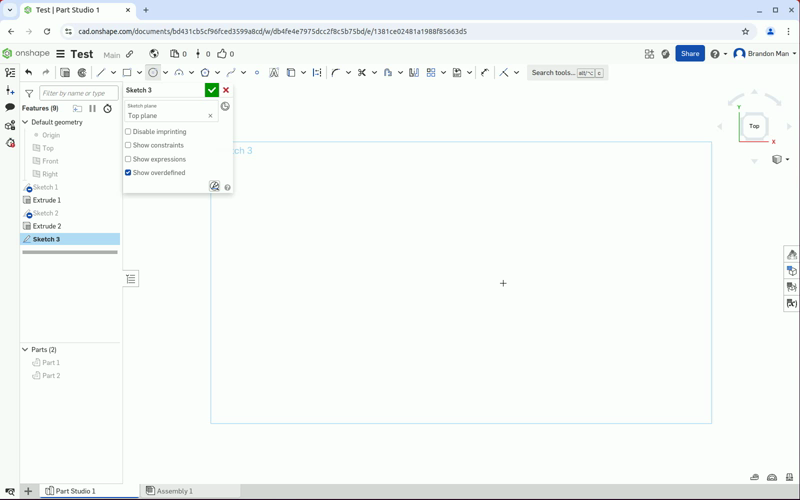
click(503, 282)
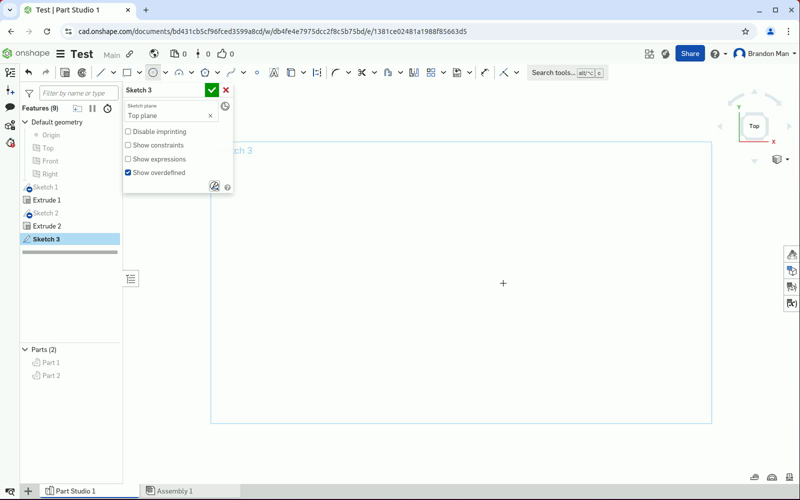
key_up(shift)
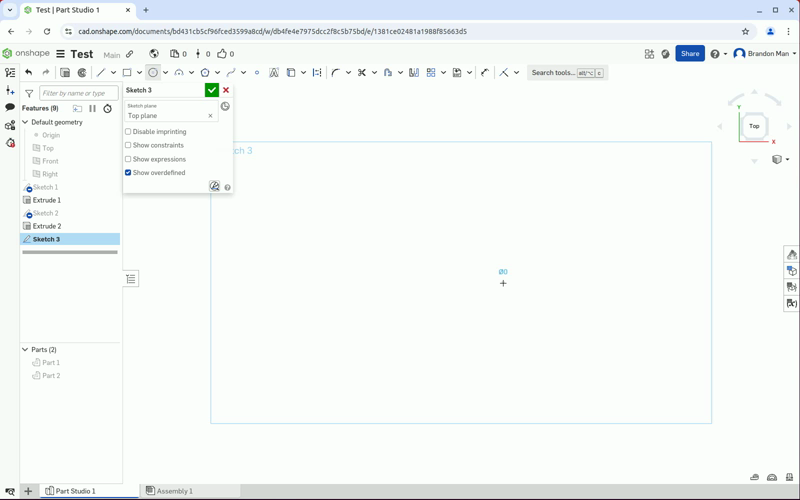
mouse_move(511, 282)
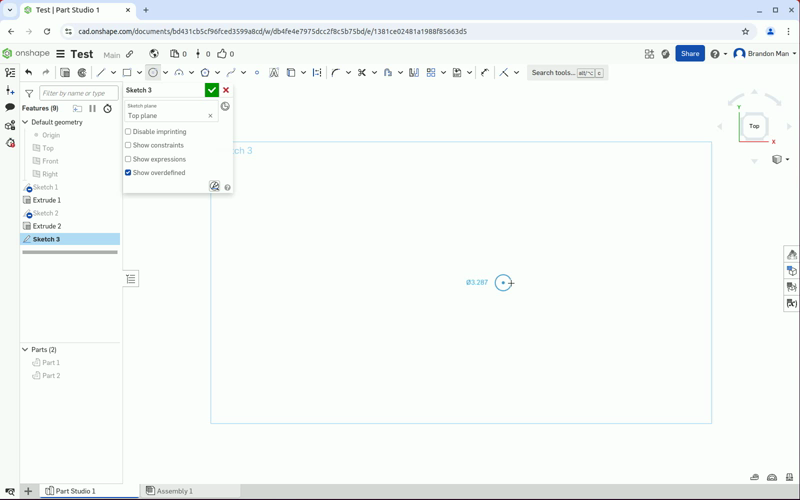
click(511, 282)
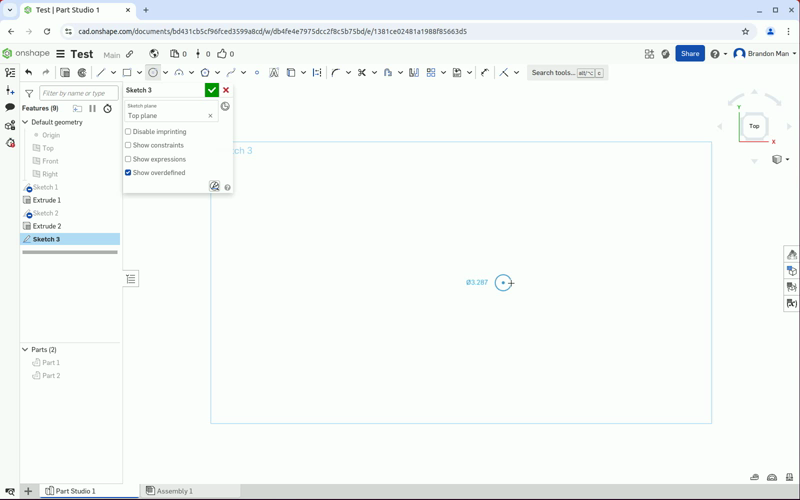
key(esc)
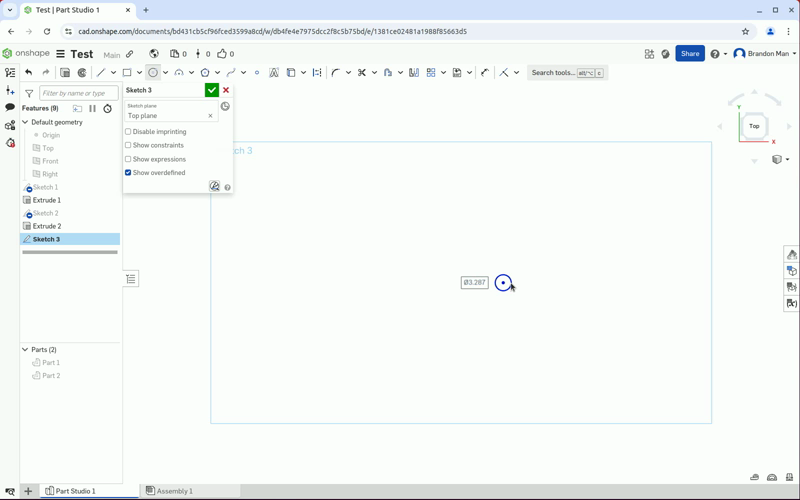
mouse_move(503, 287)
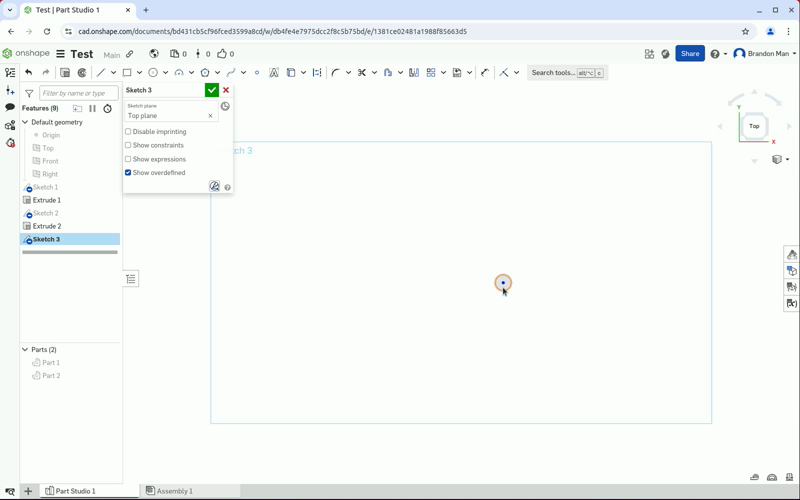
scroll(6)
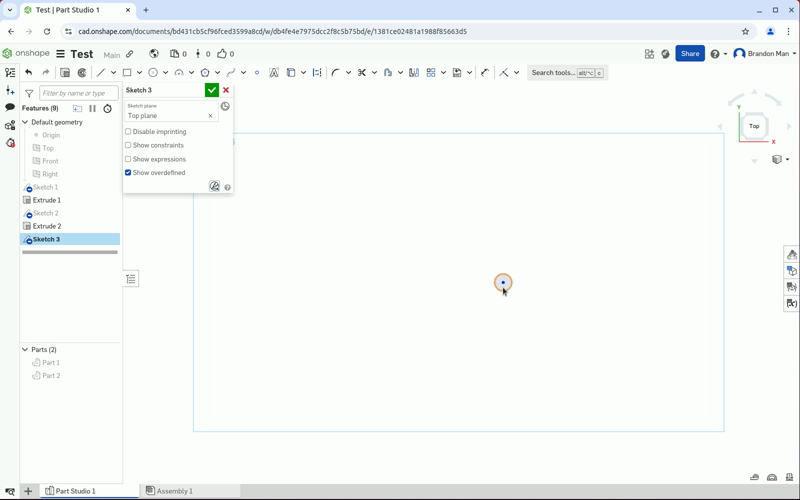
scroll(6)
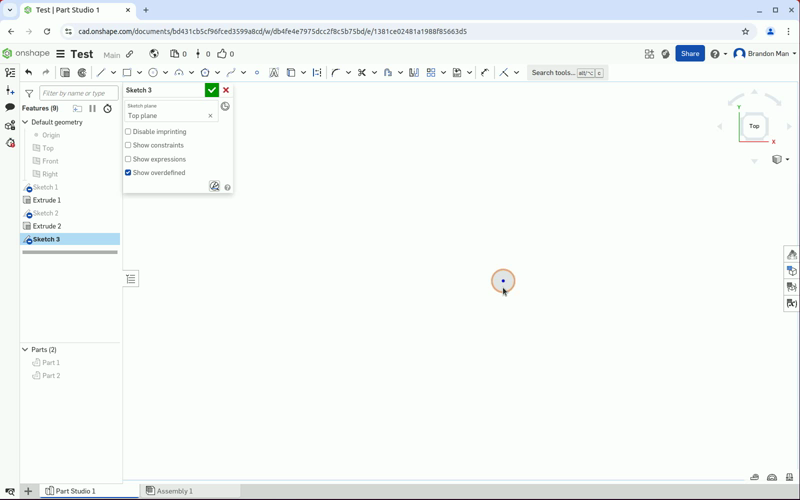
scroll(6)
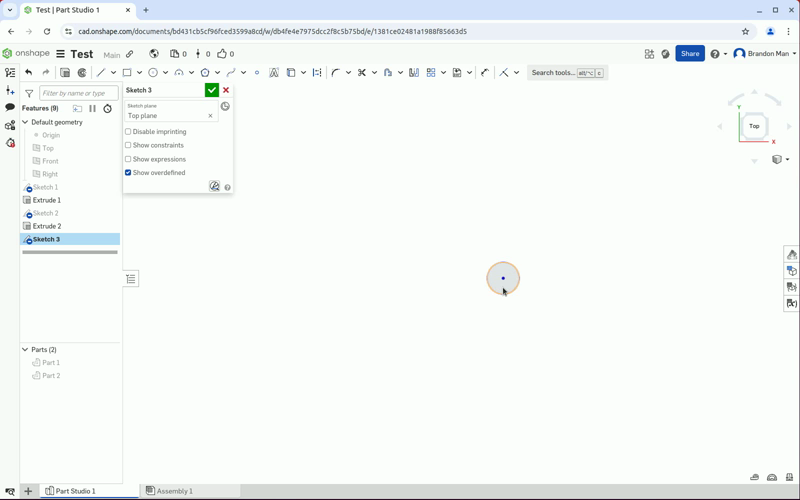
scroll(6)
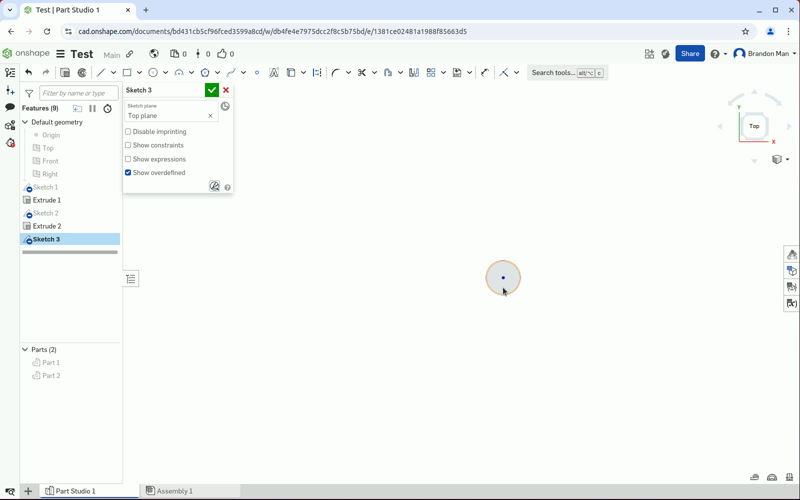
scroll(6)
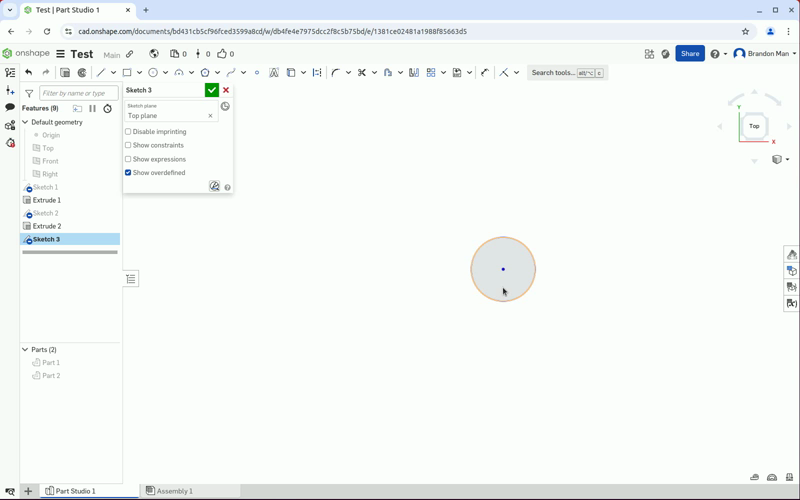
scroll(6)
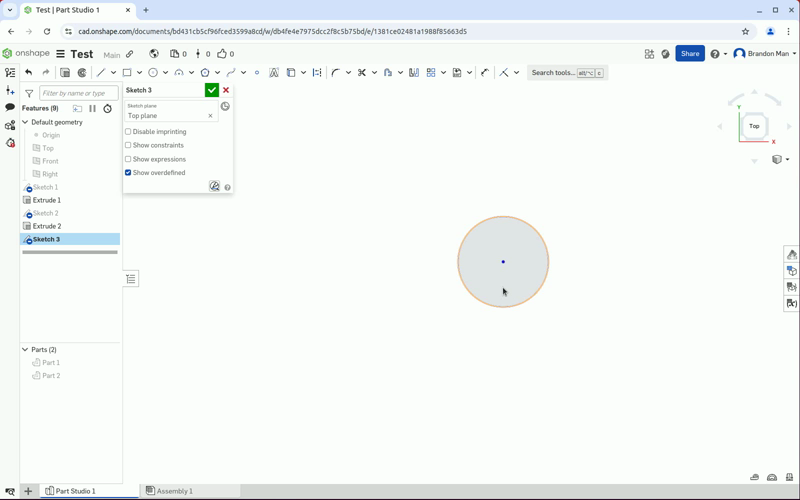
scroll(6)
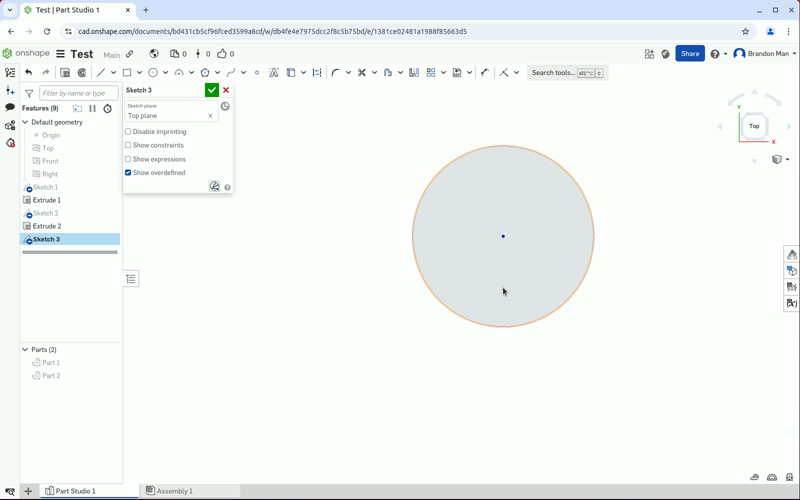
click(503, 287)
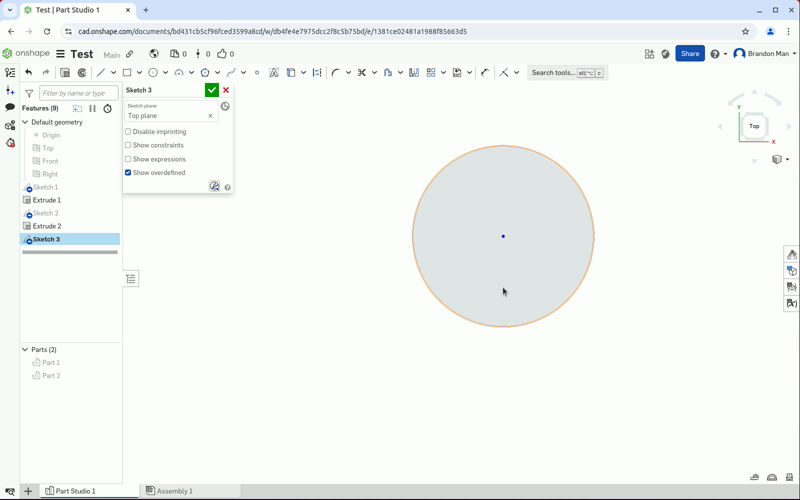
scroll(-6)
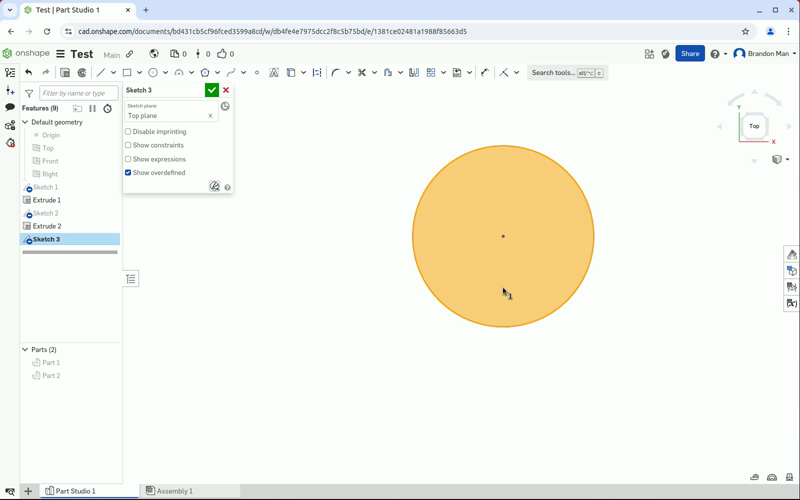
scroll(-6)
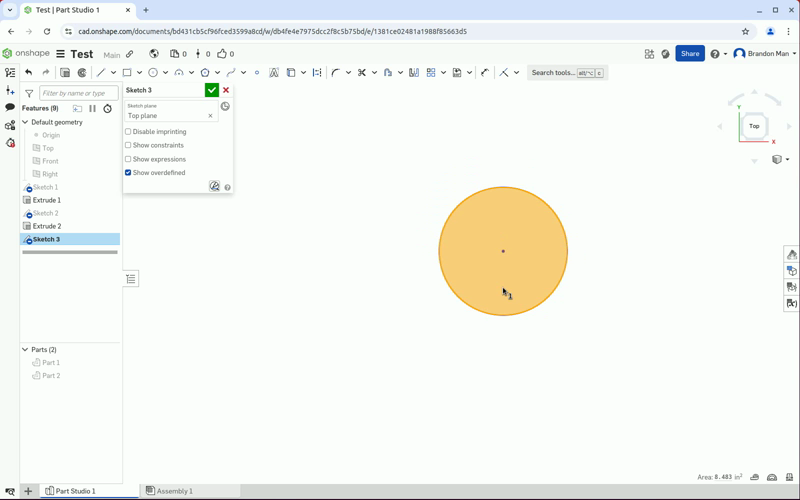
scroll(-6)
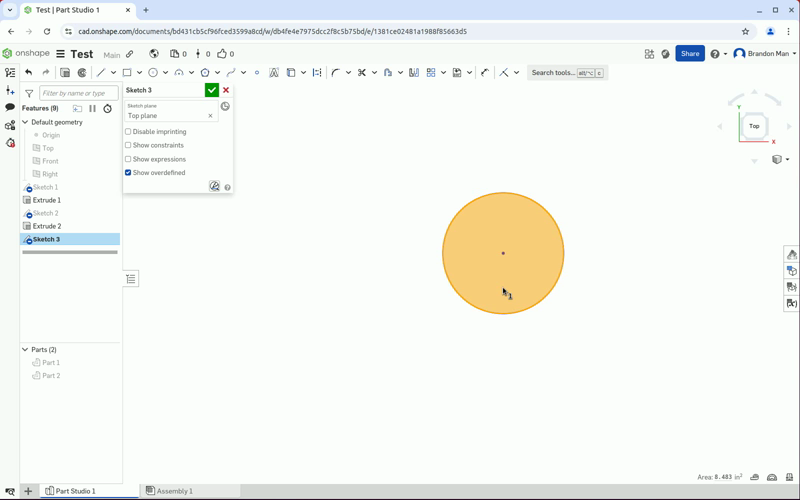
scroll(-6)
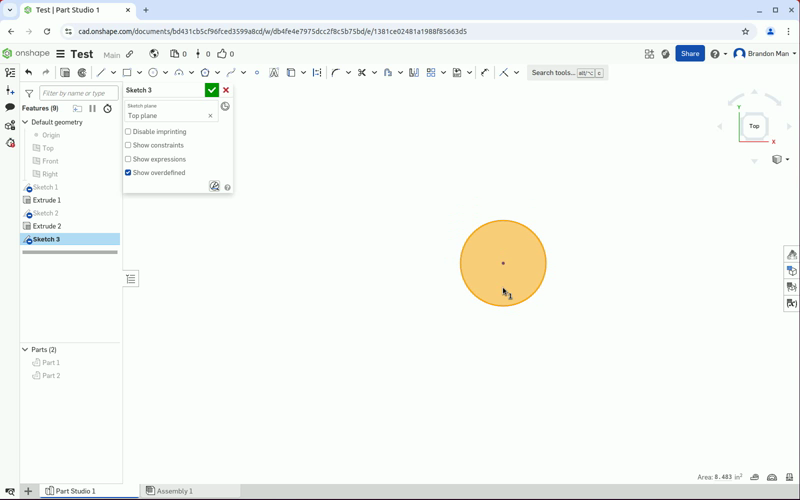
scroll(-6)
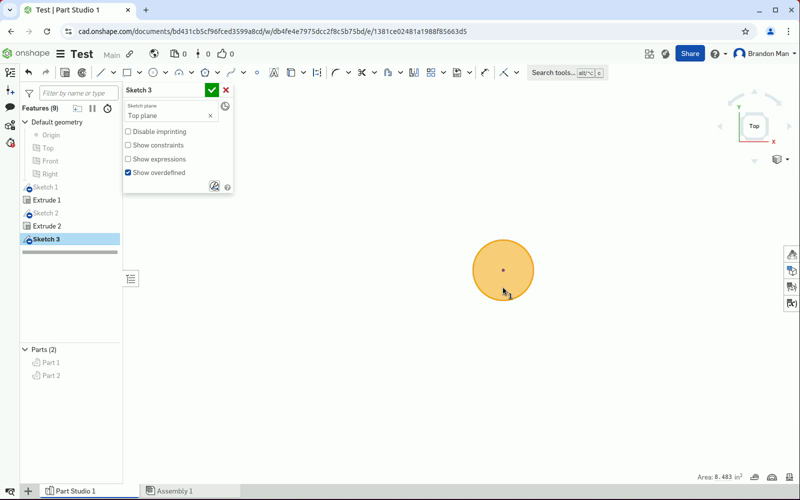
scroll(-6)
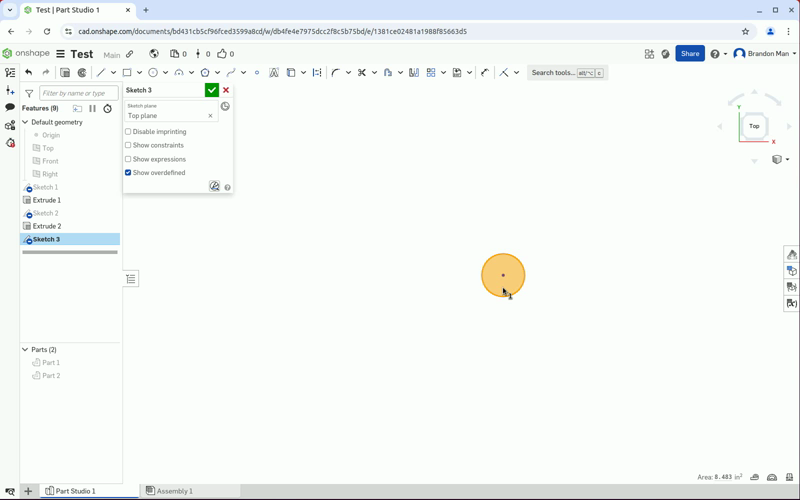
scroll(-6)
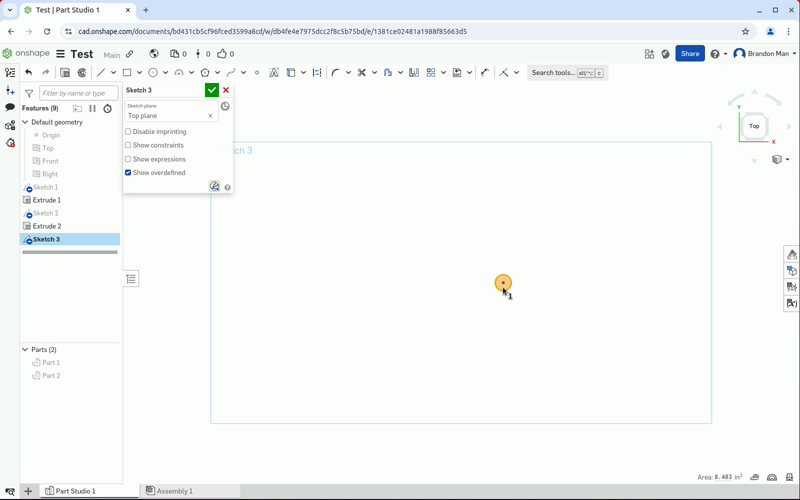
mouse_move(73, 352)
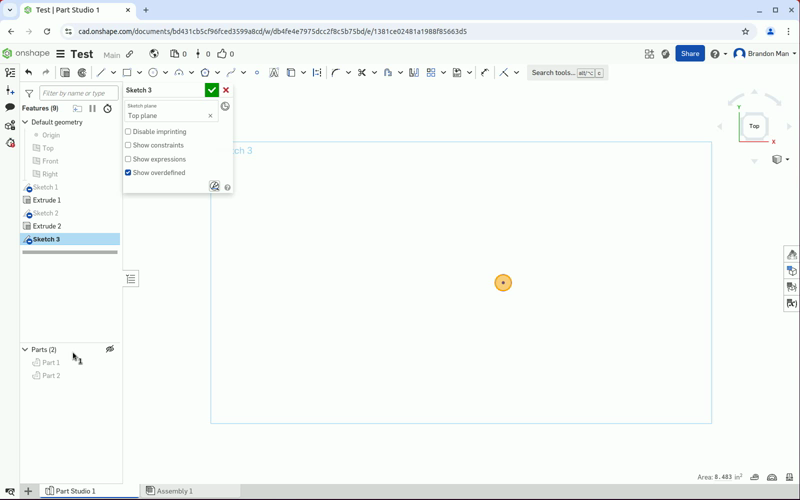
key(shift+y)
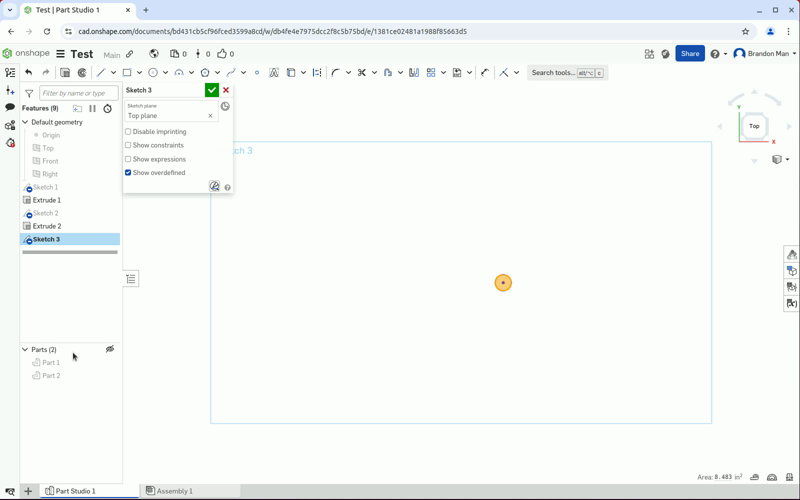
key(shift+e)
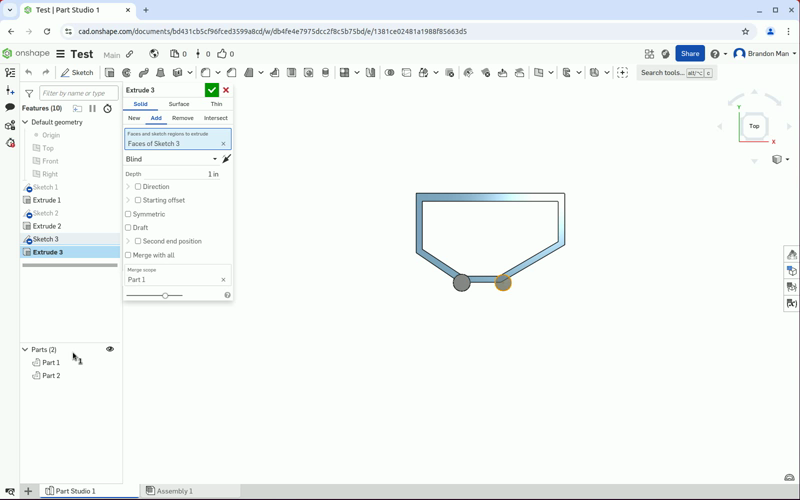
mouse_move(143, 106)
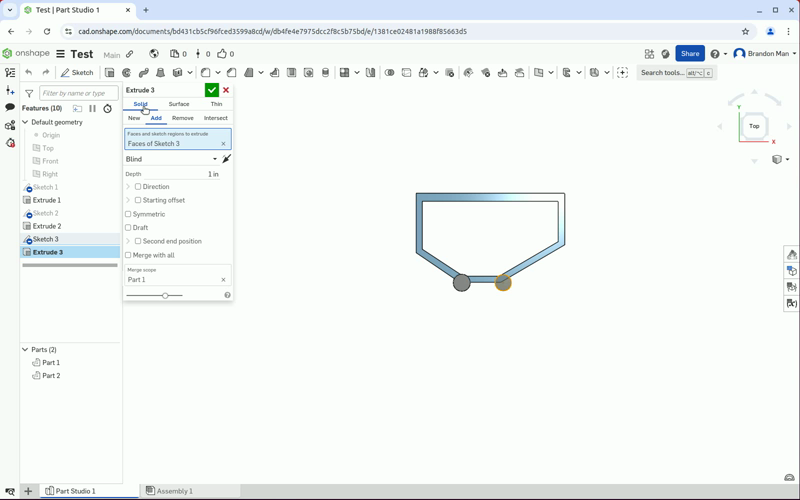
click(143, 106)
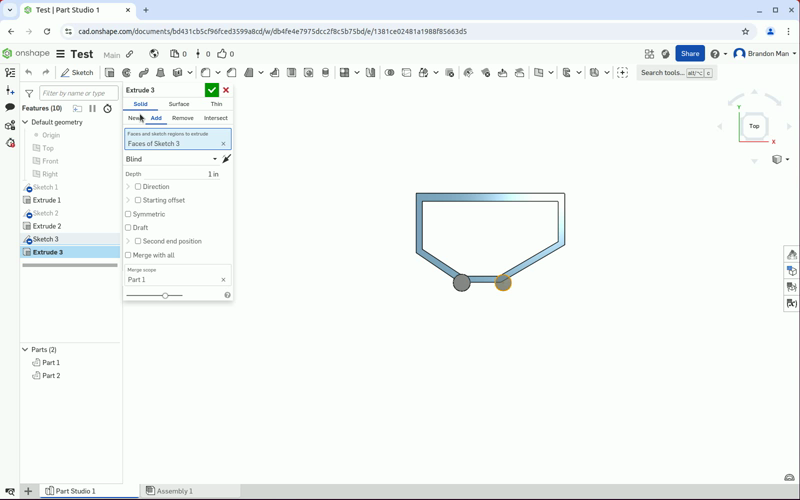
mouse_move(137, 120)
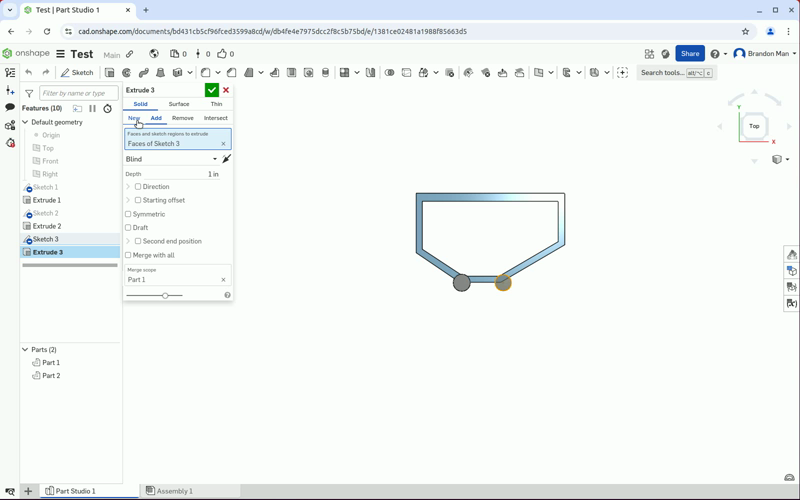
click(137, 120)
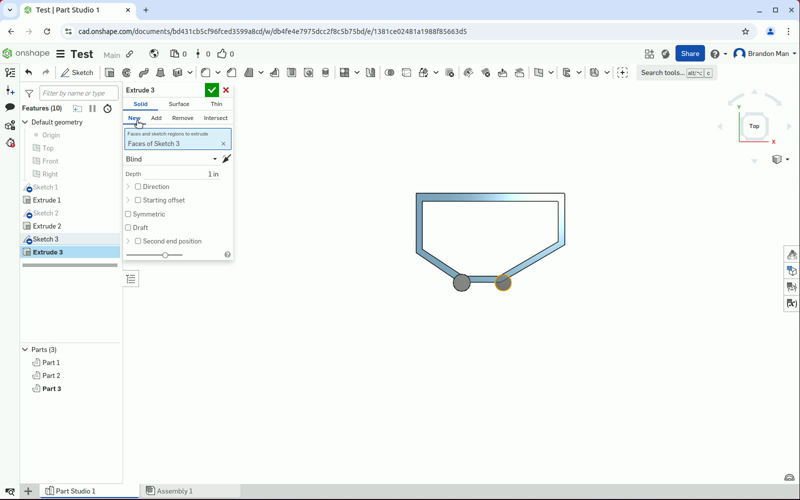
key(tab, 4)
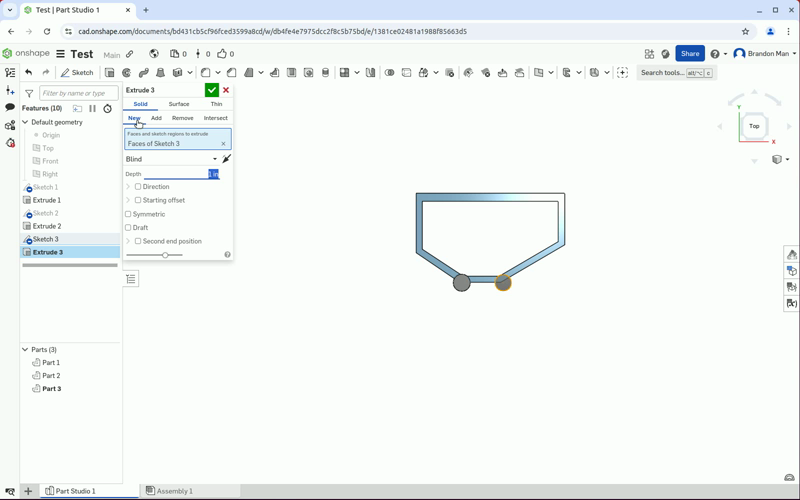
text(10.832)
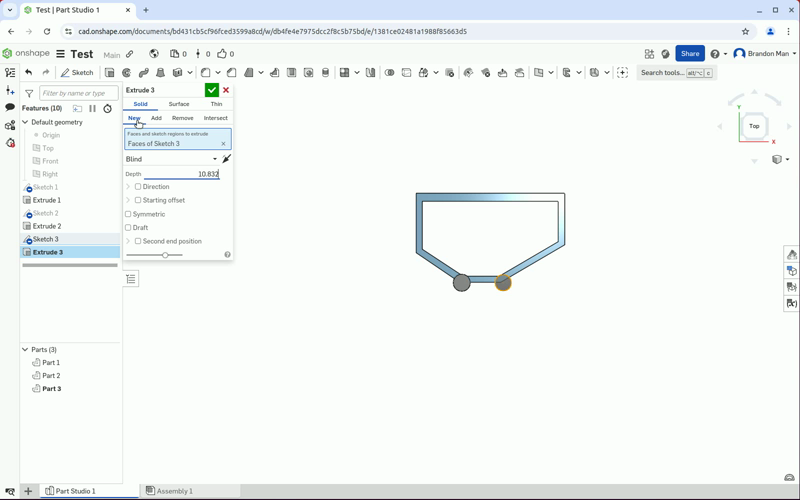
key(enter)
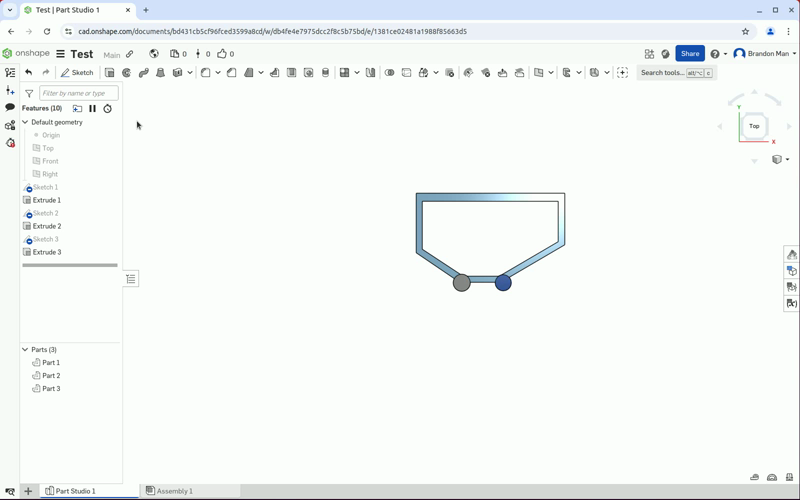
key(shift+h)
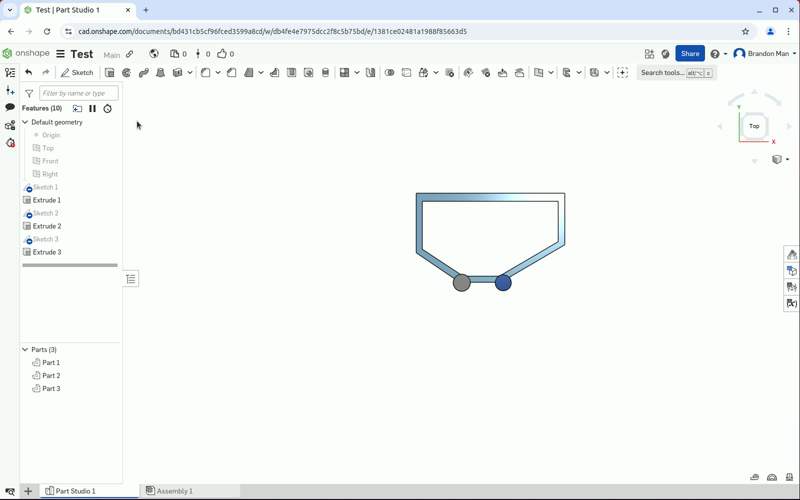
key(shift+h)
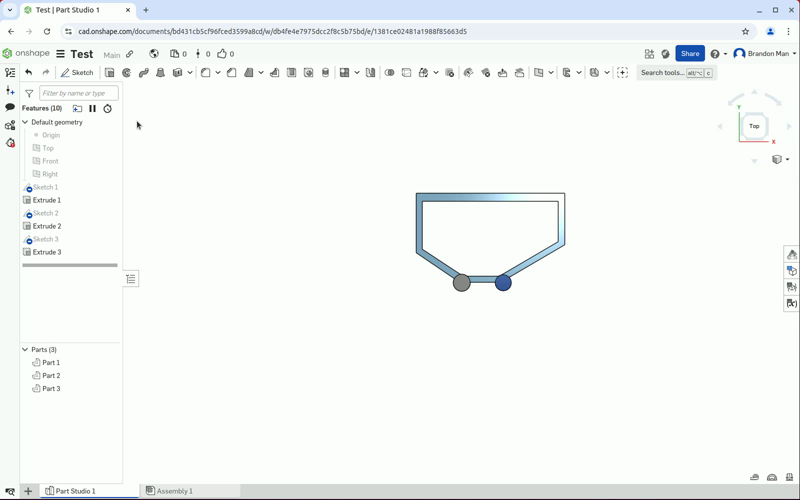
mouse_move(73, 189)
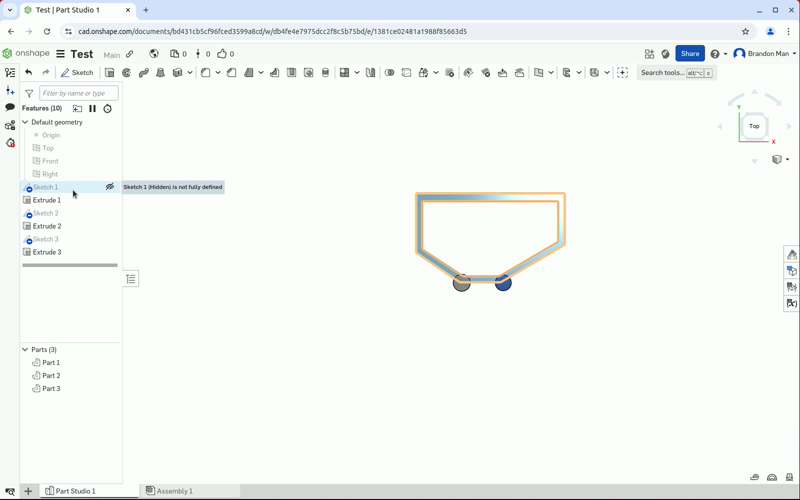
click(73, 189)
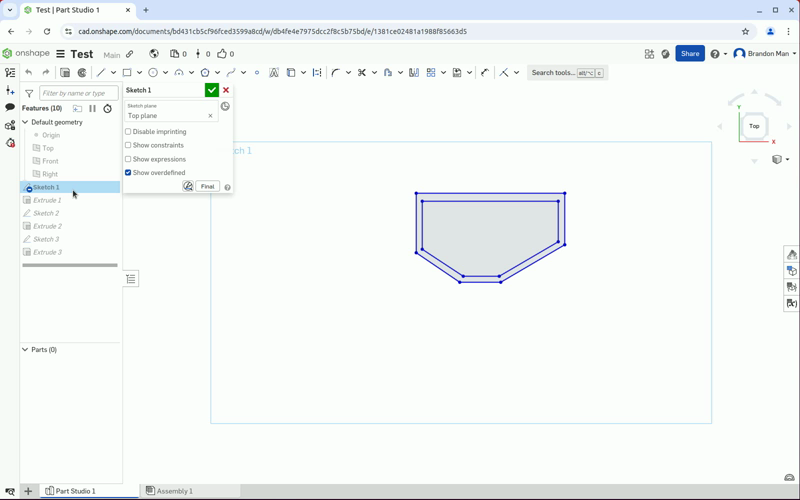
mouse_move(229, 92)
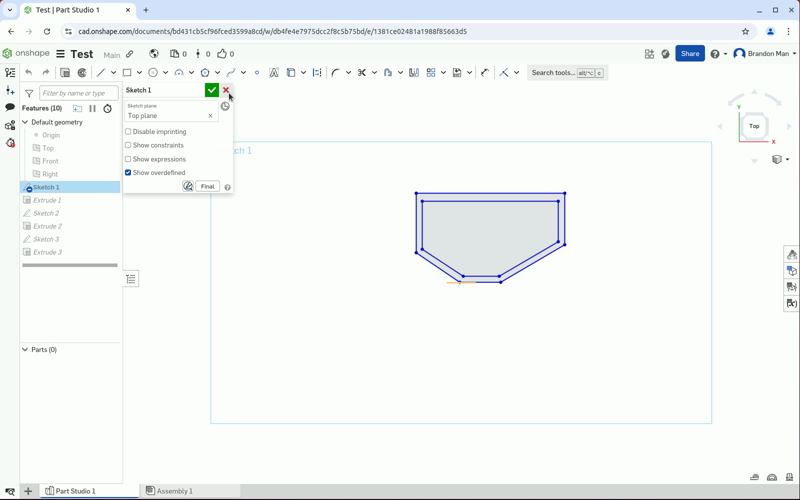
click(229, 92)
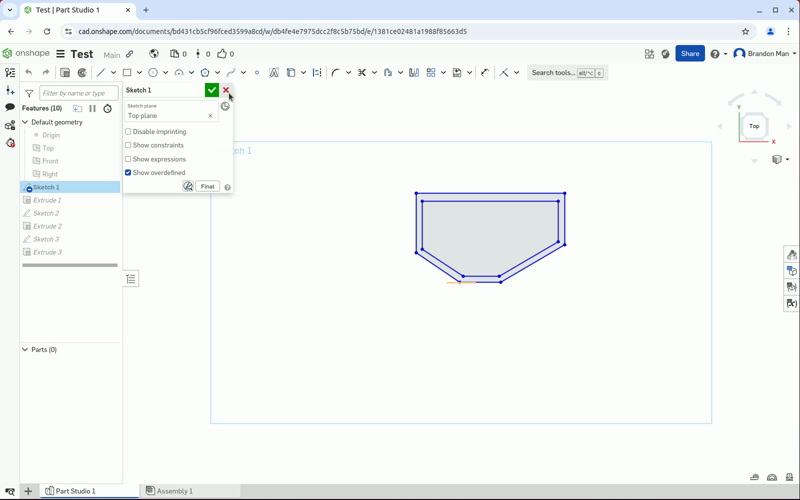
key(shift+s)
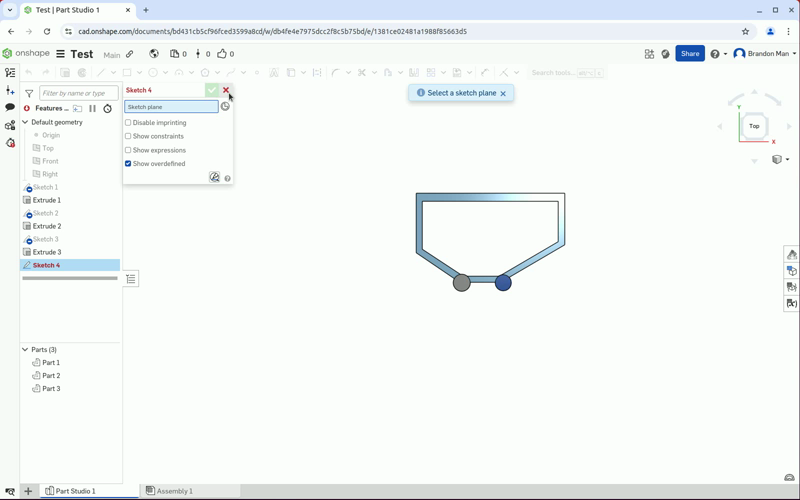
mouse_move(73, 150)
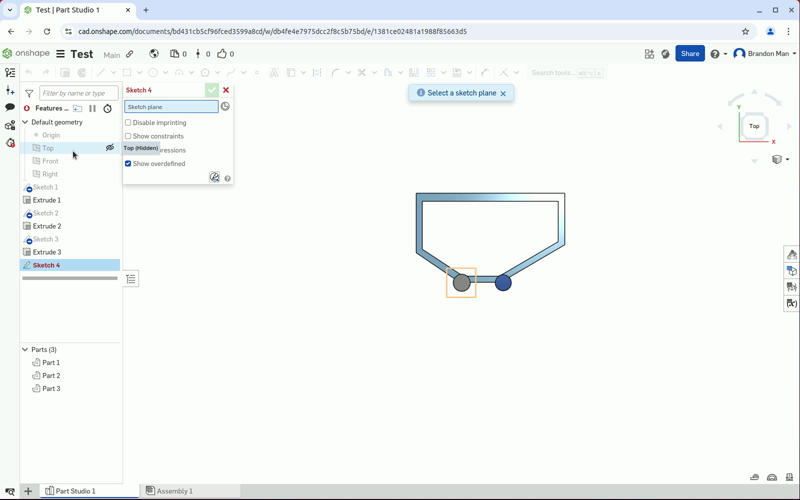
click(73, 150)
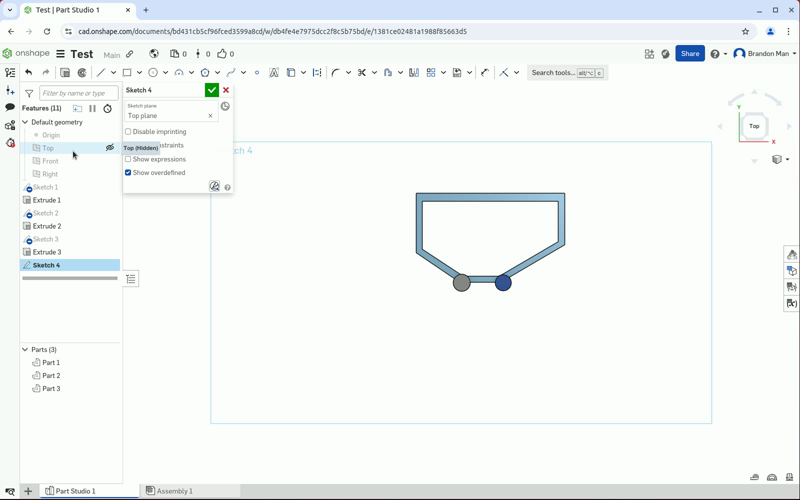
mouse_move(73, 352)
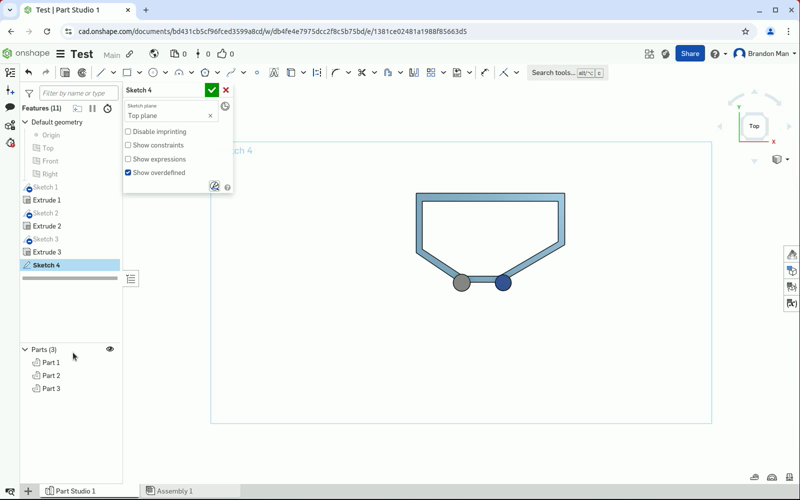
key(y)
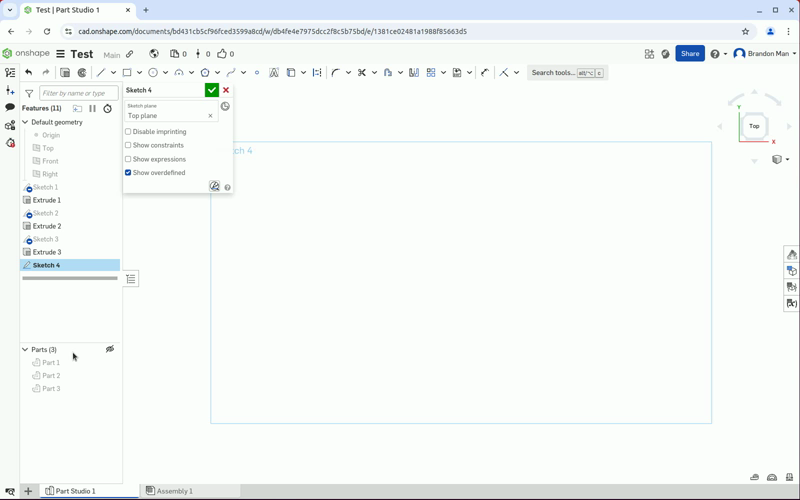
key(c)
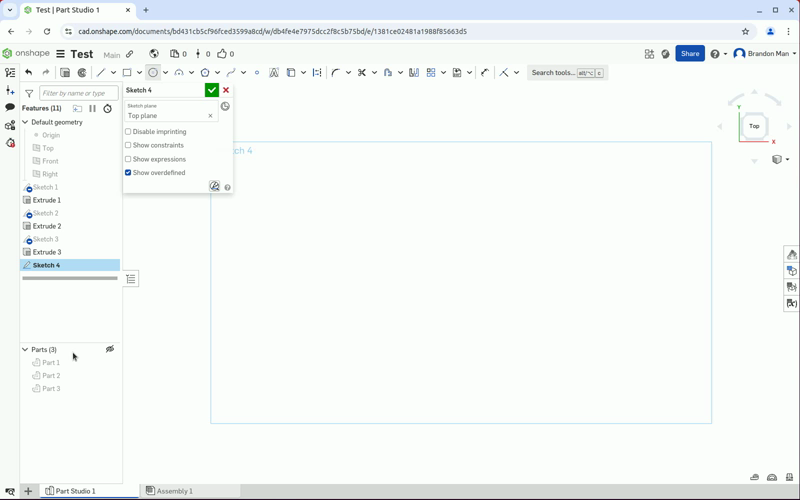
key_down(shift)
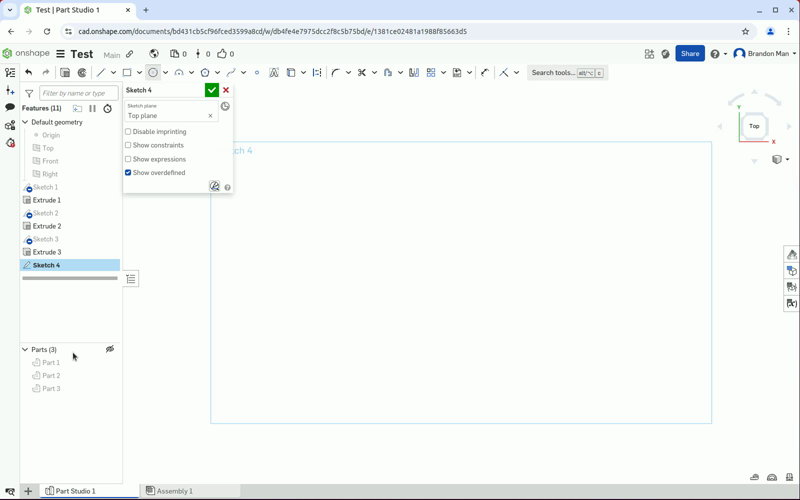
mouse_move(566, 193)
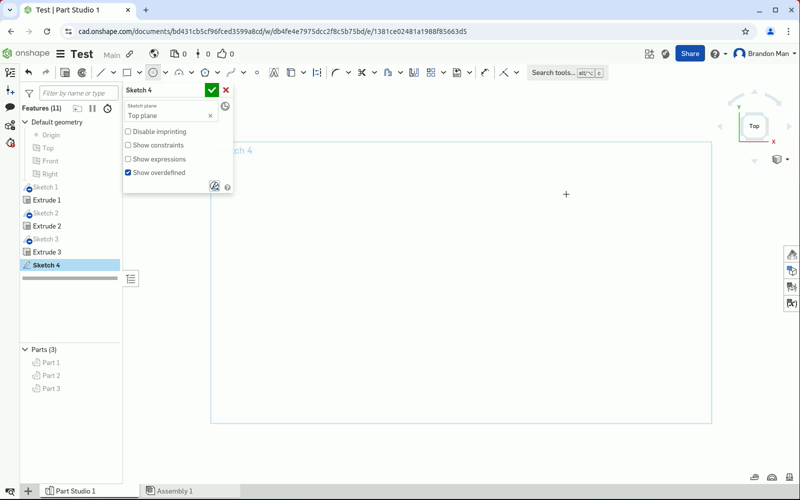
click(566, 193)
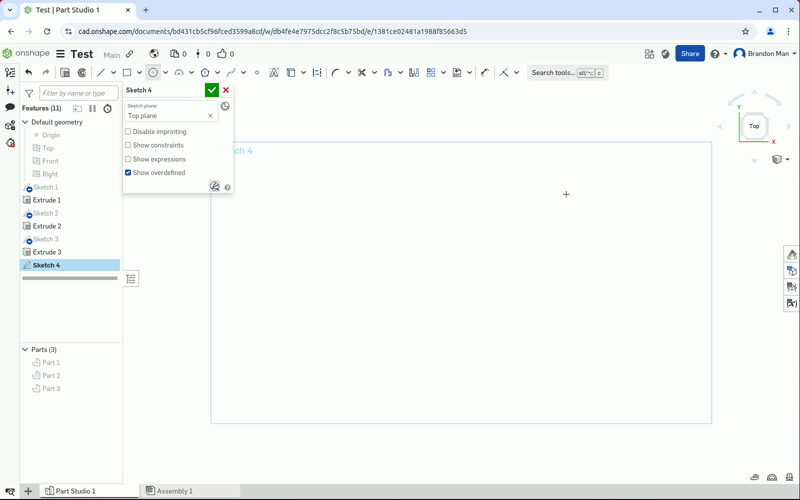
key_up(shift)
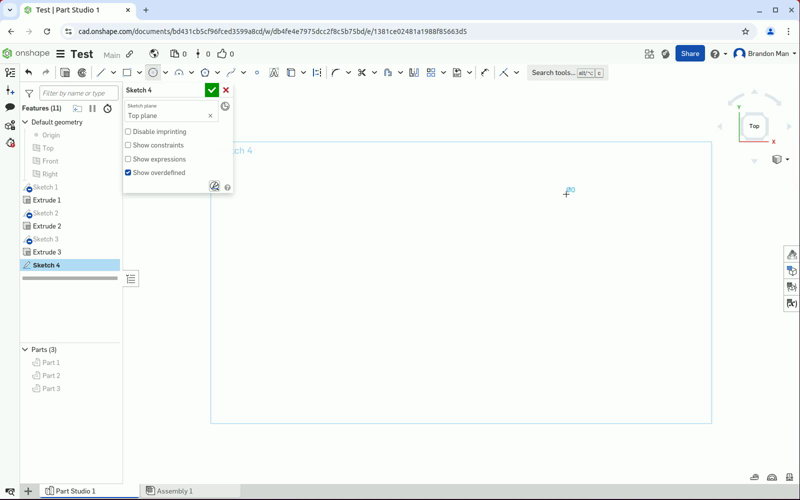
mouse_move(574, 193)
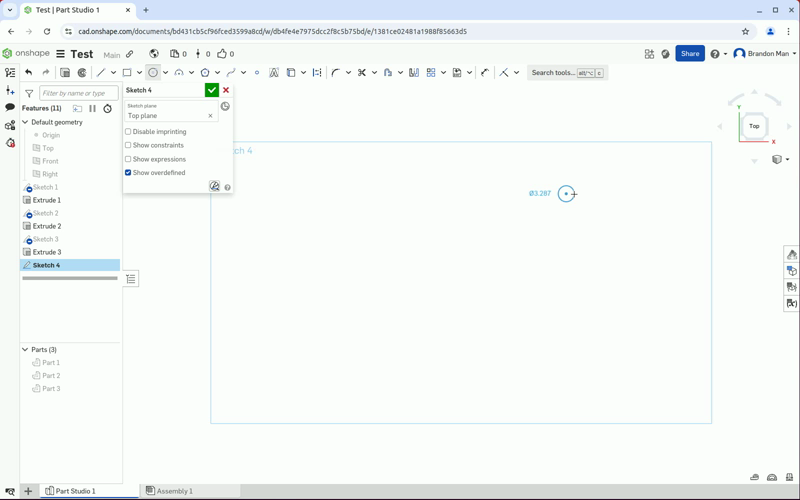
click(574, 193)
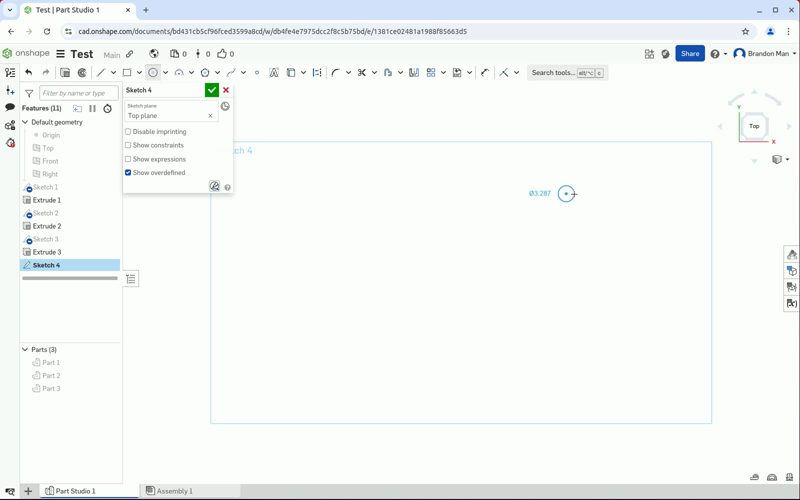
key(esc)
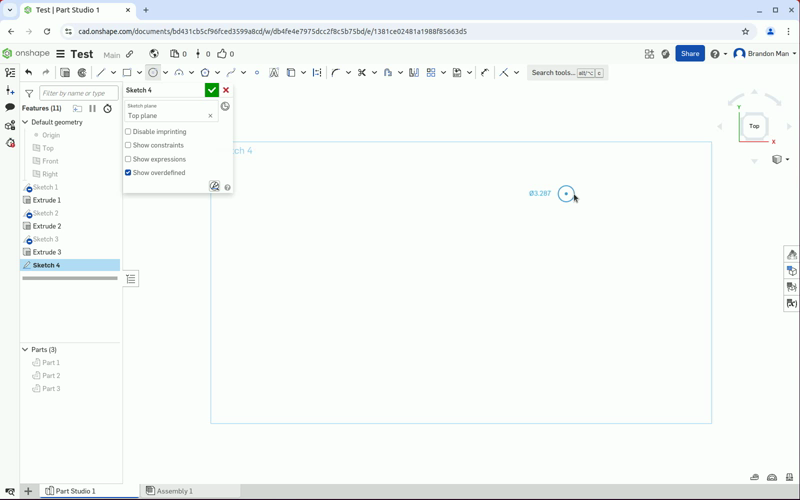
mouse_move(569, 192)
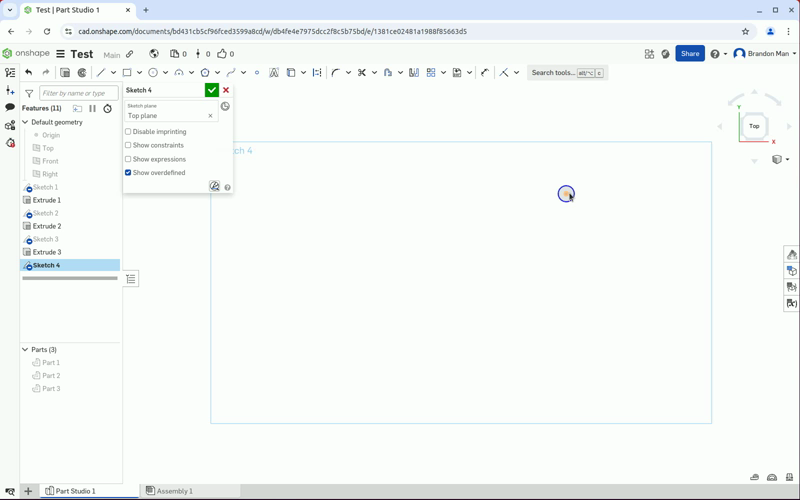
scroll(6)
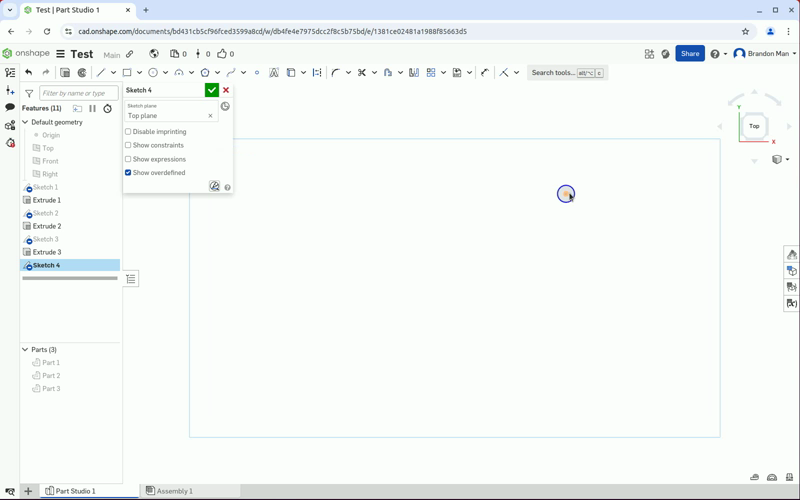
scroll(6)
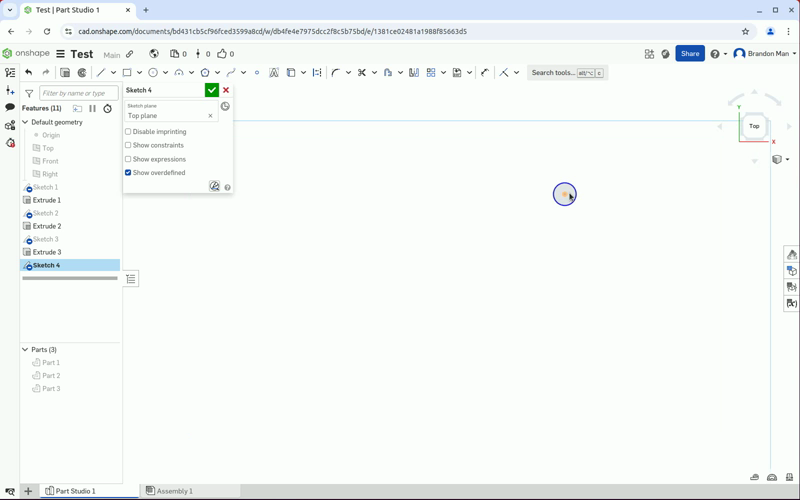
scroll(6)
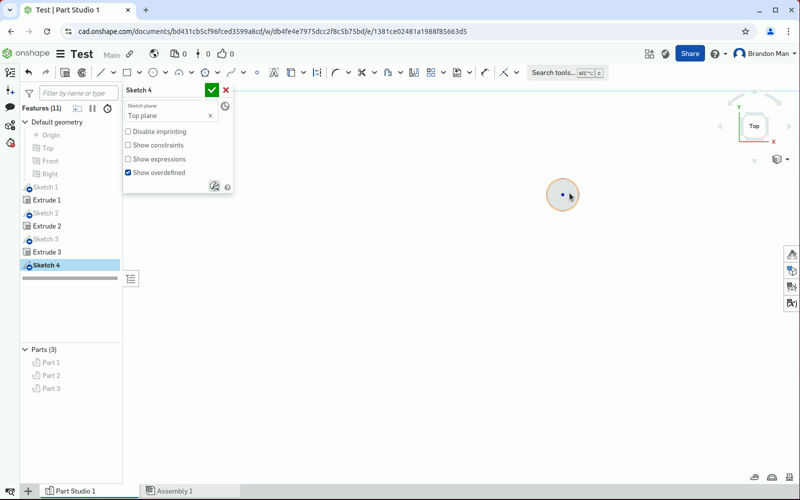
scroll(6)
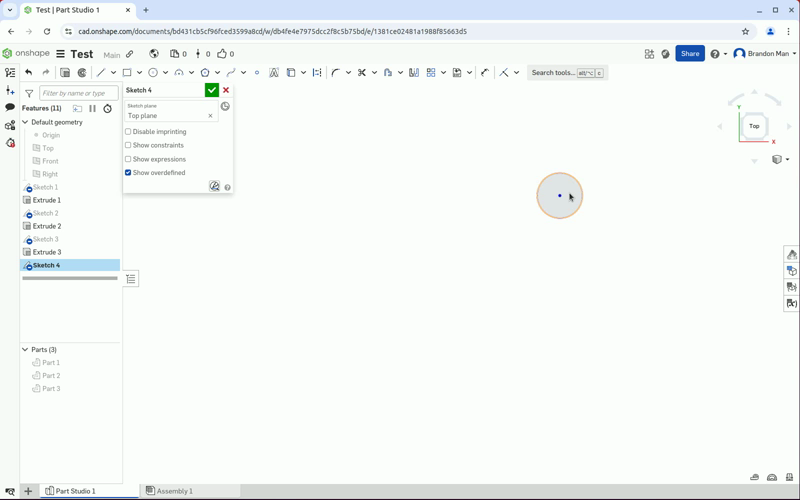
scroll(6)
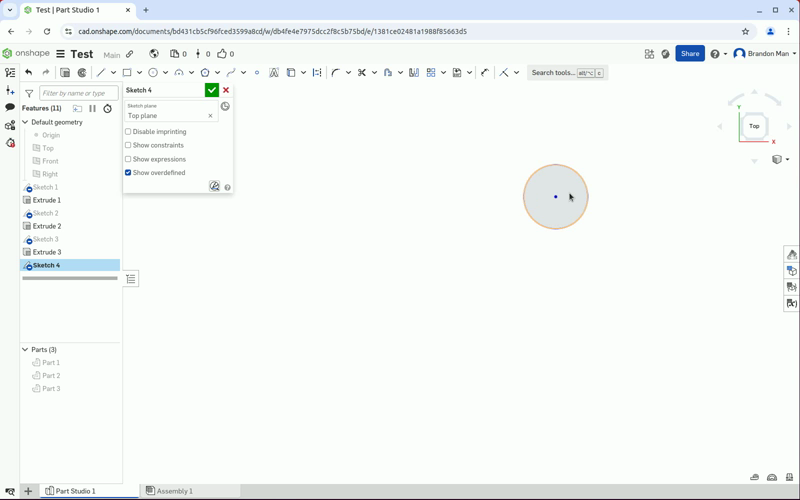
scroll(6)
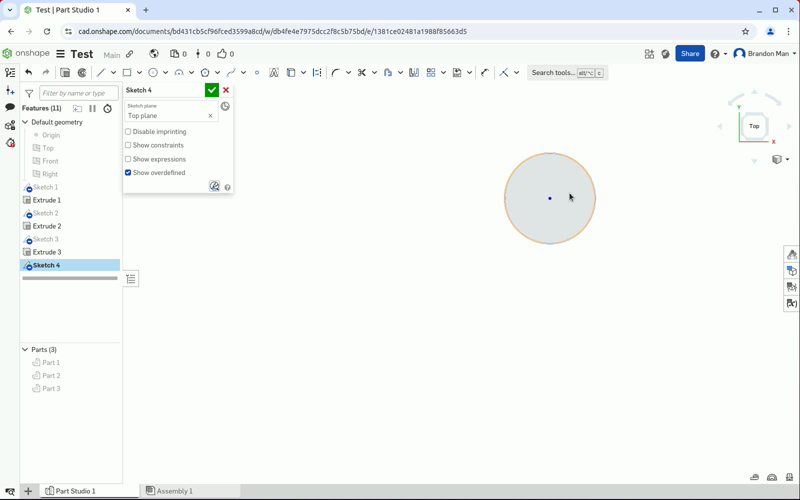
scroll(6)
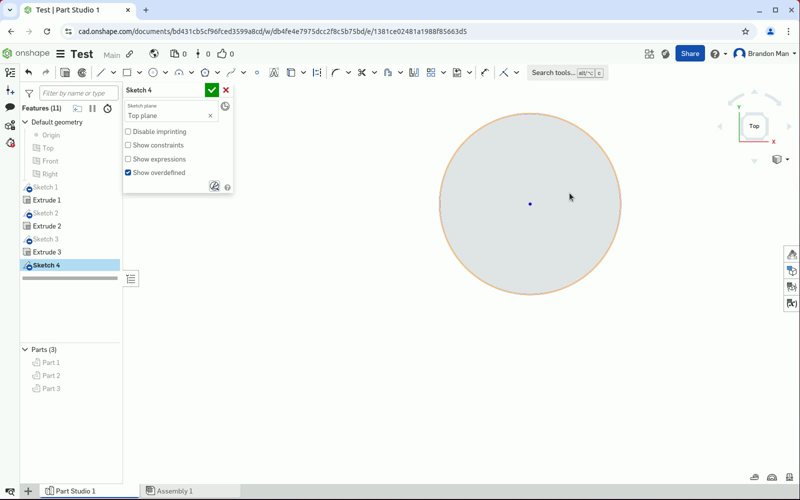
click(569, 192)
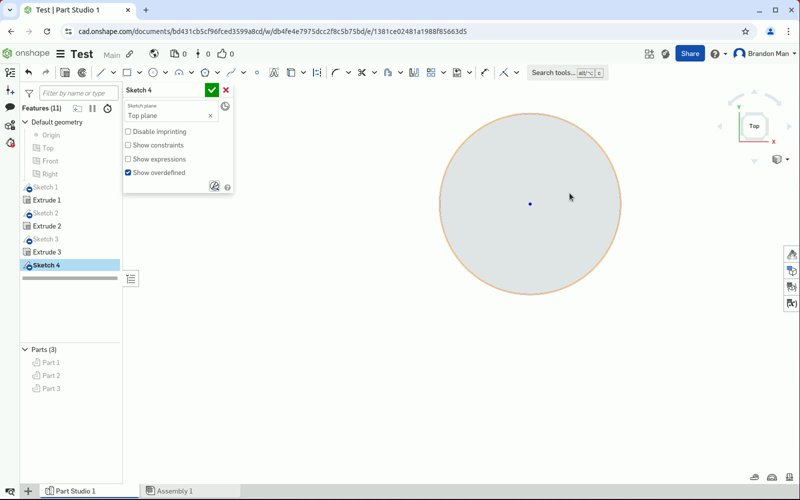
scroll(-6)
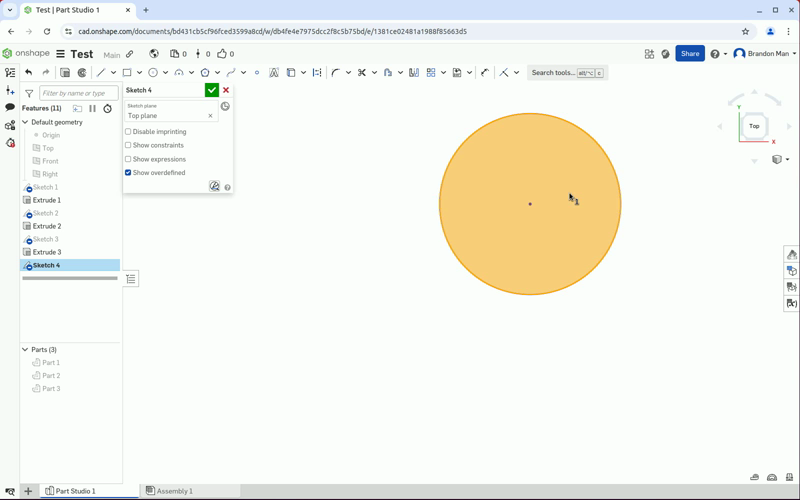
scroll(-6)
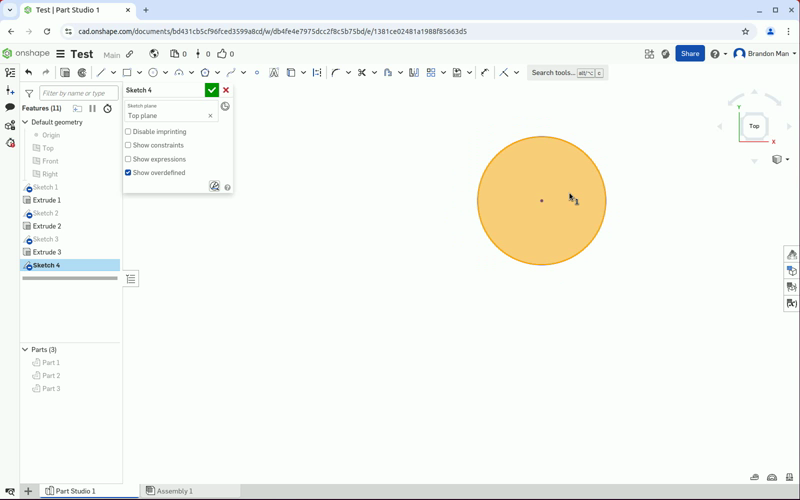
scroll(-6)
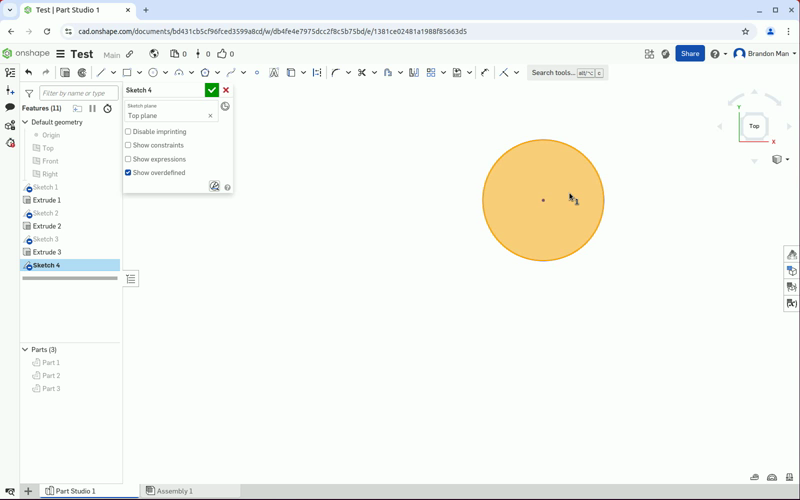
scroll(-6)
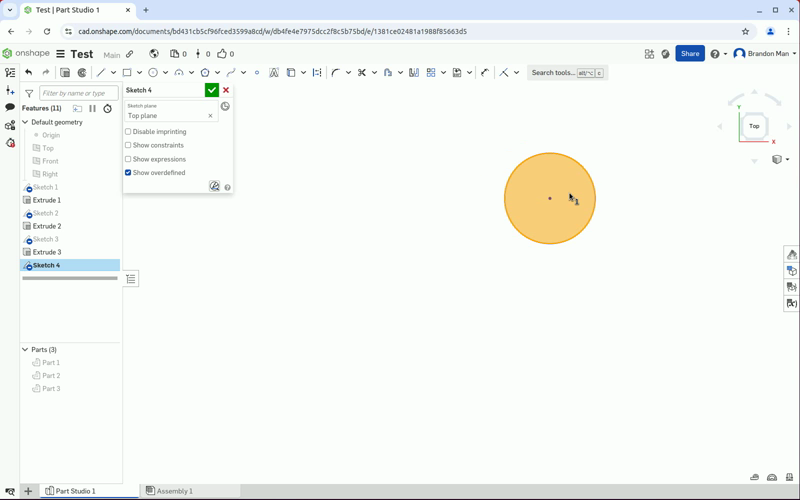
scroll(-6)
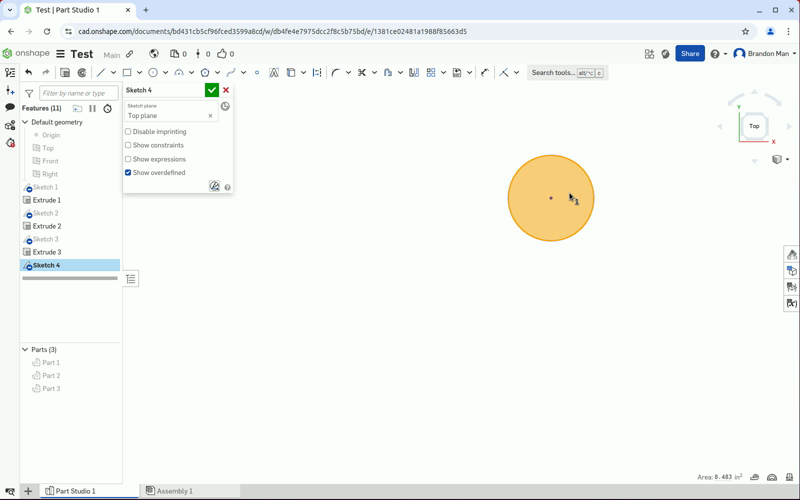
scroll(-6)
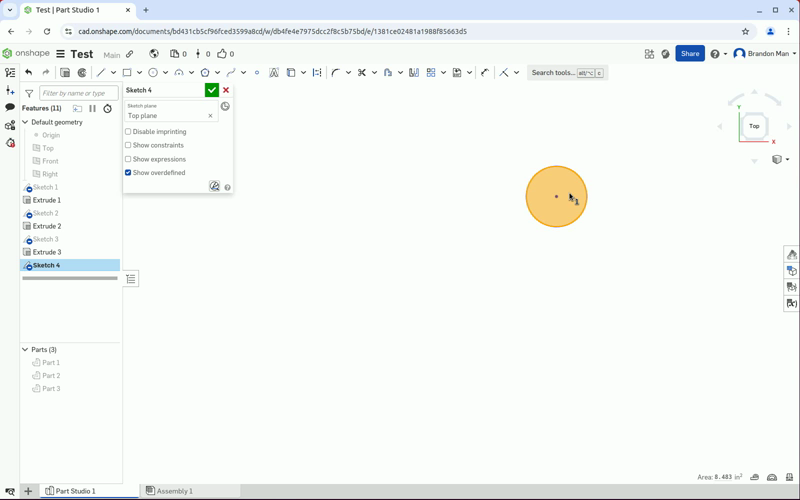
scroll(-6)
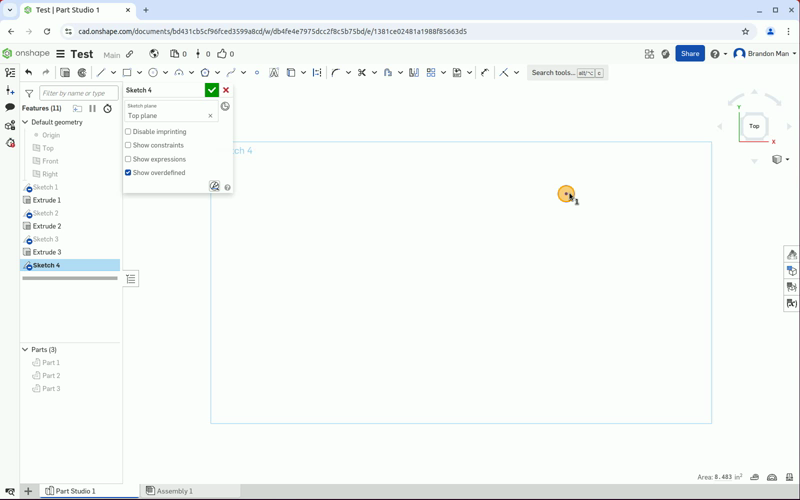
mouse_move(73, 352)
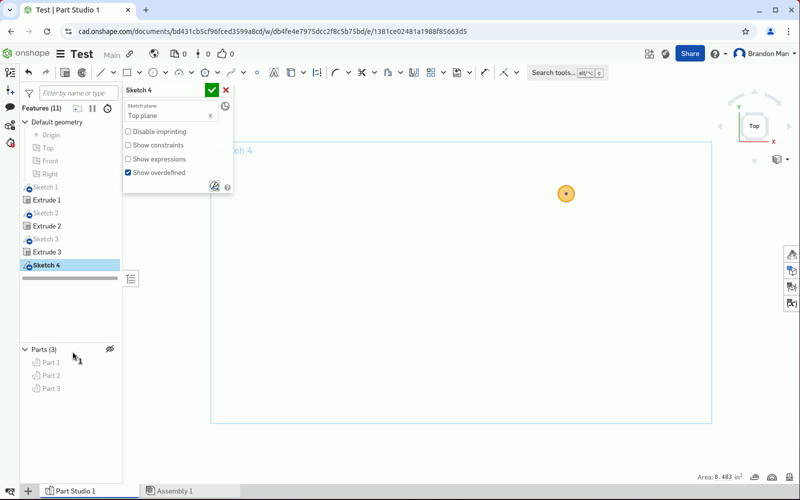
key(shift+y)
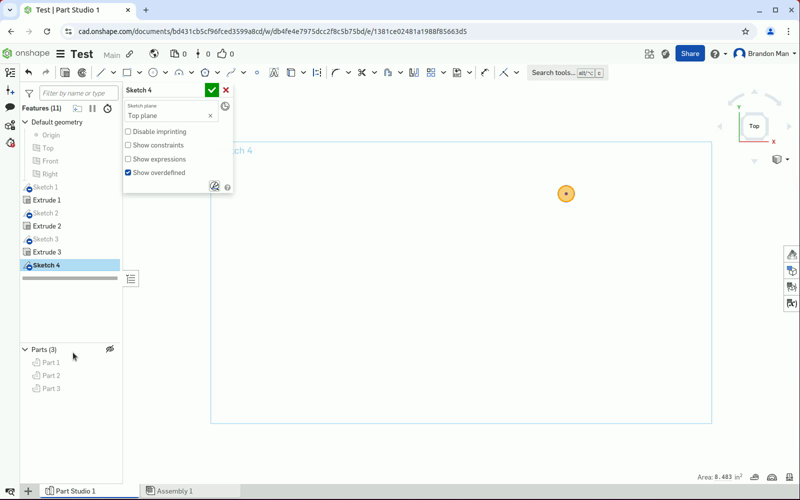
key(shift+e)
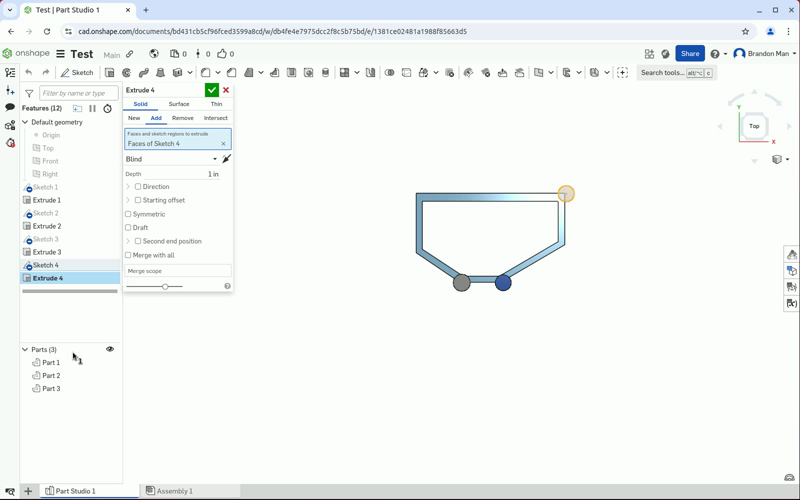
mouse_move(143, 106)
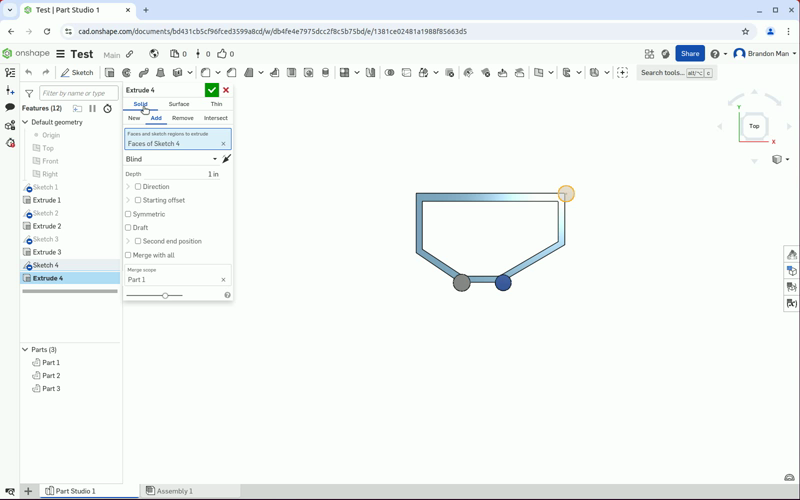
click(143, 106)
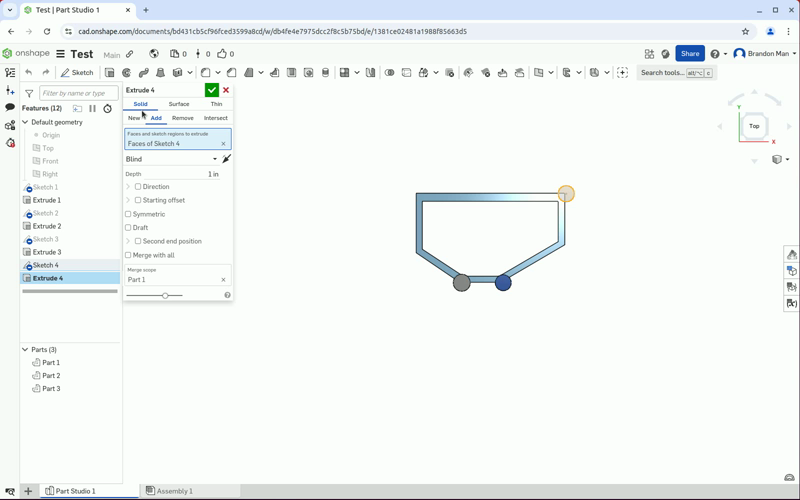
mouse_move(137, 120)
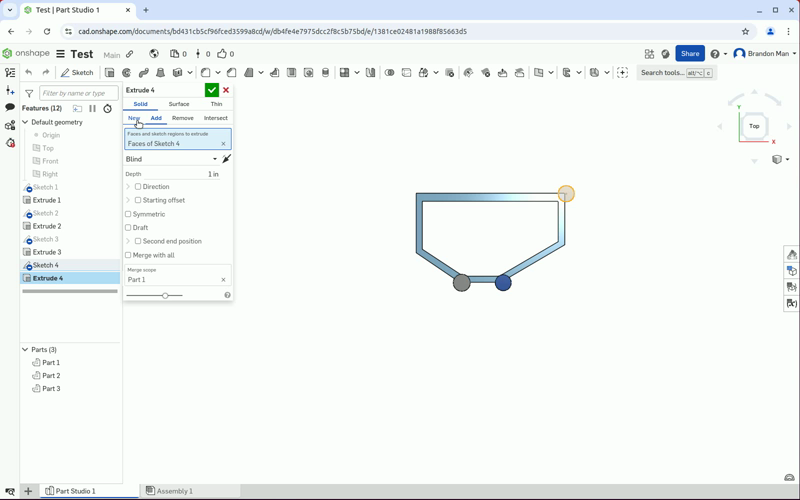
click(137, 120)
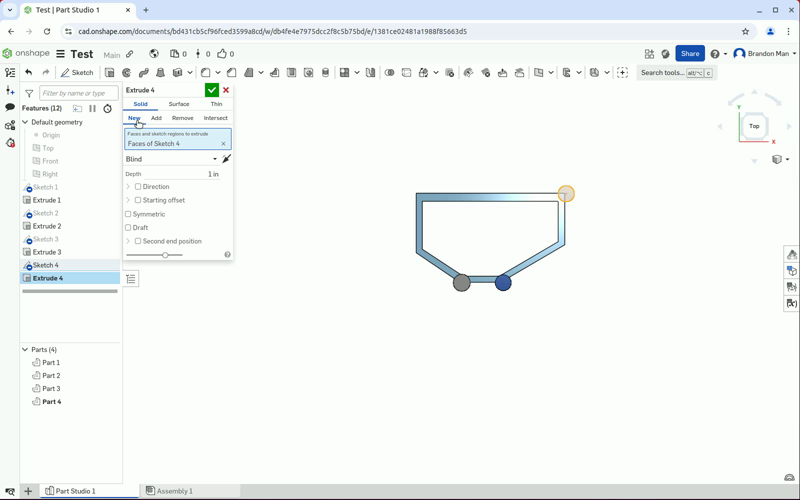
key(tab, 4)
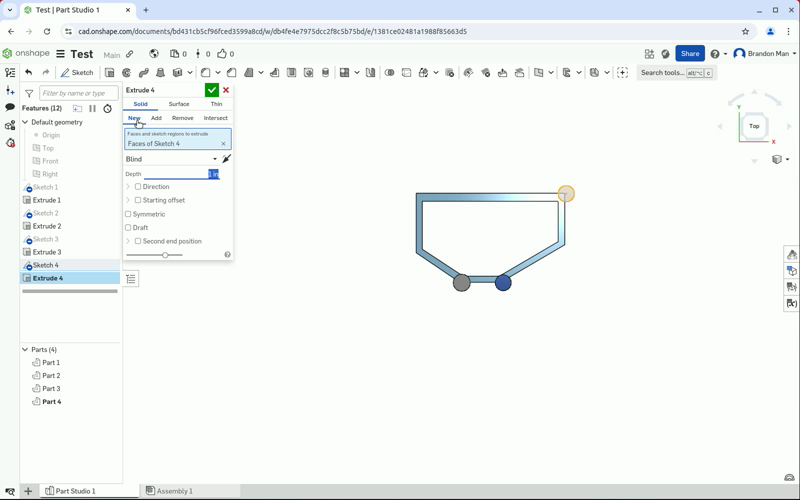
text(10.832)
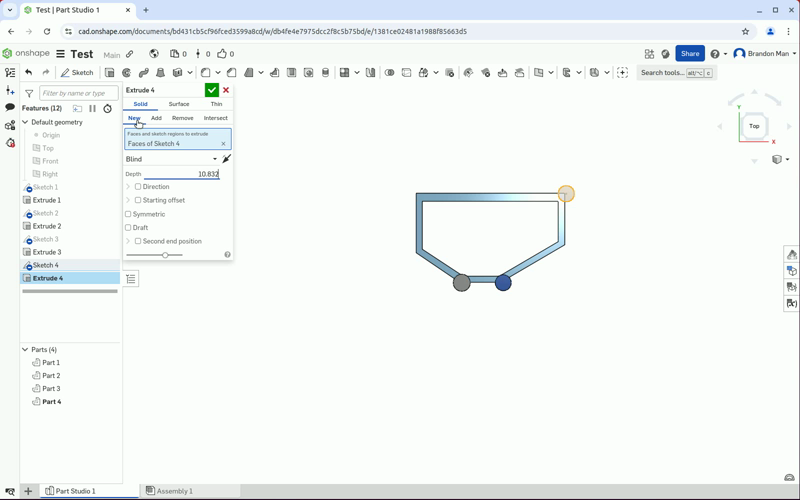
key(enter)
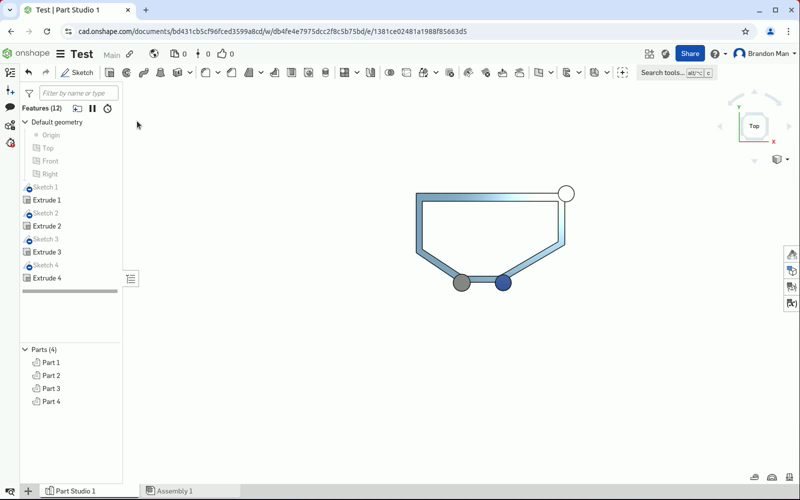
key(shift+h)
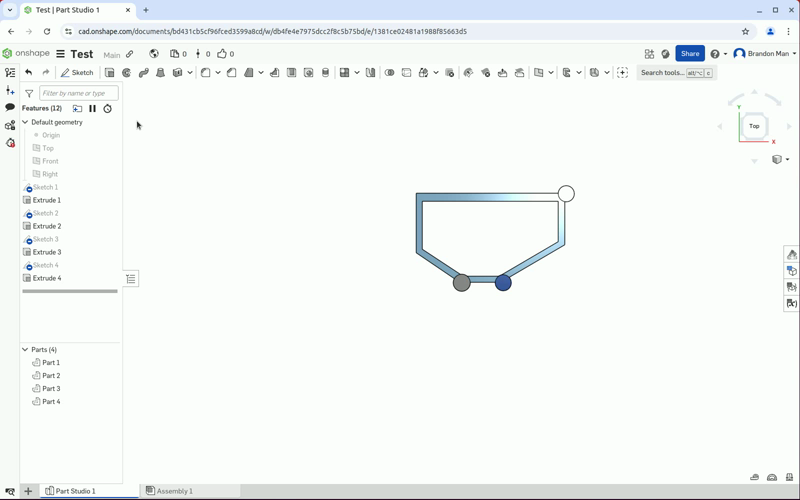
key(shift+h)
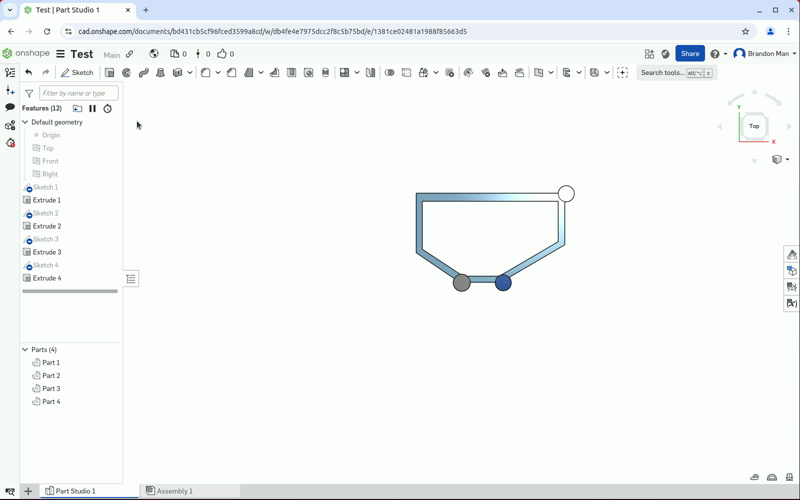
mouse_move(73, 189)
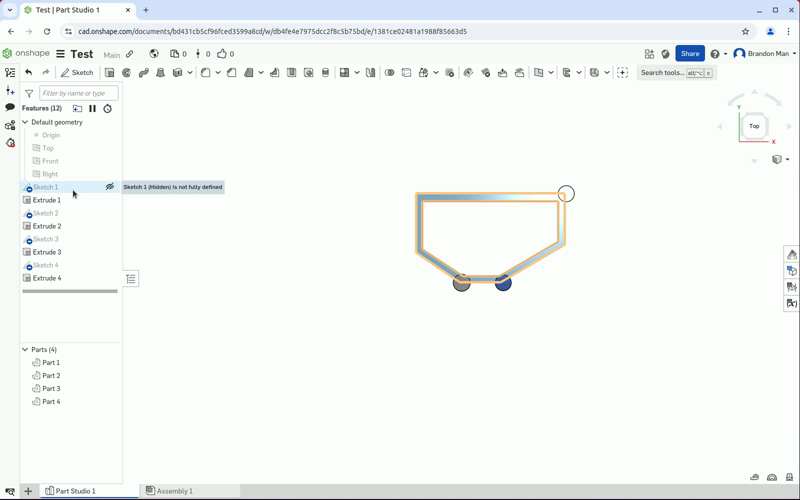
click(73, 189)
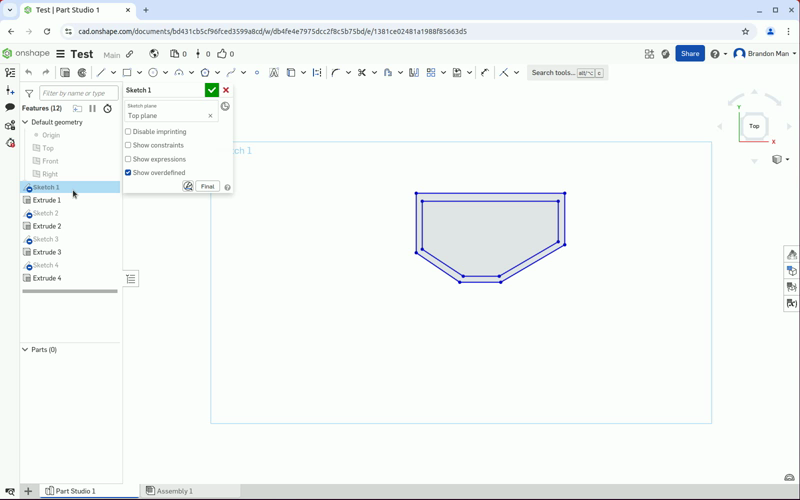
mouse_move(229, 92)
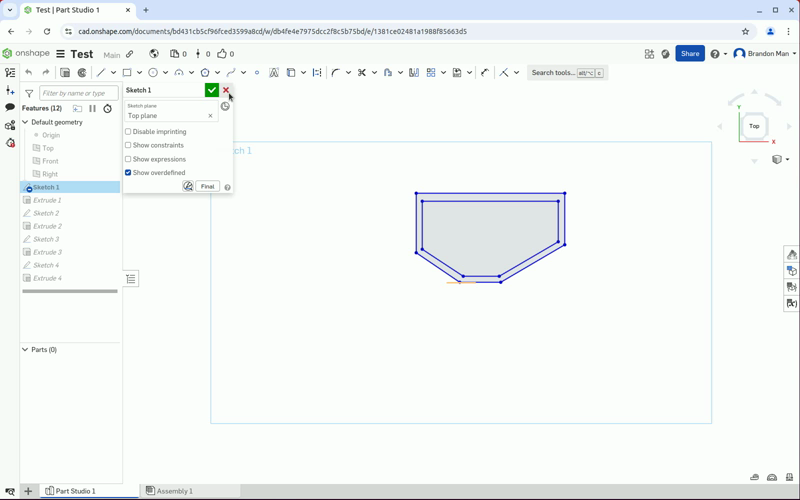
click(229, 92)
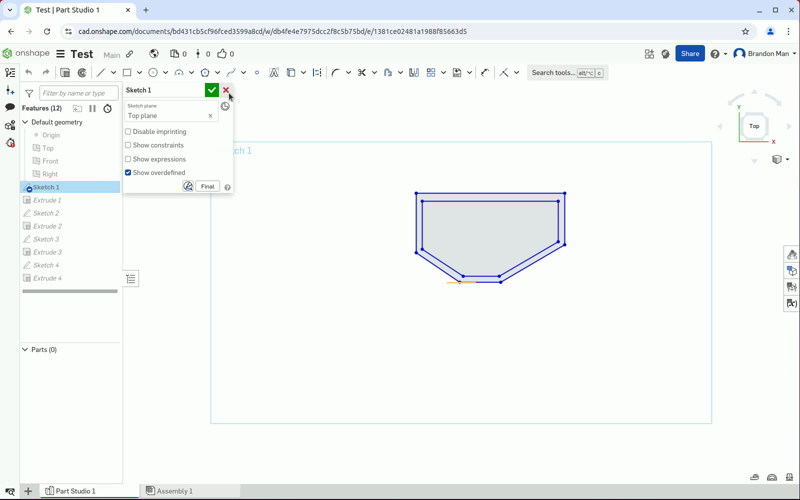
key(shift+s)
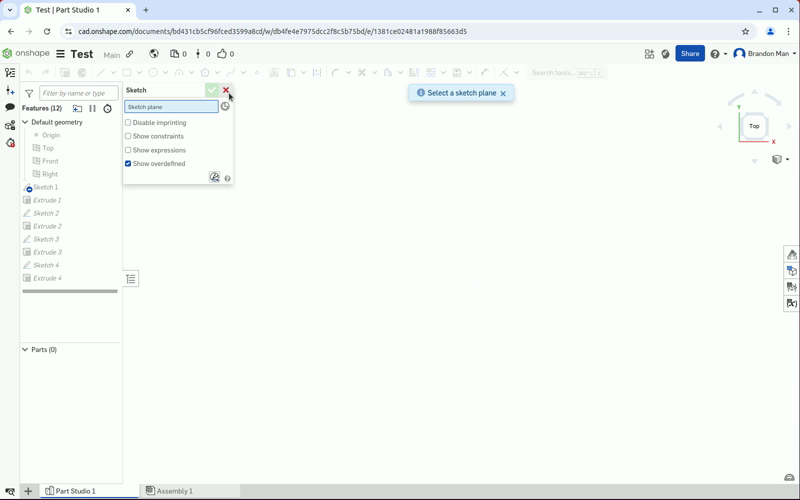
mouse_move(73, 150)
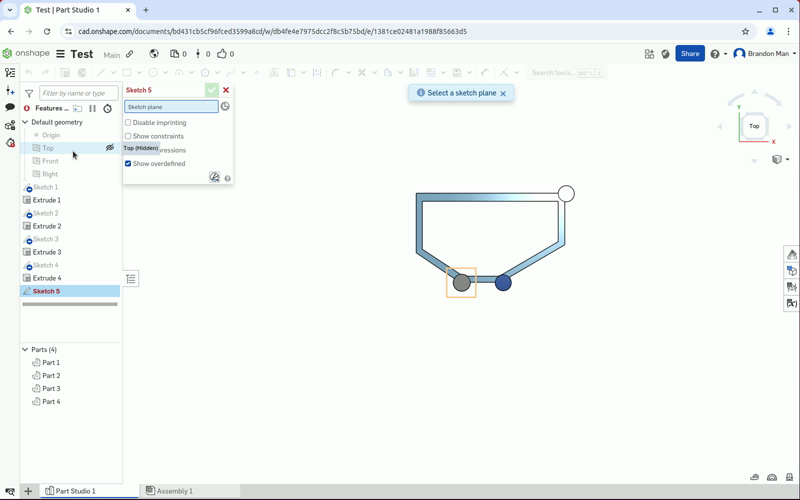
click(73, 150)
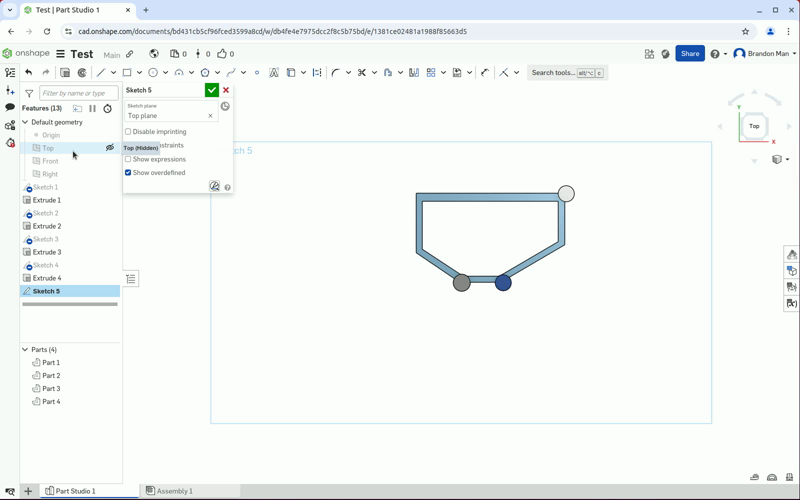
mouse_move(73, 352)
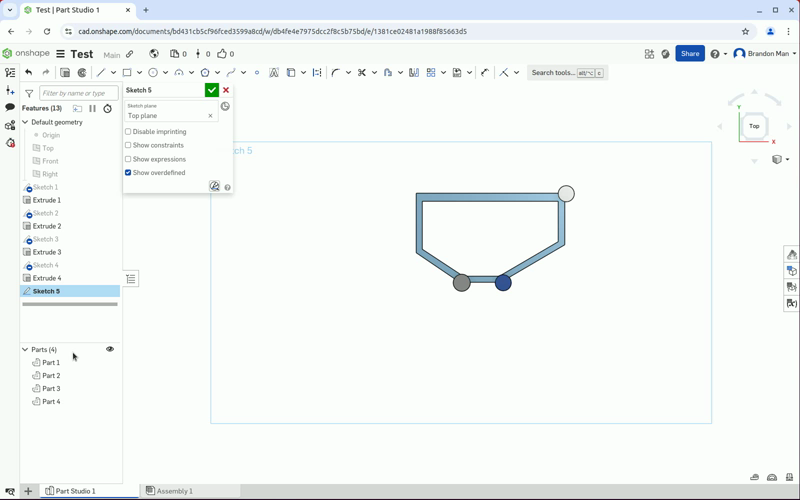
key(y)
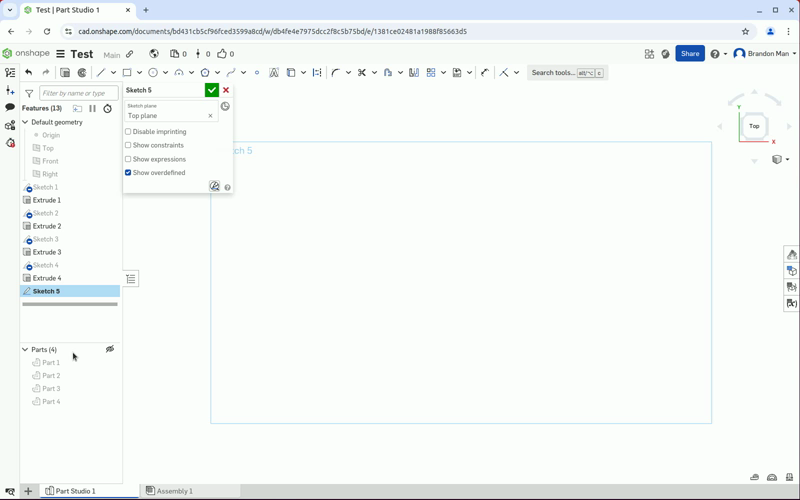
key(c)
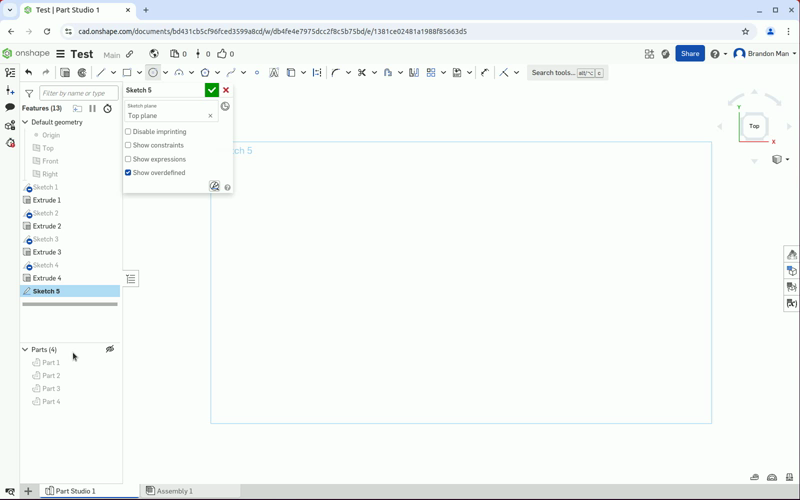
key_down(shift)
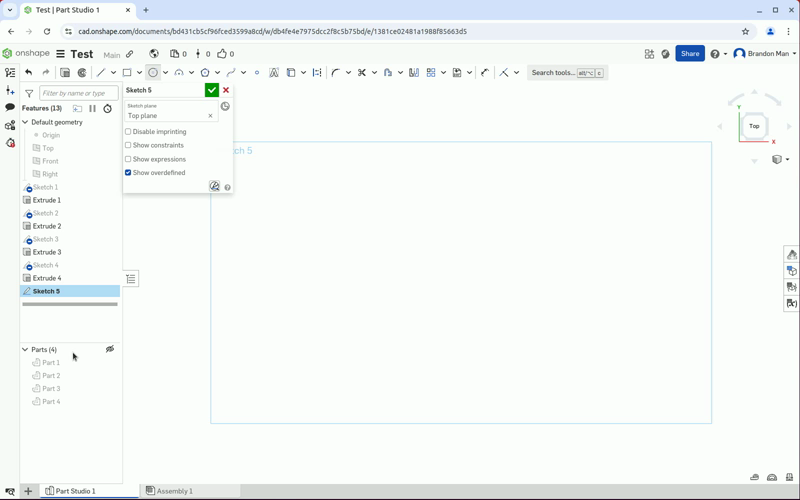
mouse_move(417, 252)
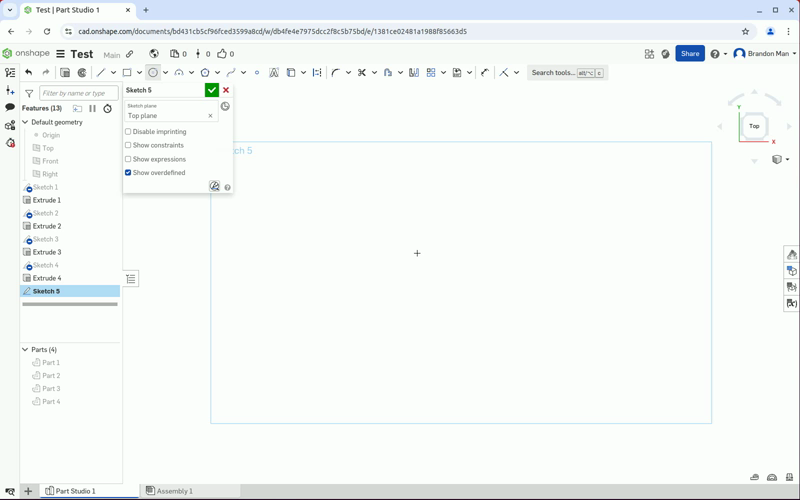
click(417, 252)
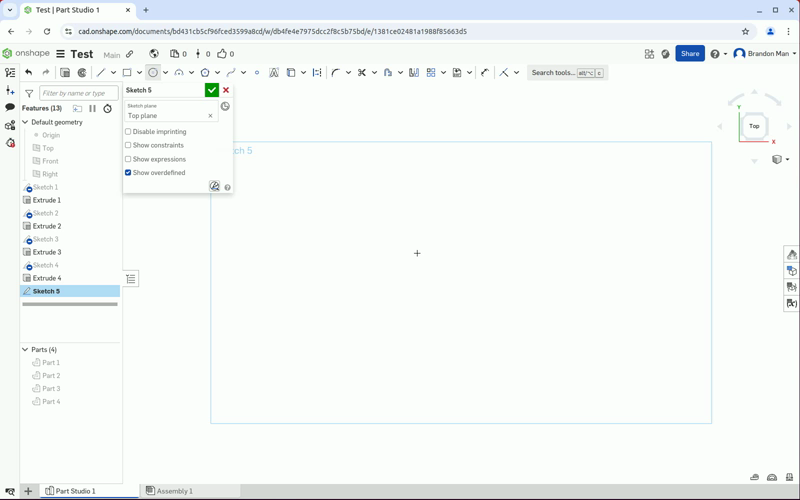
key_up(shift)
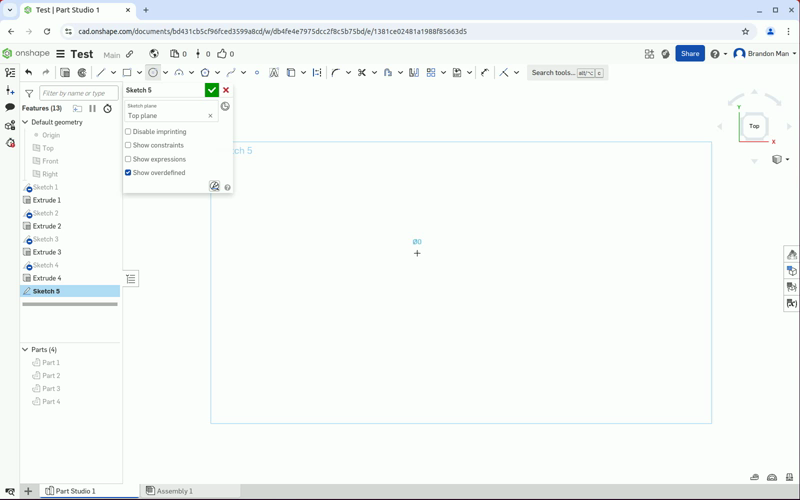
mouse_move(425, 252)
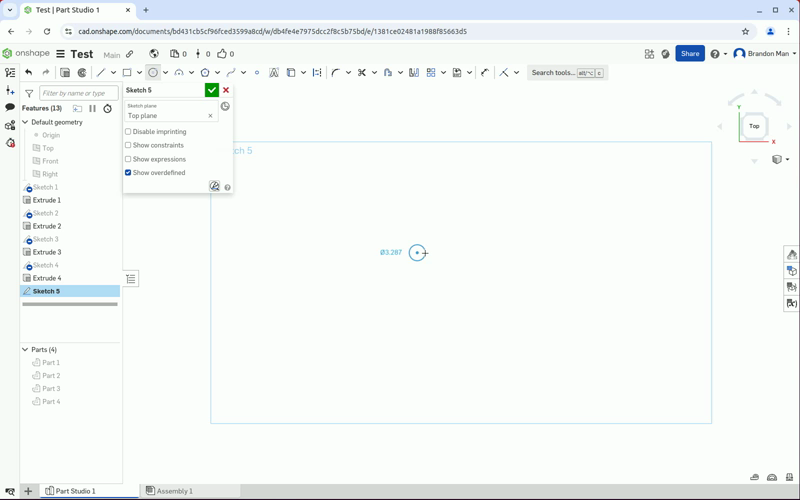
click(425, 252)
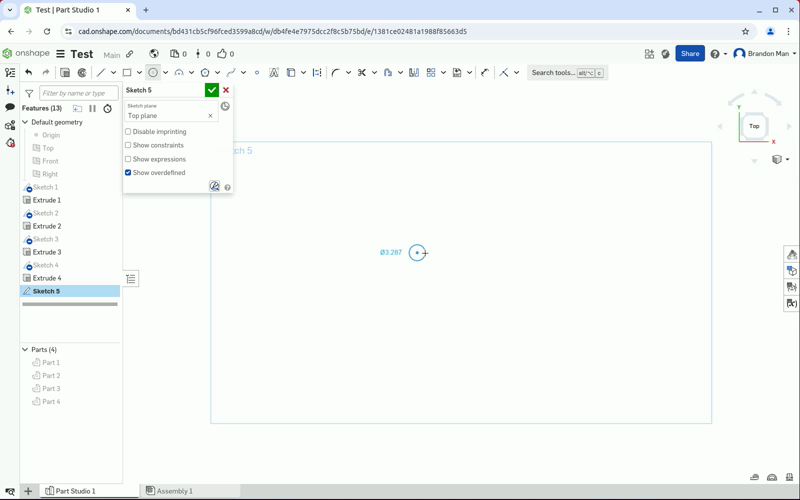
key(esc)
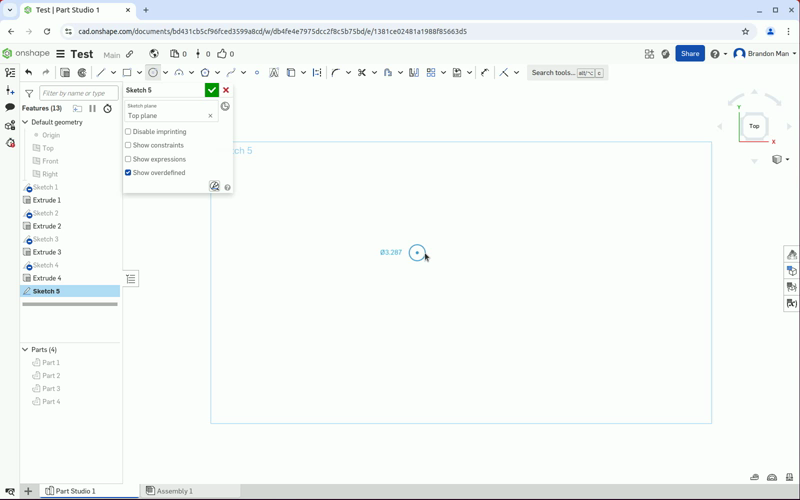
mouse_move(419, 251)
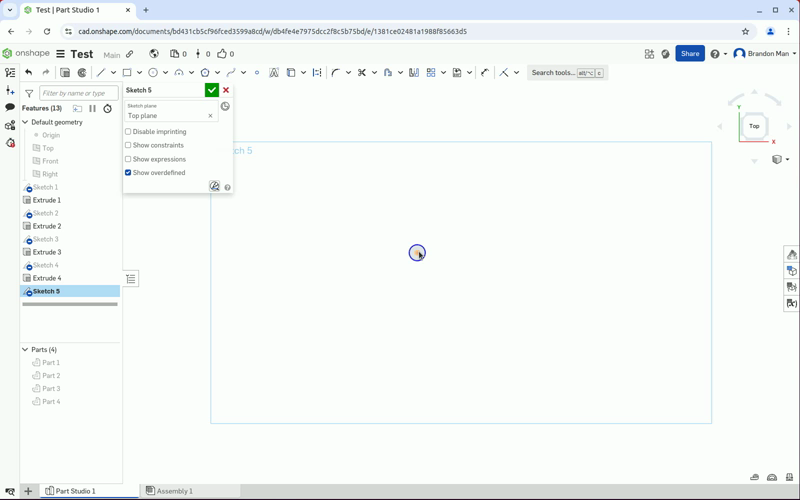
scroll(6)
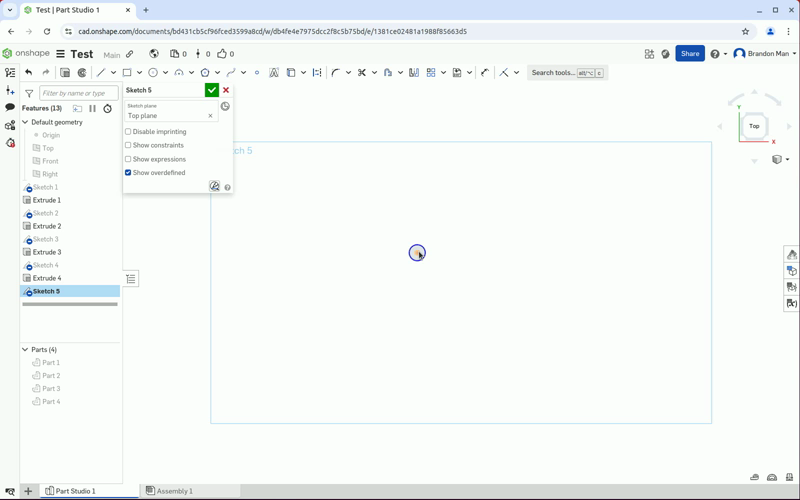
scroll(6)
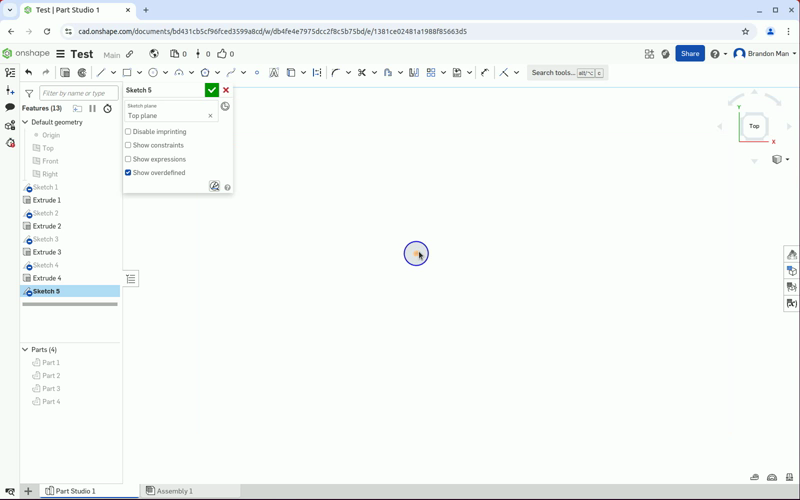
scroll(6)
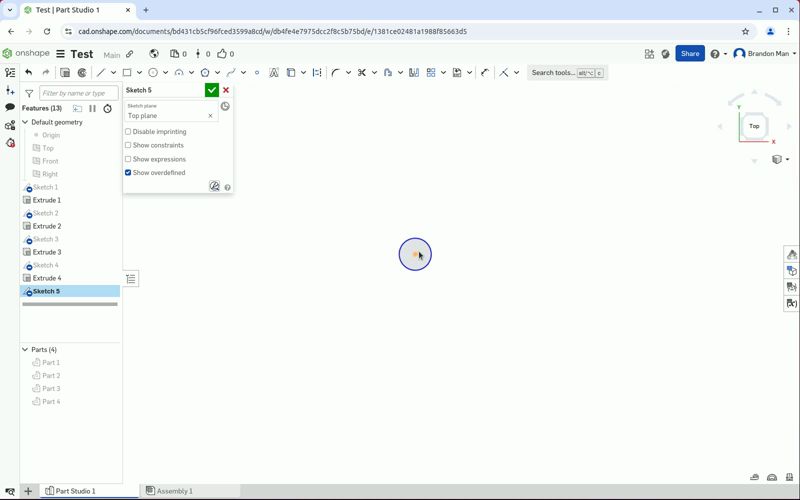
scroll(6)
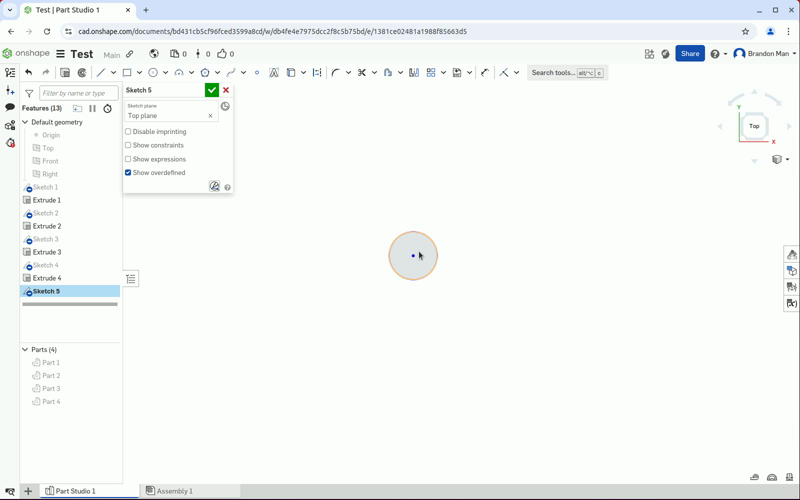
scroll(6)
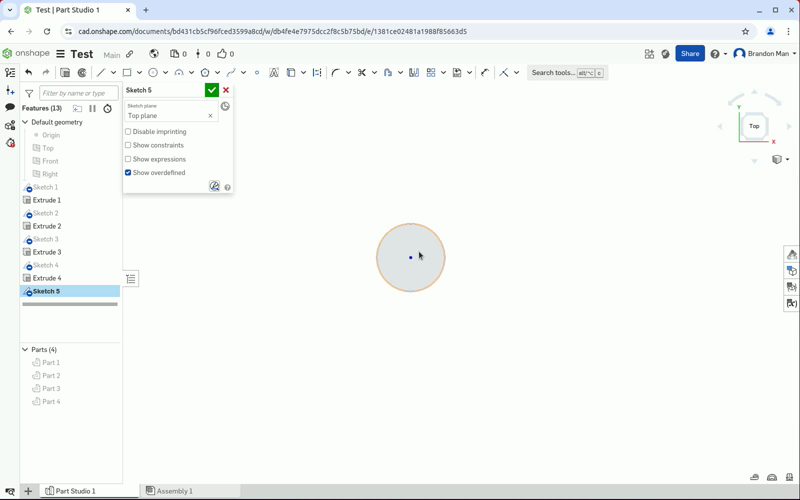
scroll(6)
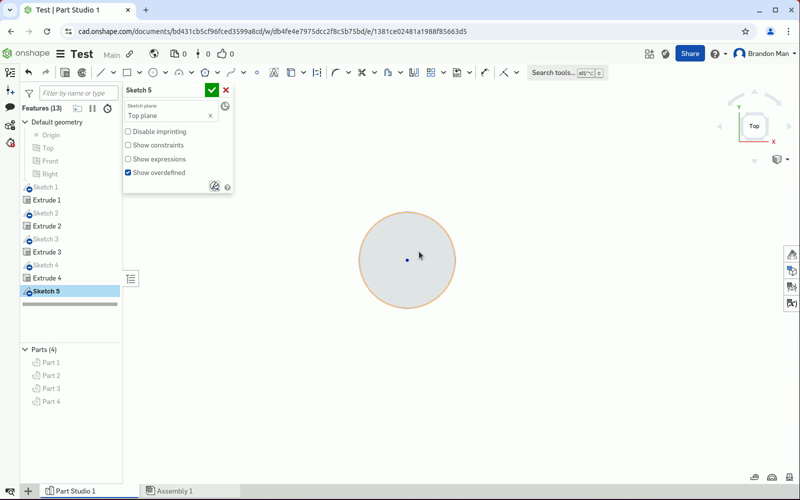
scroll(6)
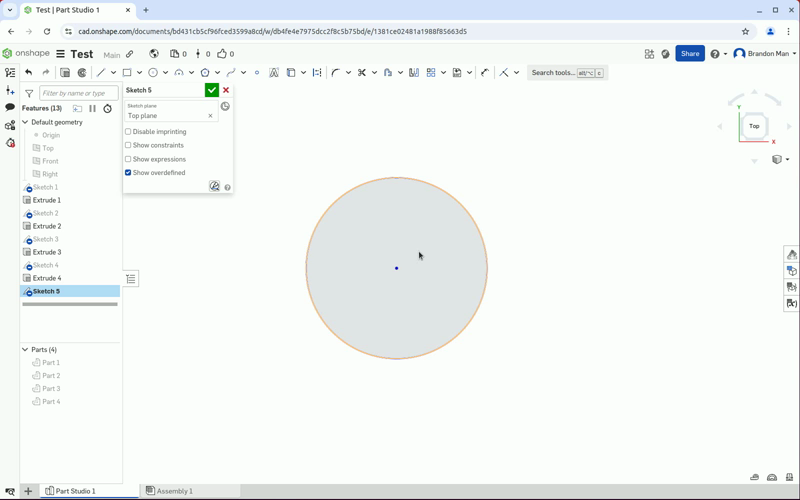
click(419, 251)
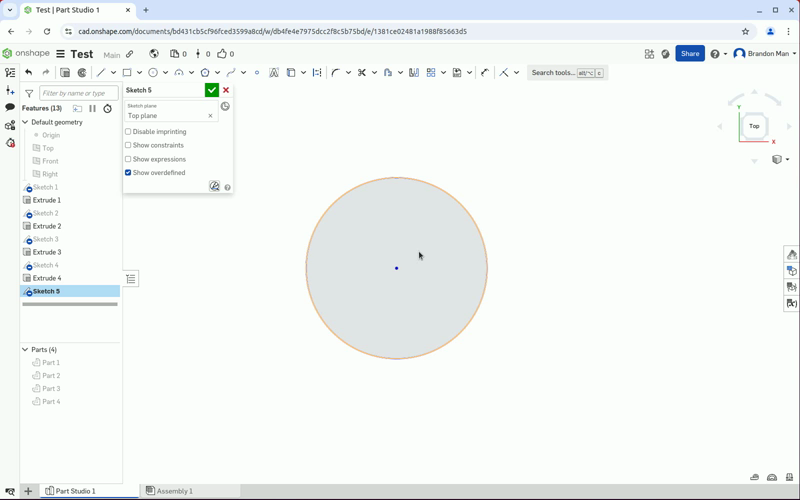
scroll(-6)
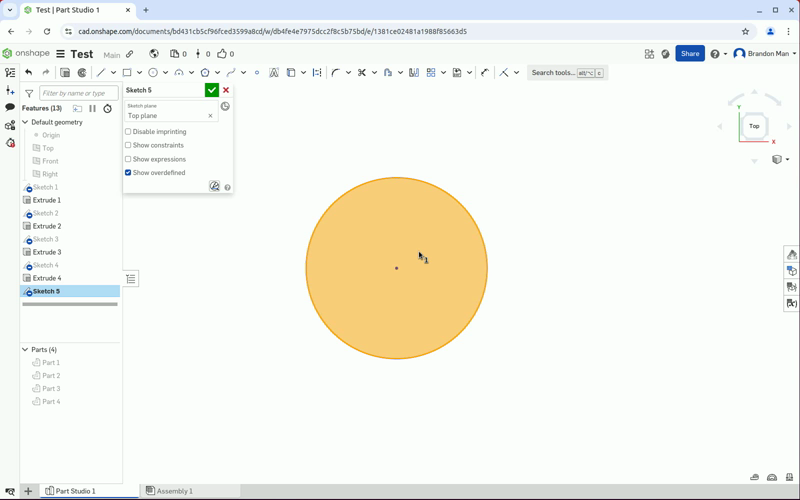
scroll(-6)
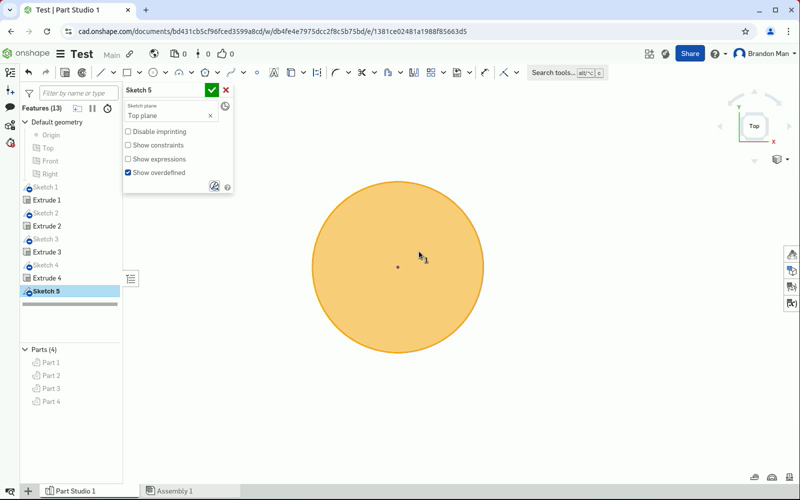
scroll(-6)
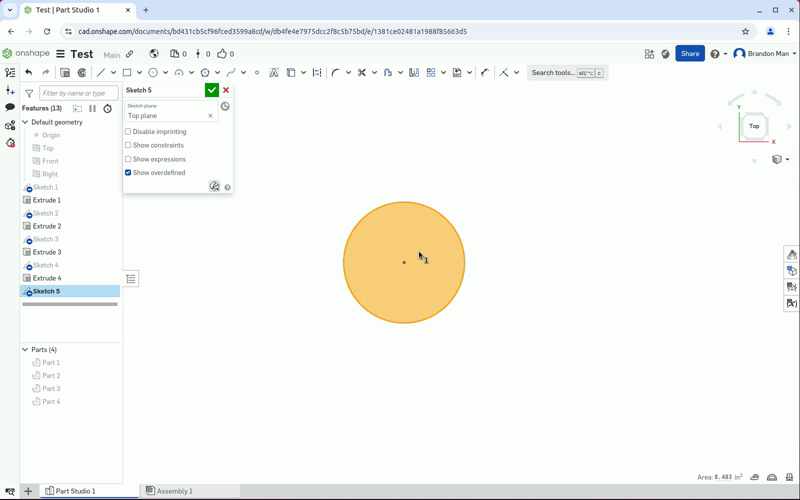
scroll(-6)
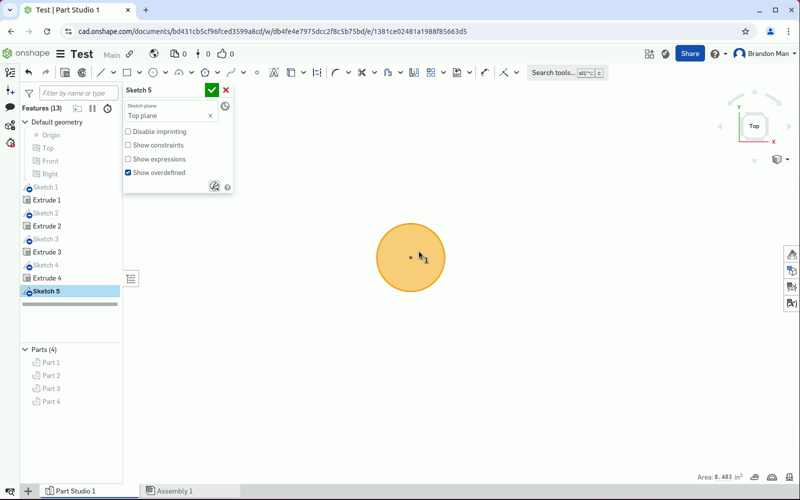
scroll(-6)
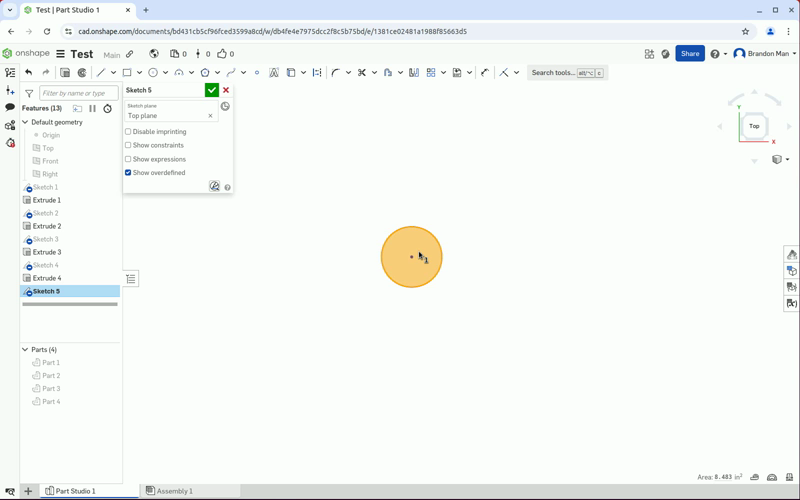
scroll(-6)
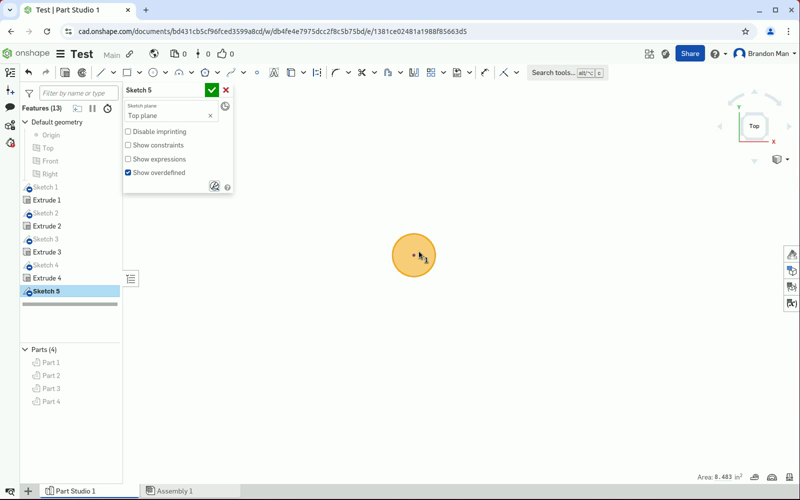
scroll(-6)
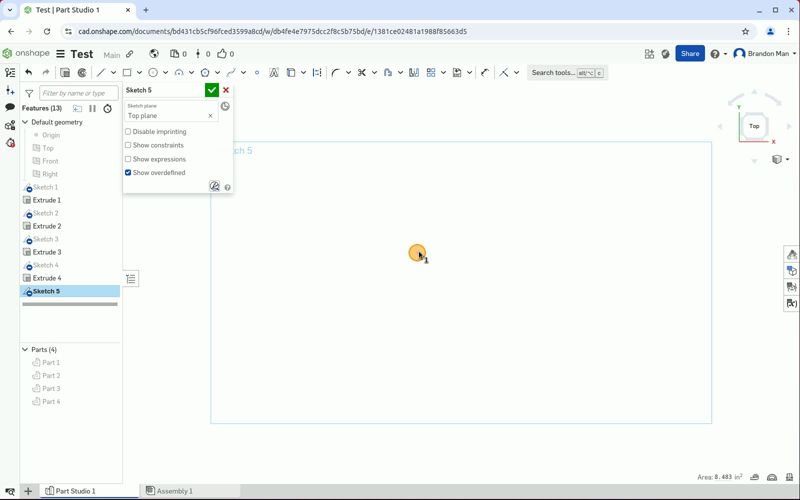
mouse_move(73, 352)
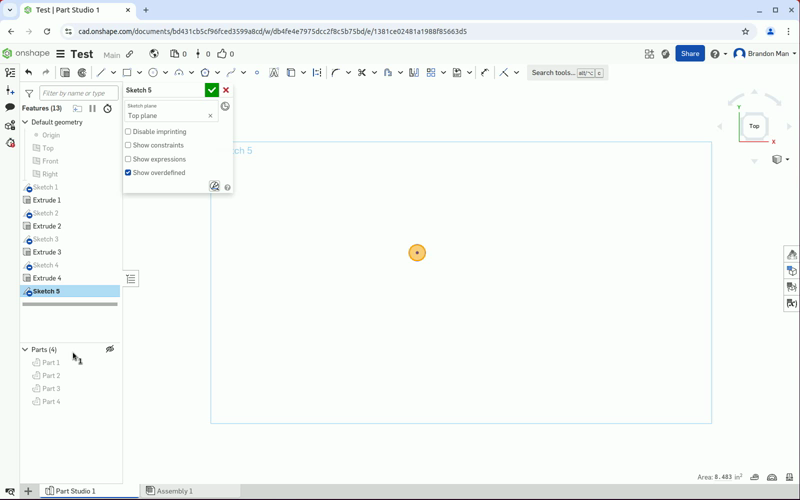
key(shift+y)
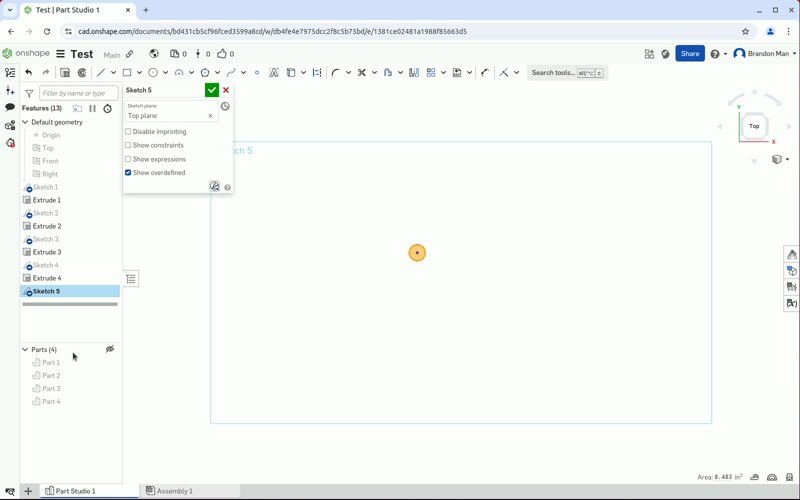
key(shift+e)
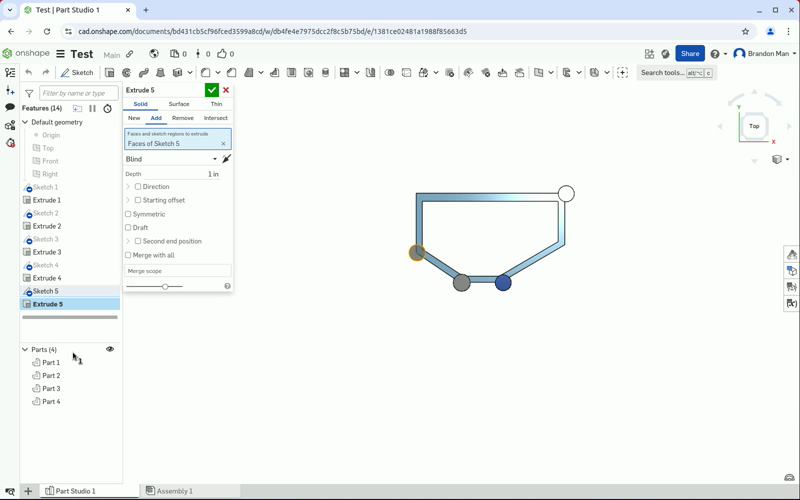
mouse_move(143, 106)
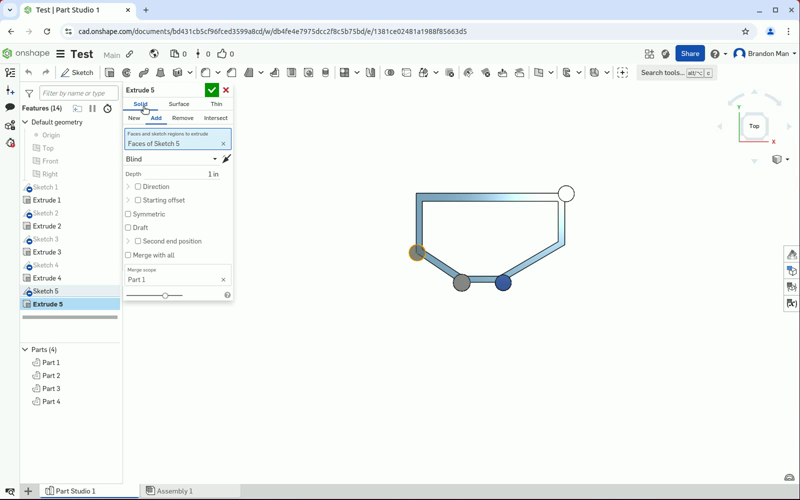
click(143, 106)
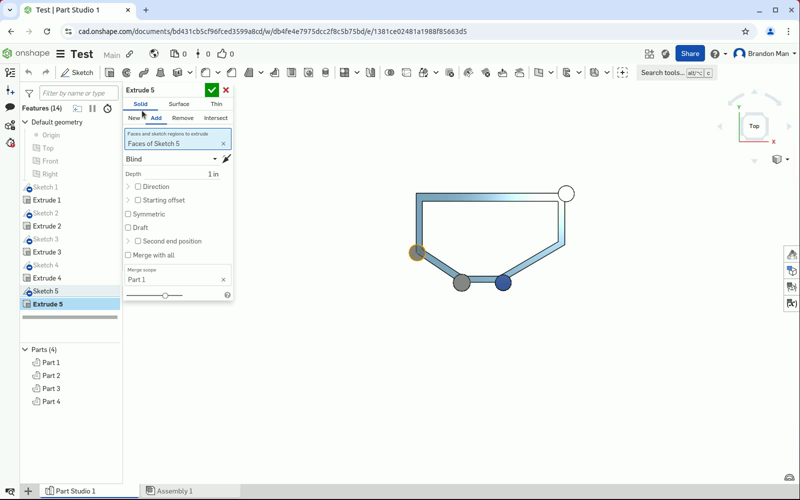
mouse_move(137, 120)
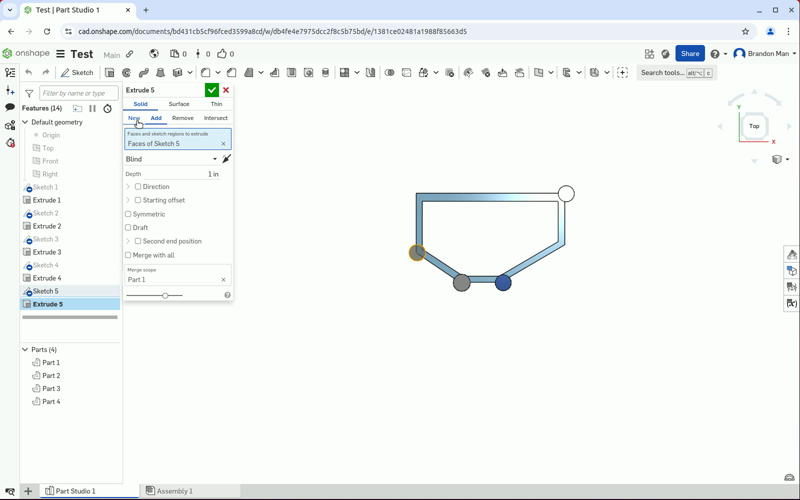
click(137, 120)
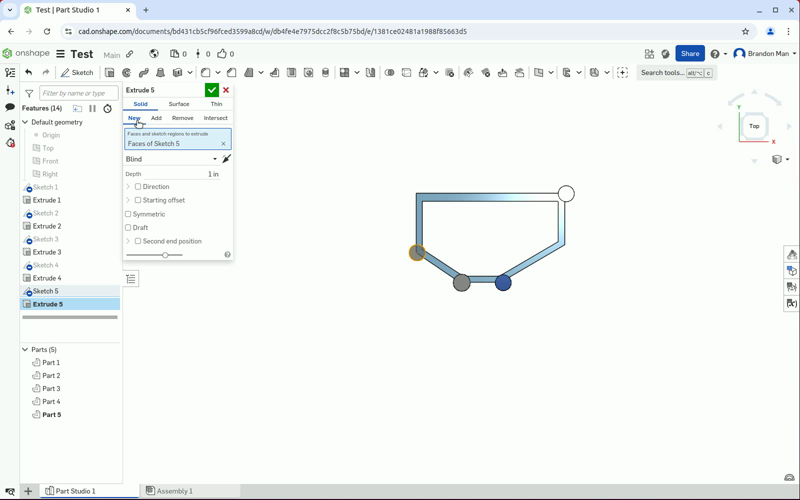
key(tab, 4)
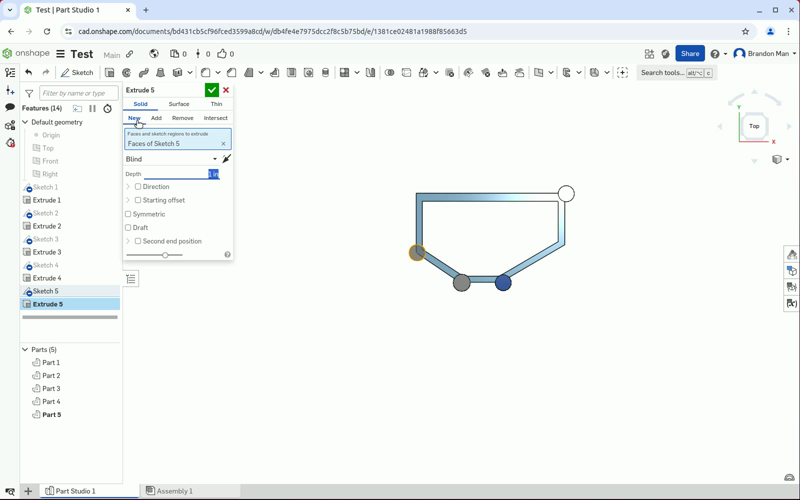
text(10.832)
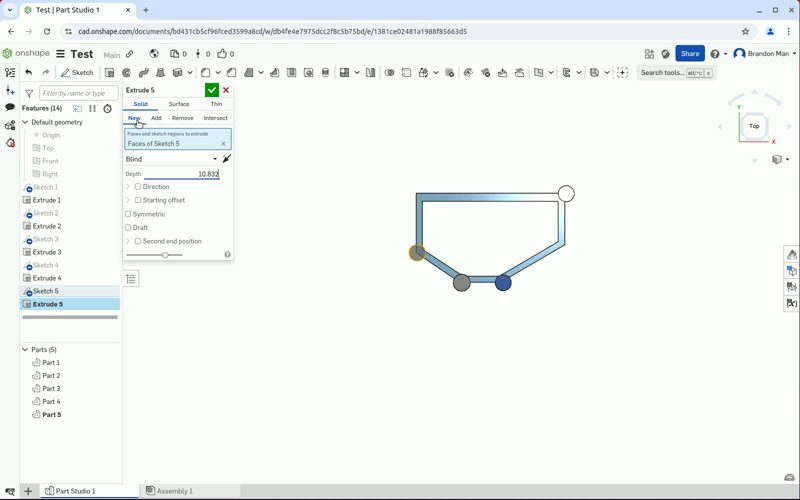
key(enter)
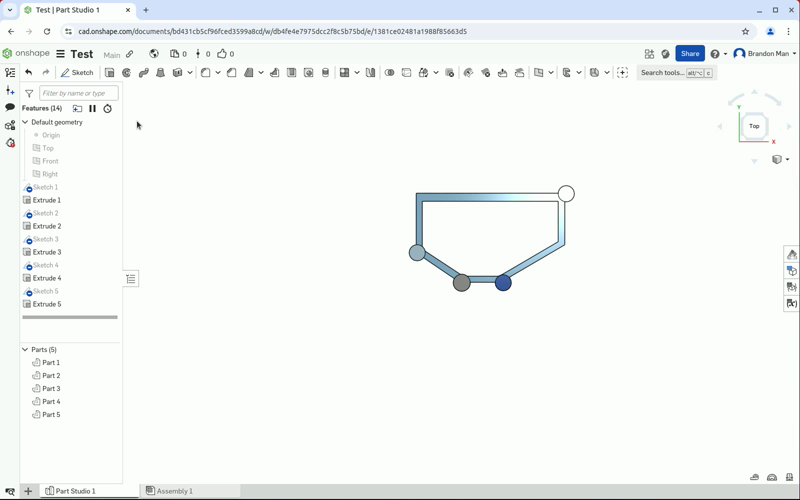
key(shift+h)
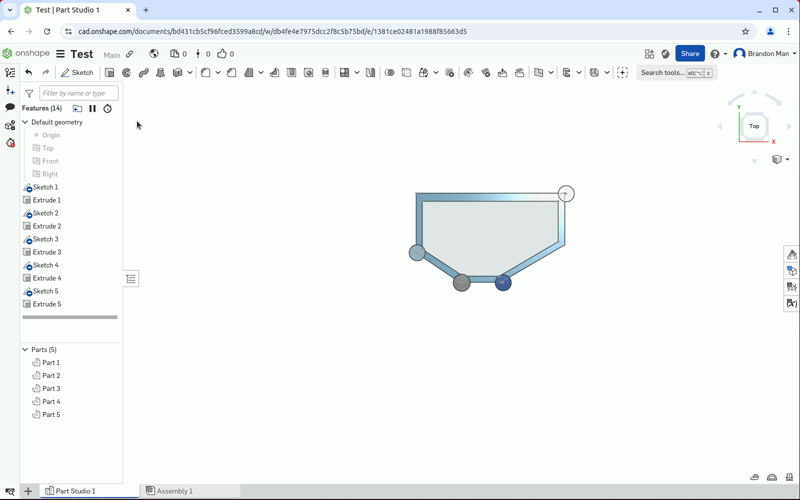
key(shift+h)
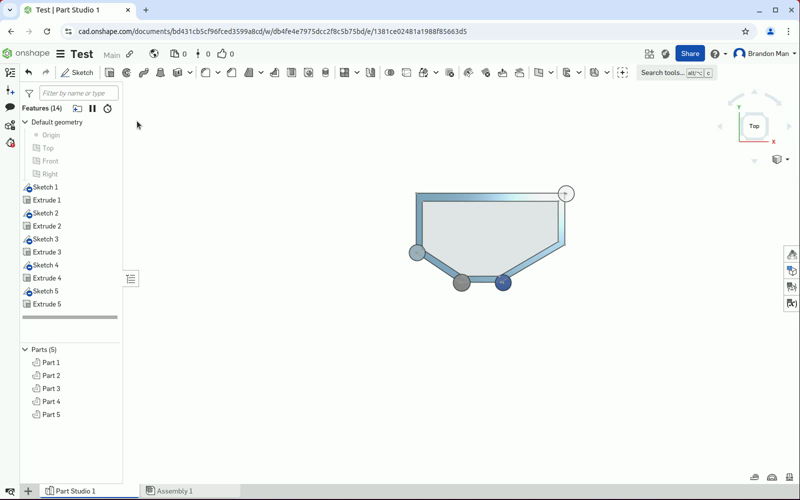
key(shift+7)
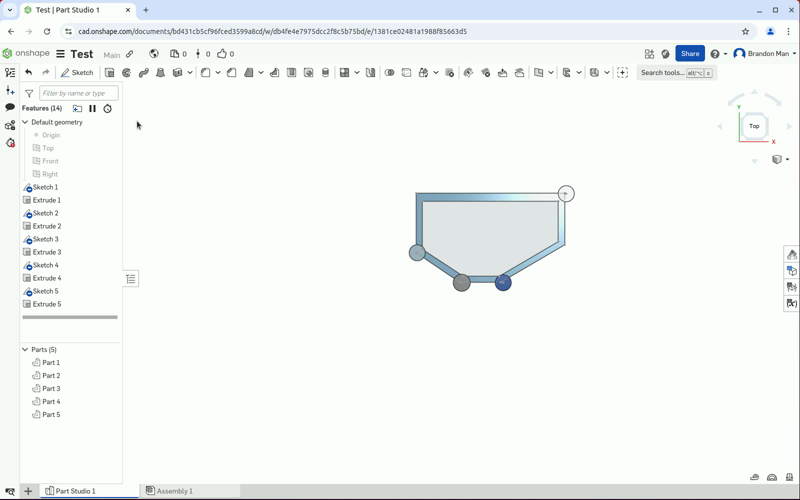
key(up, 3)
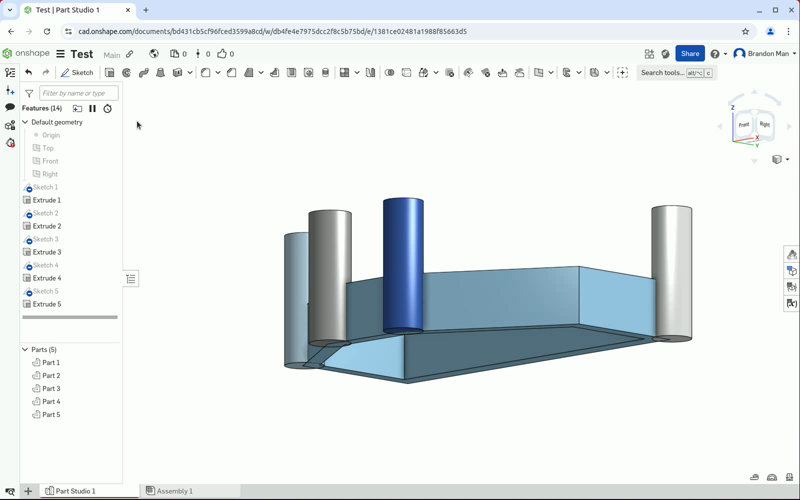
key(left, 3)
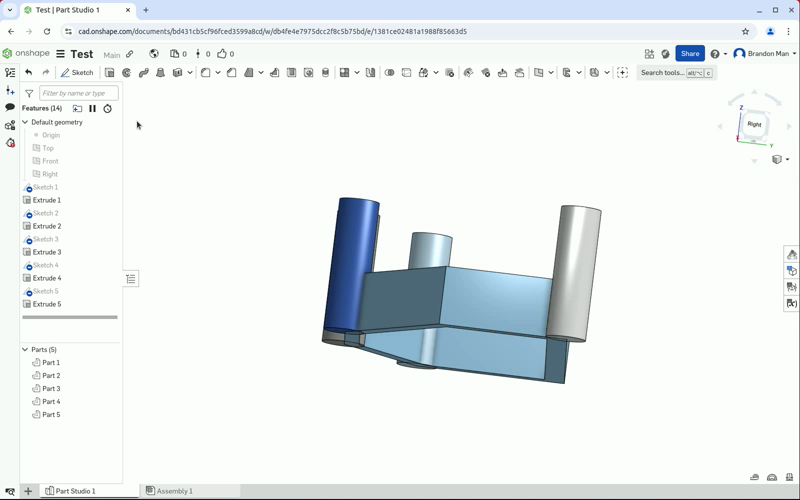
key(right, 3)
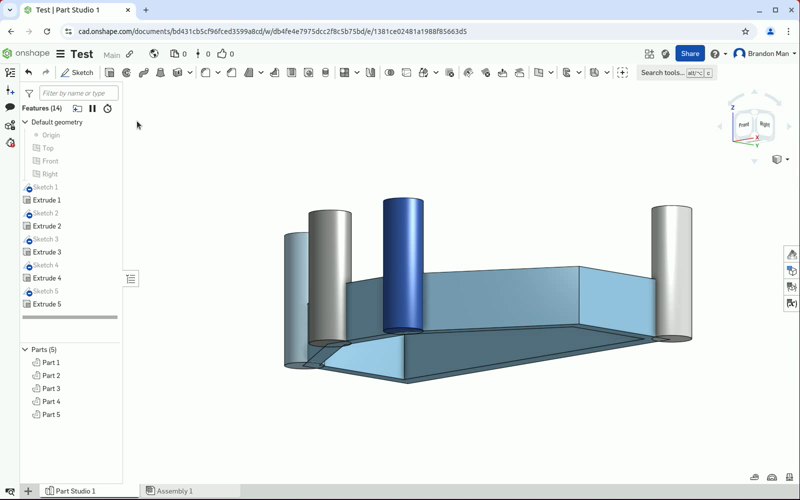
key(down, 3)
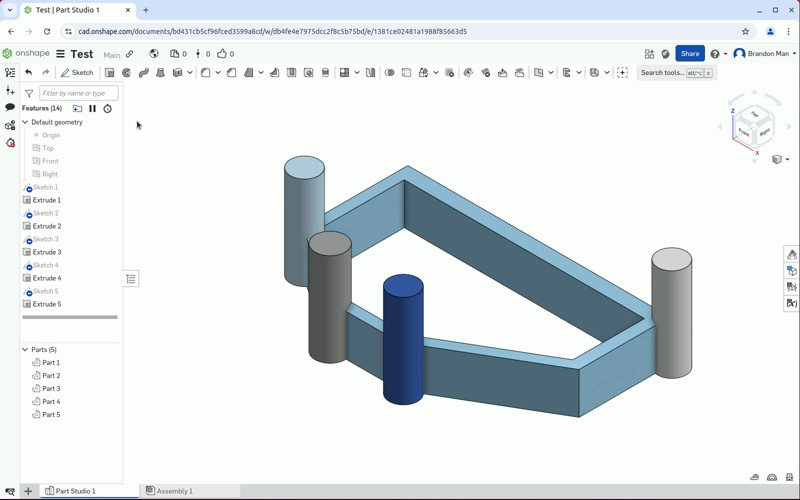
mouse_move(73, 189)
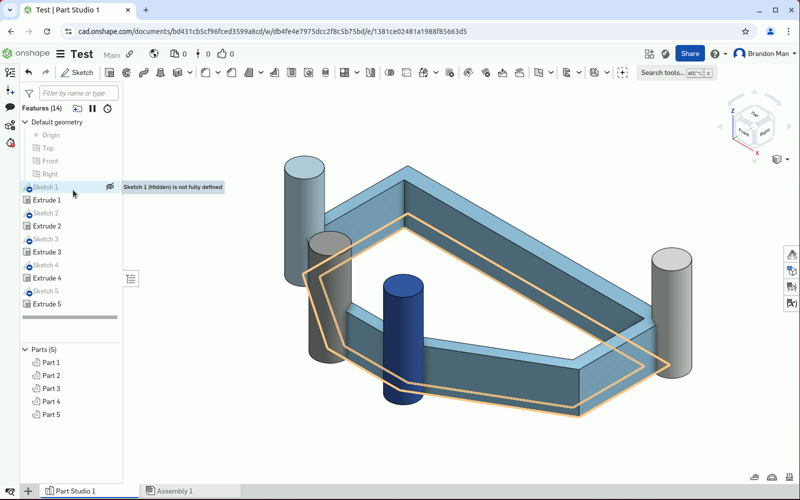
click(73, 189)